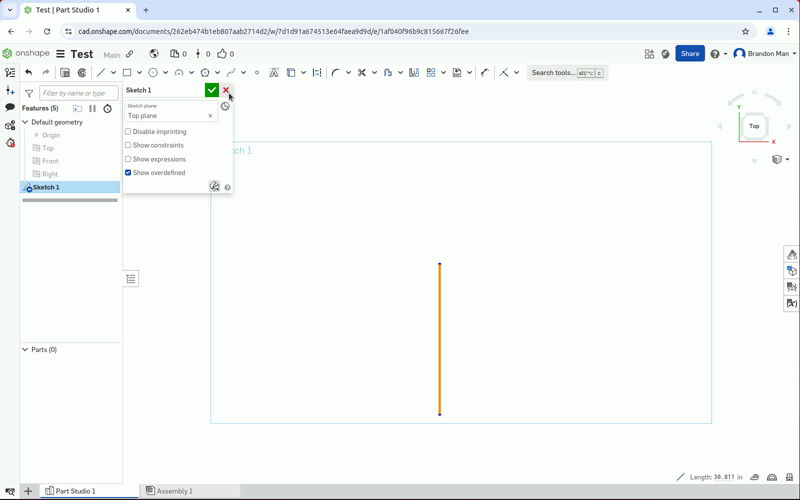
key(shift+h)
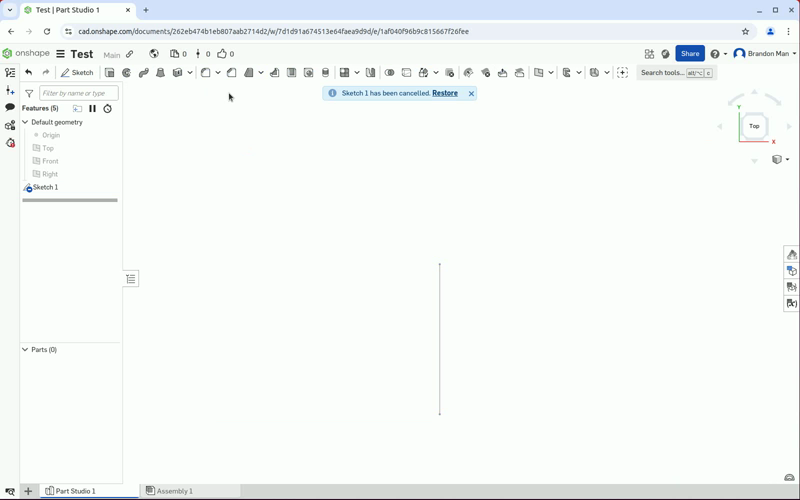
key(shift+s)
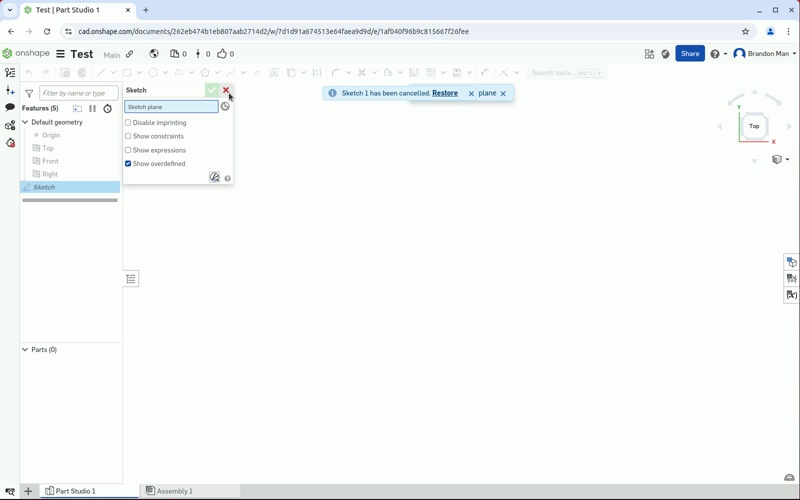
mouse_move(73, 150)
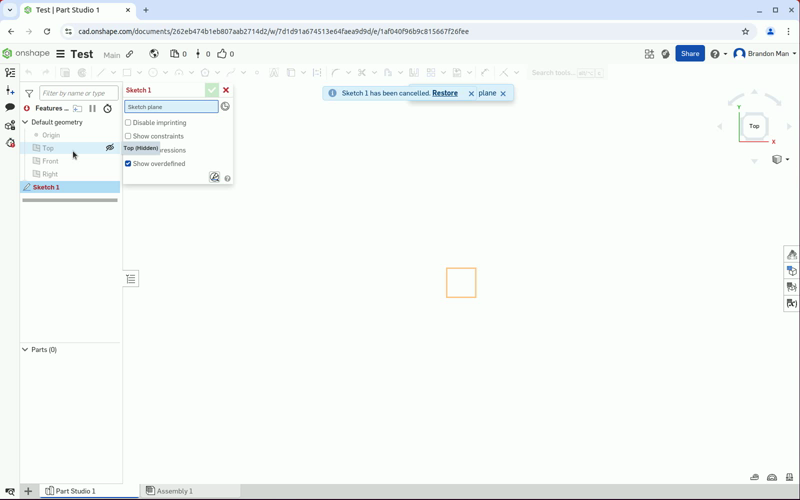
click(73, 150)
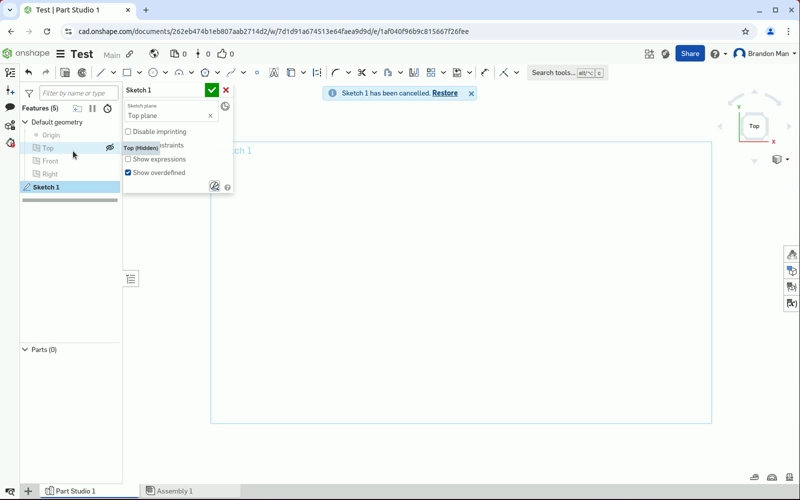
mouse_move(73, 352)
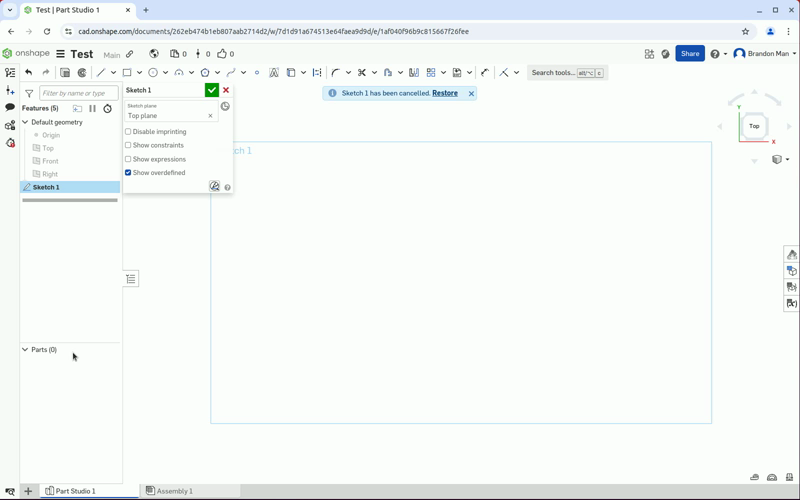
key(y)
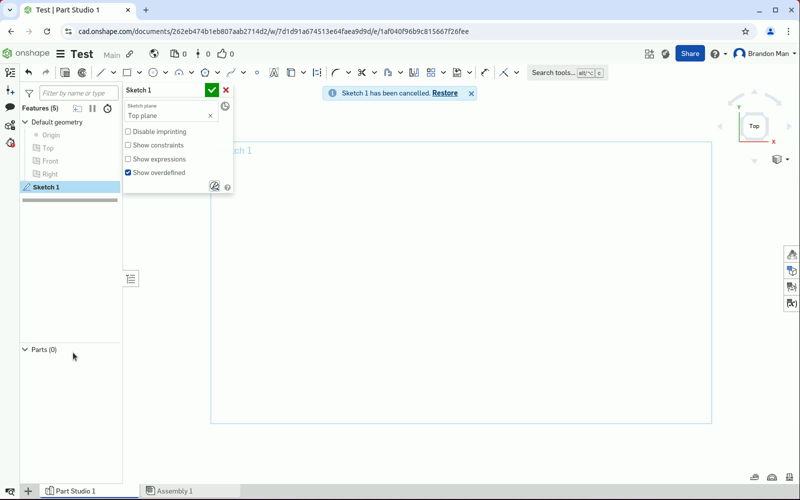
key(l)
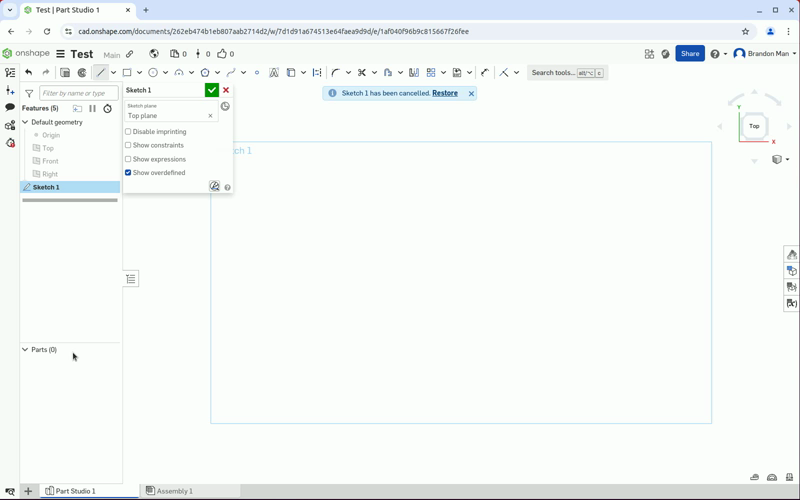
key_down(shift)
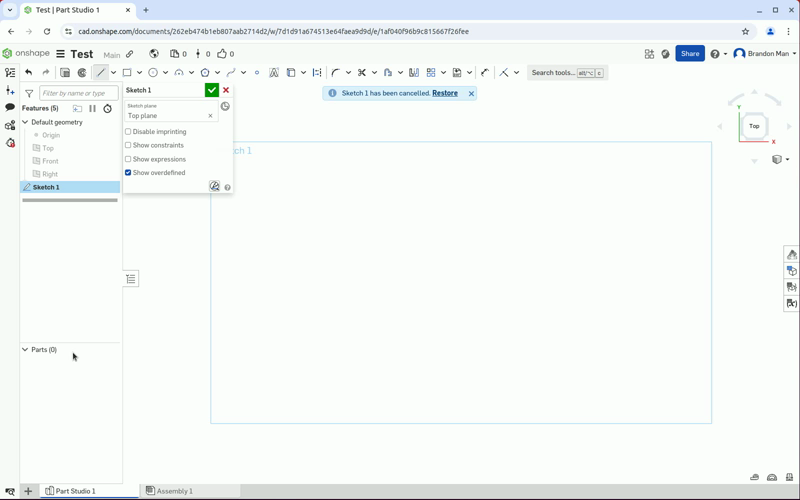
mouse_move(390, 245)
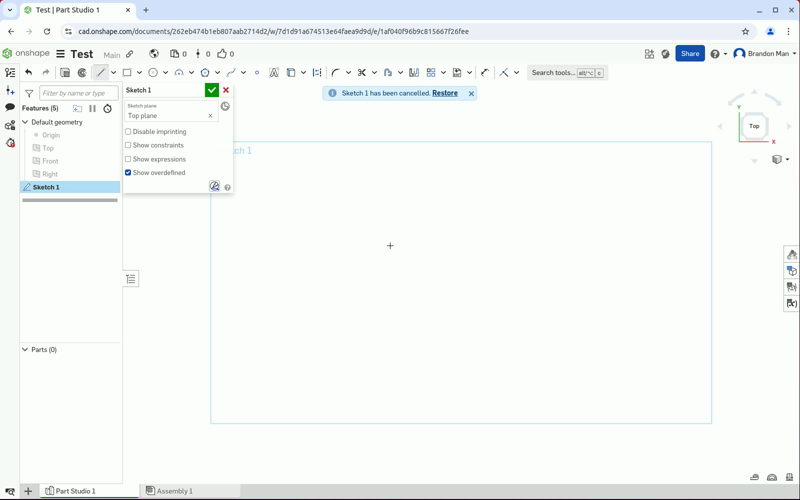
click(390, 245)
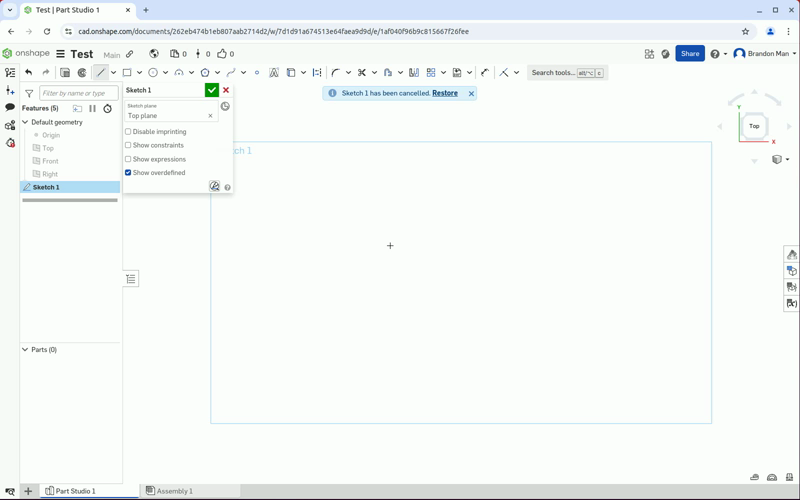
key_up(shift)
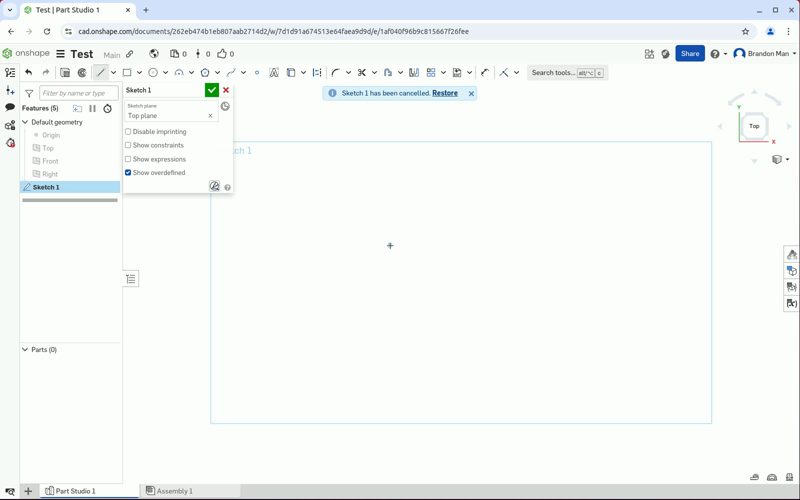
key_down(shift)
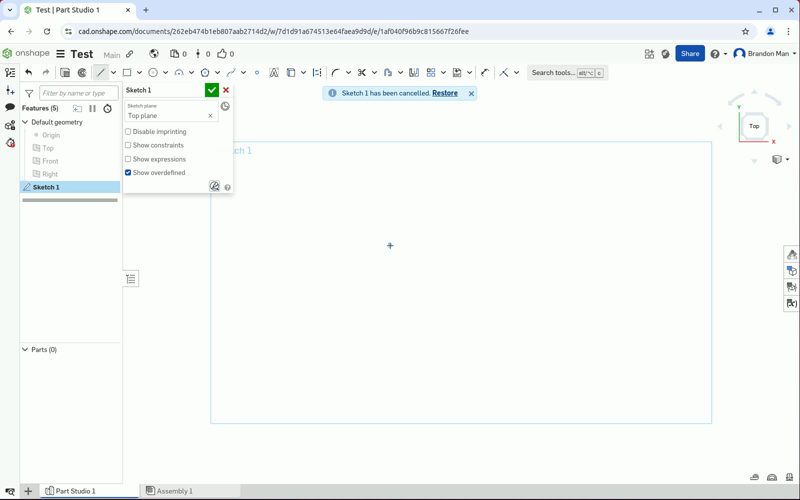
mouse_move(465, 245)
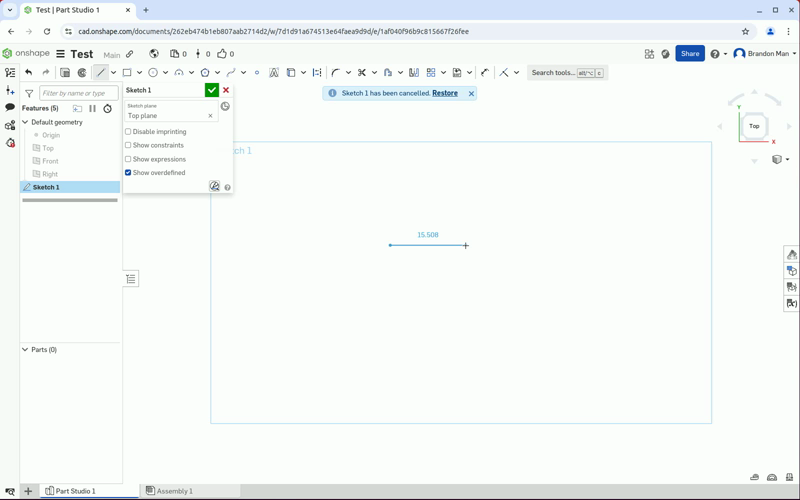
click(465, 245)
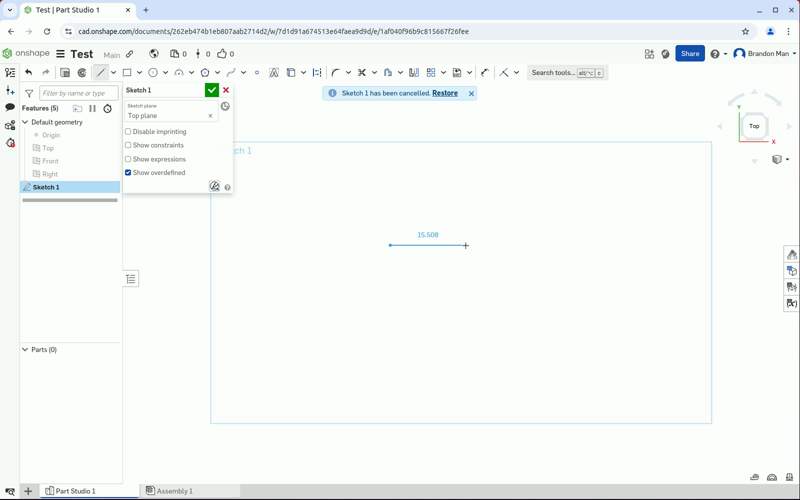
key_up(shift)
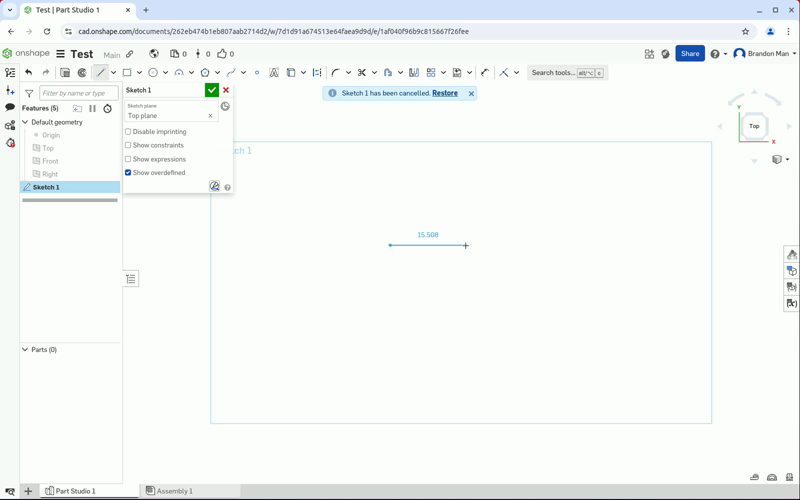
key_down(shift)
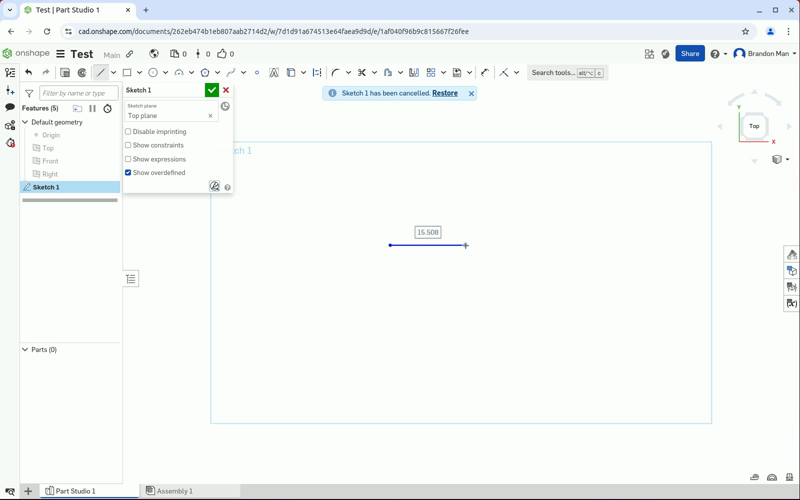
mouse_move(495, 245)
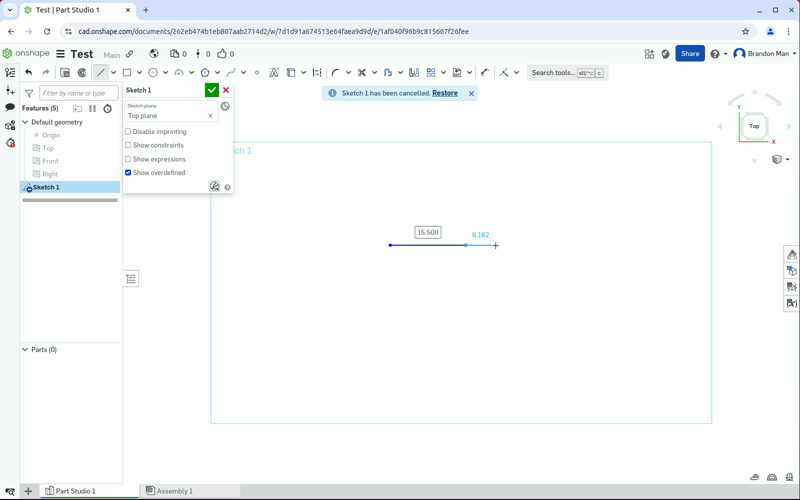
mouse_move(465, 219)
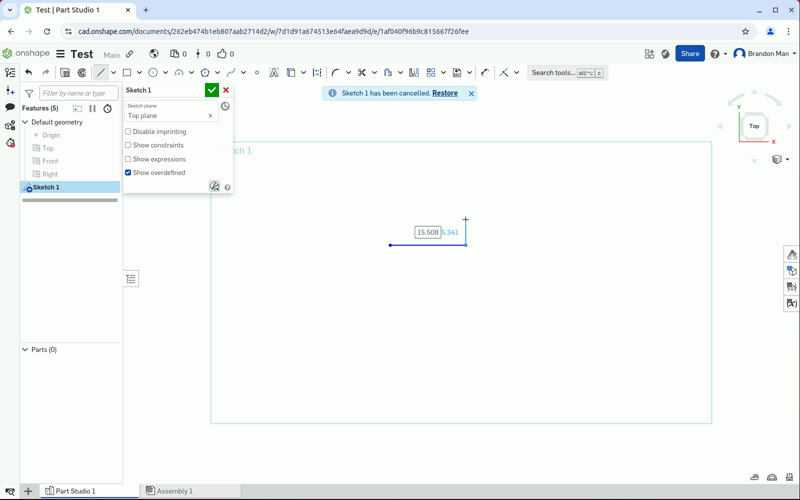
click(465, 219)
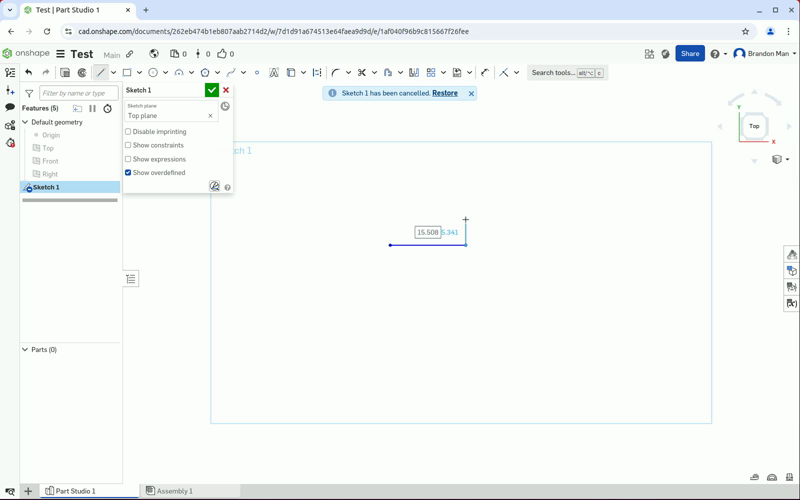
key_up(shift)
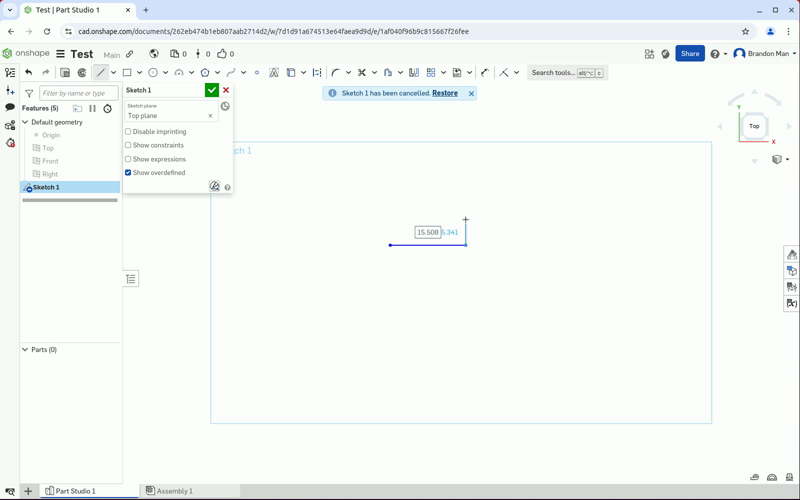
key_down(shift)
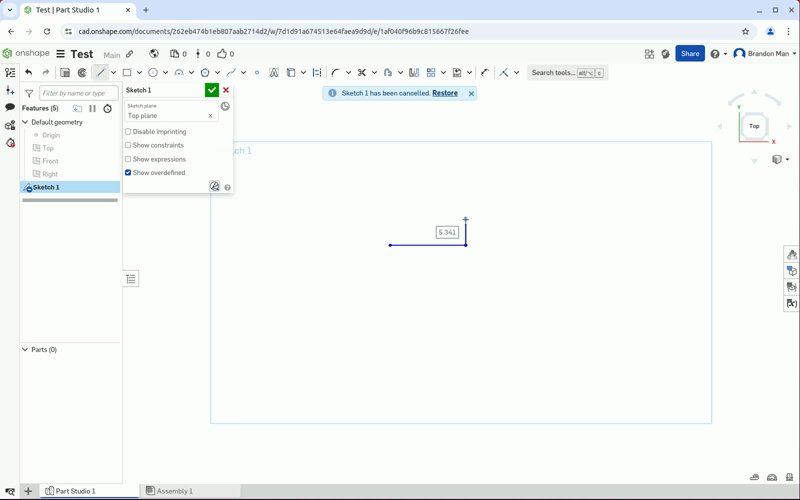
mouse_move(495, 219)
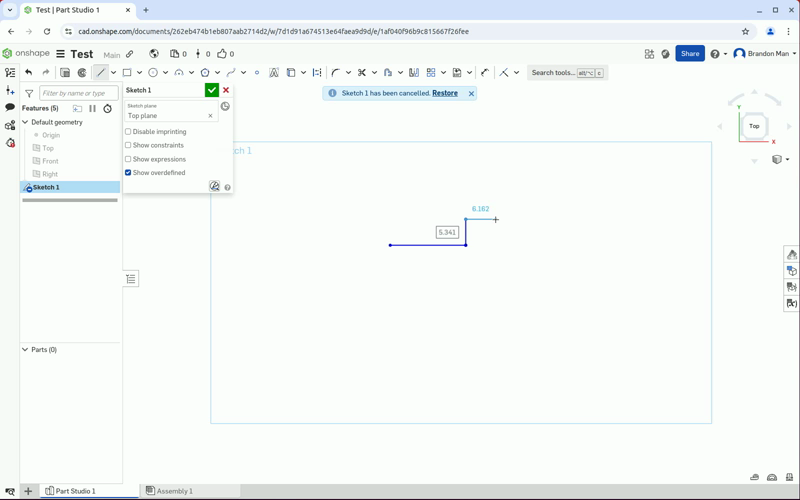
mouse_move(451, 219)
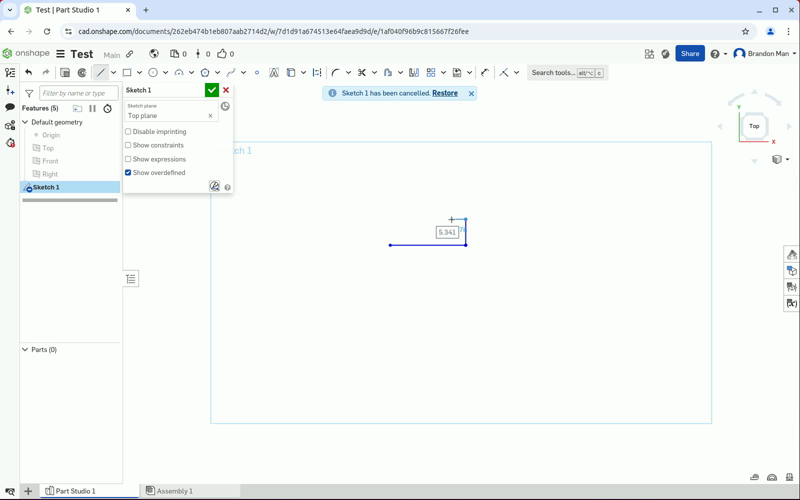
click(451, 219)
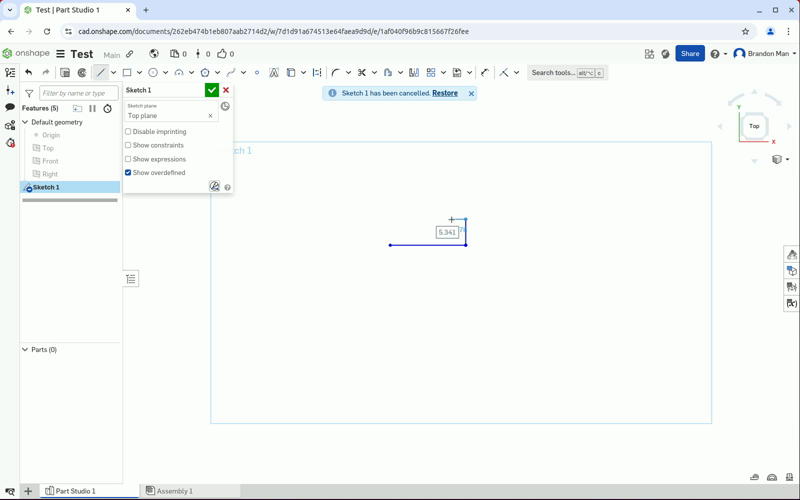
key_up(shift)
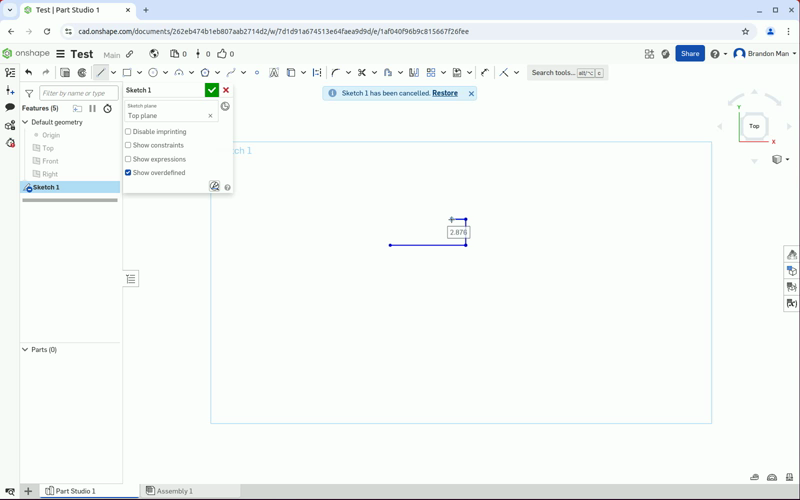
key_down(shift)
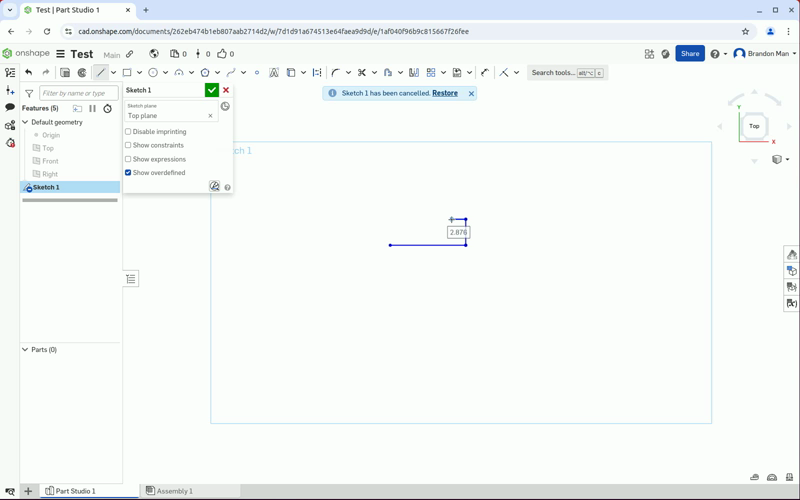
mouse_move(481, 219)
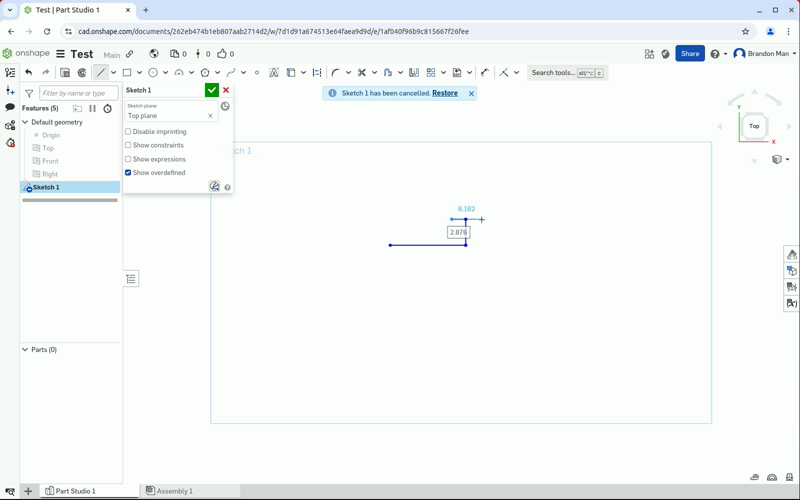
mouse_move(451, 196)
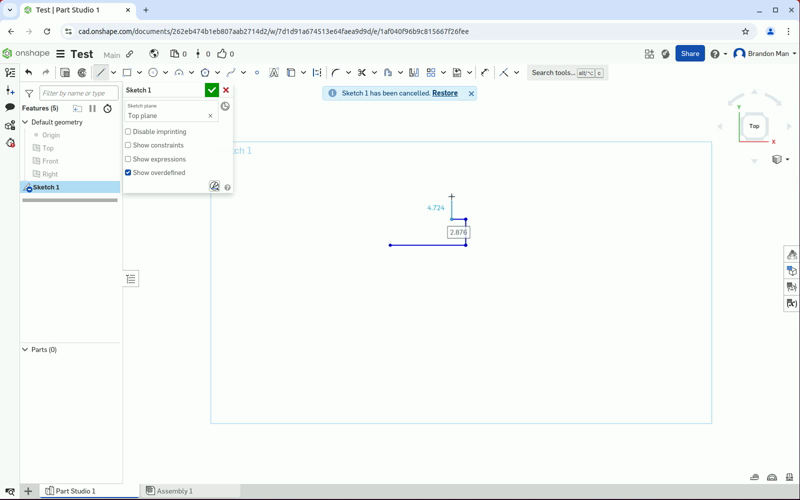
click(451, 196)
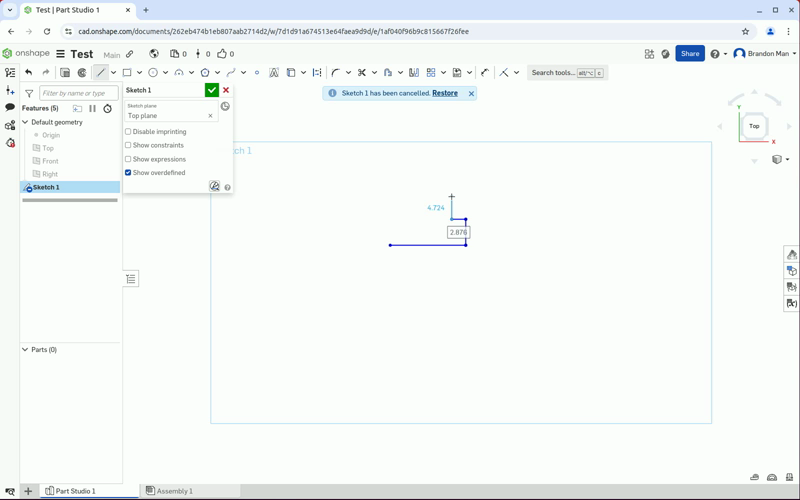
key_up(shift)
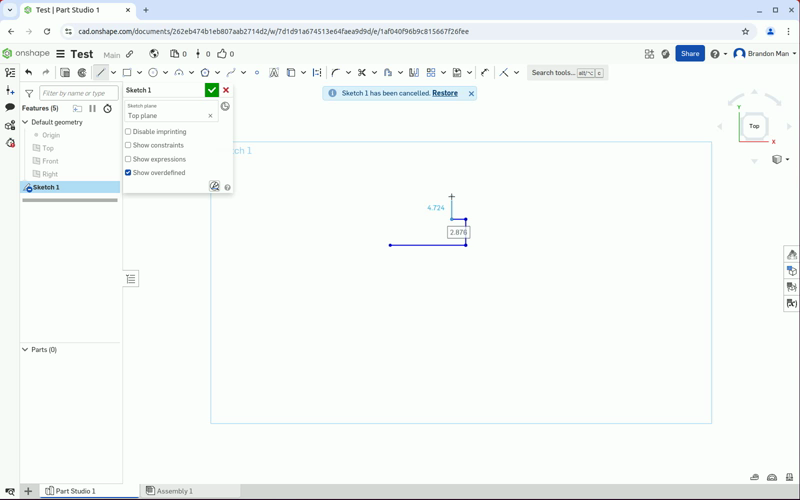
key_down(shift)
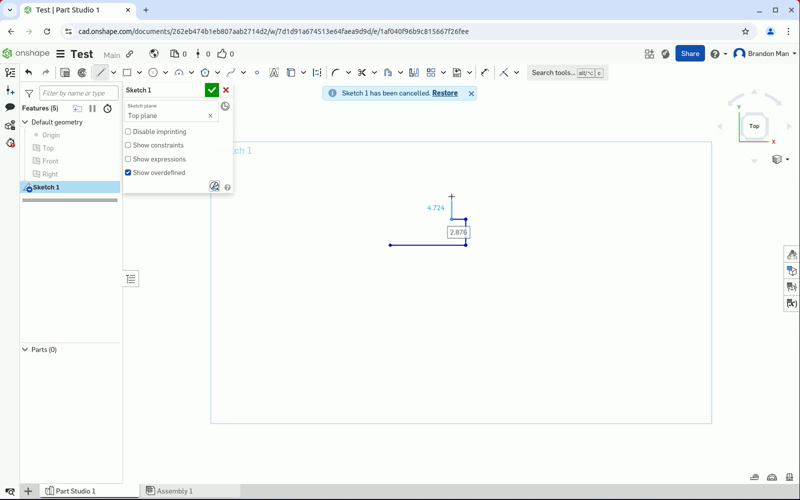
mouse_move(481, 196)
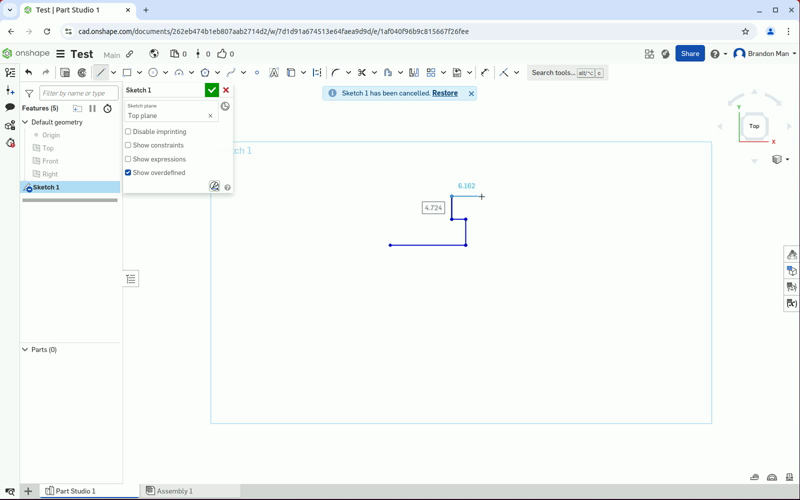
mouse_move(465, 196)
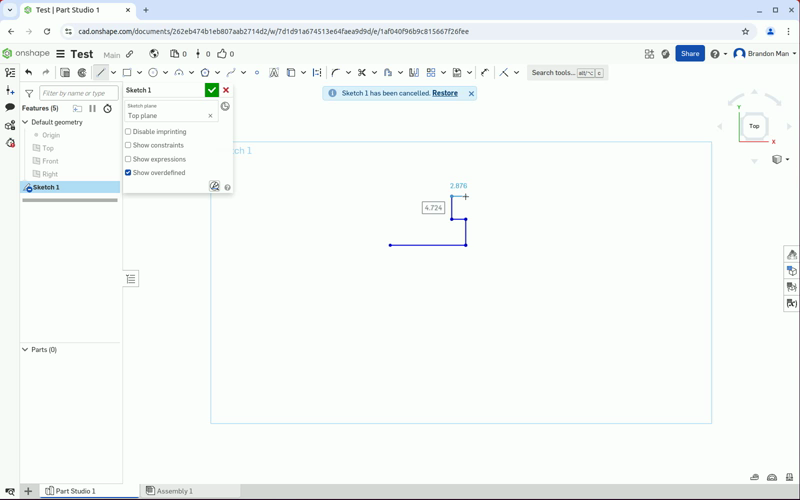
click(465, 196)
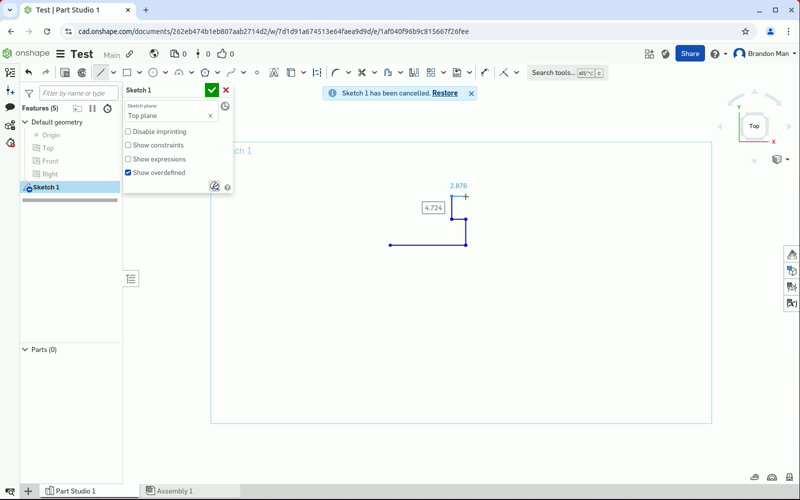
key_up(shift)
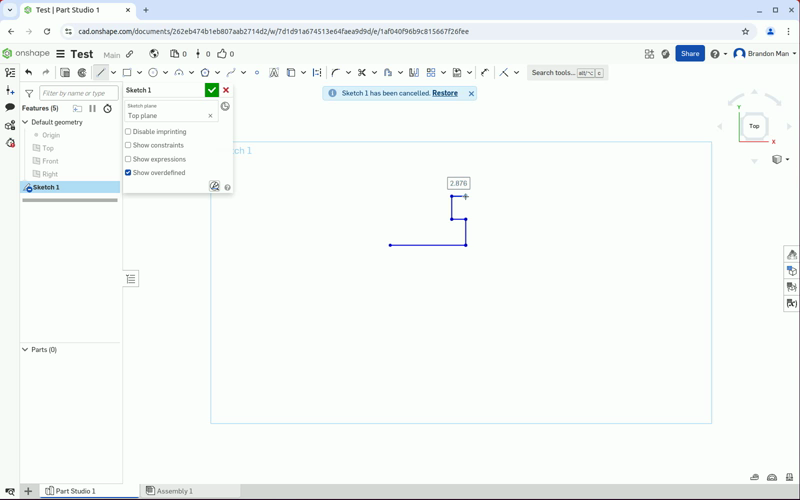
key_down(shift)
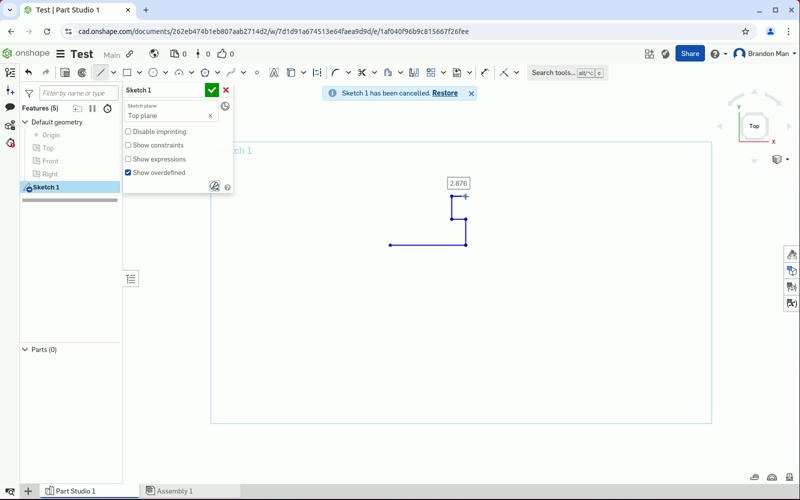
mouse_move(495, 196)
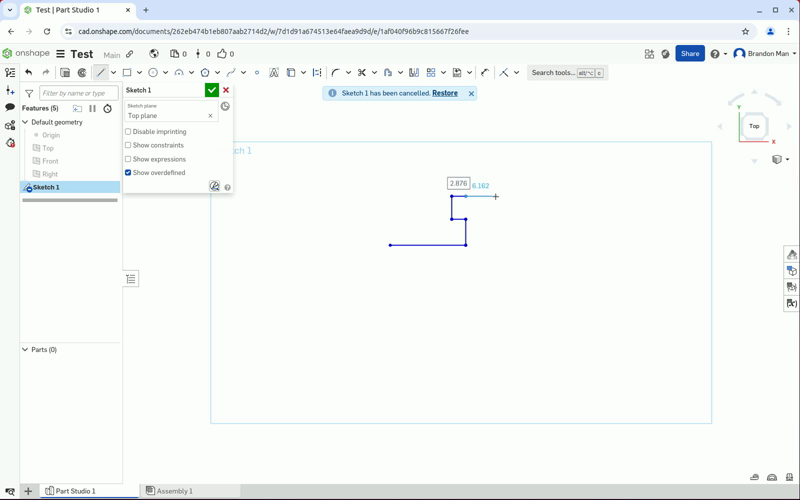
mouse_move(465, 170)
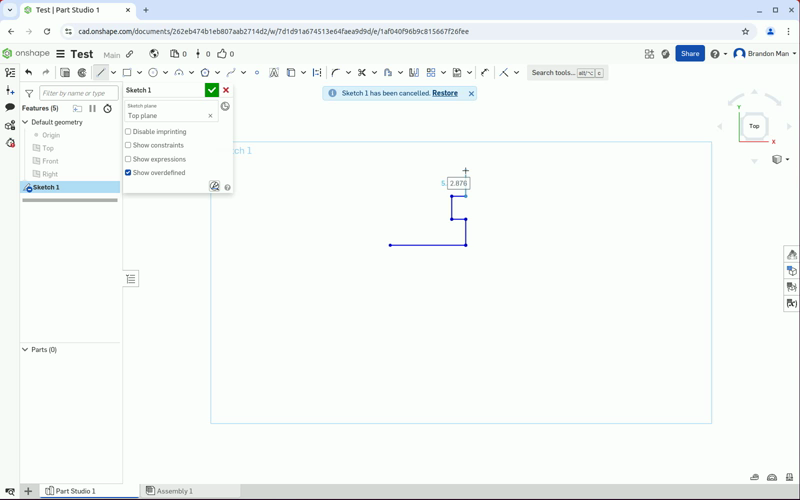
click(465, 170)
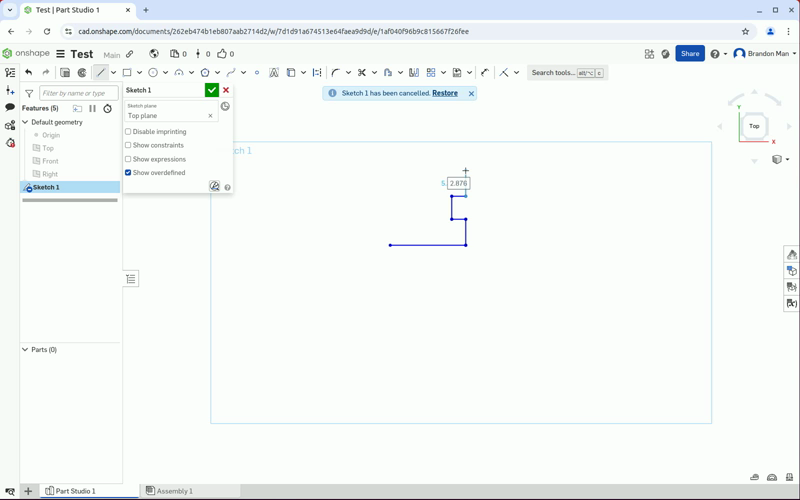
key_up(shift)
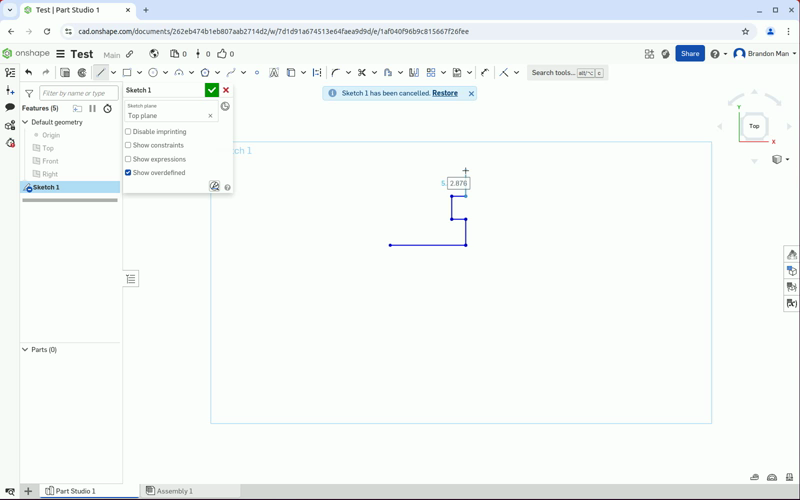
key_down(shift)
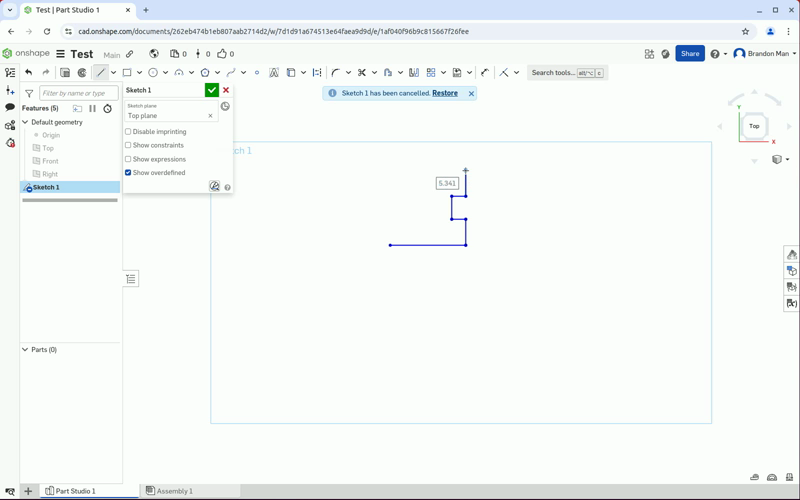
mouse_move(390, 170)
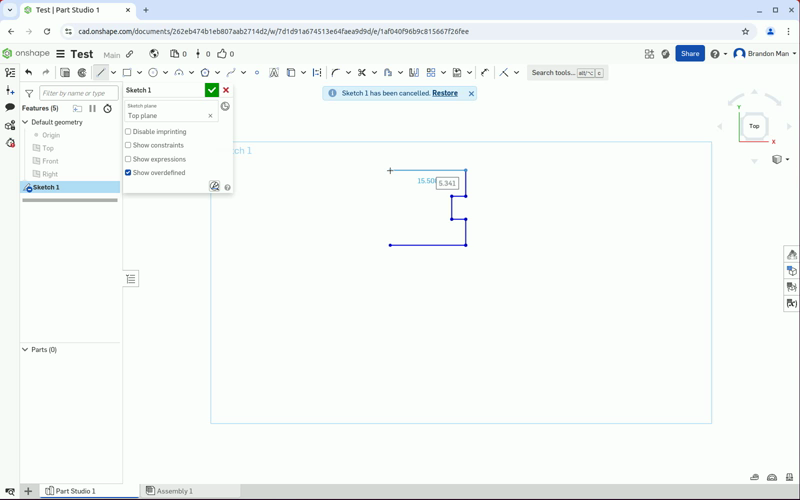
click(390, 170)
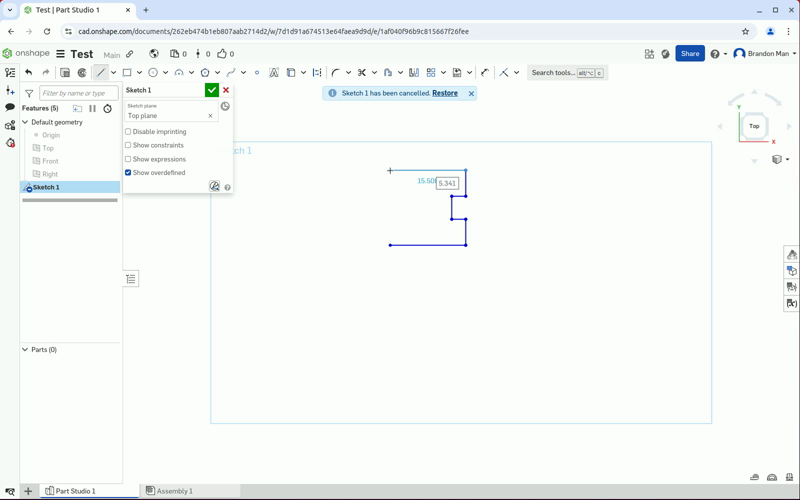
key_up(shift)
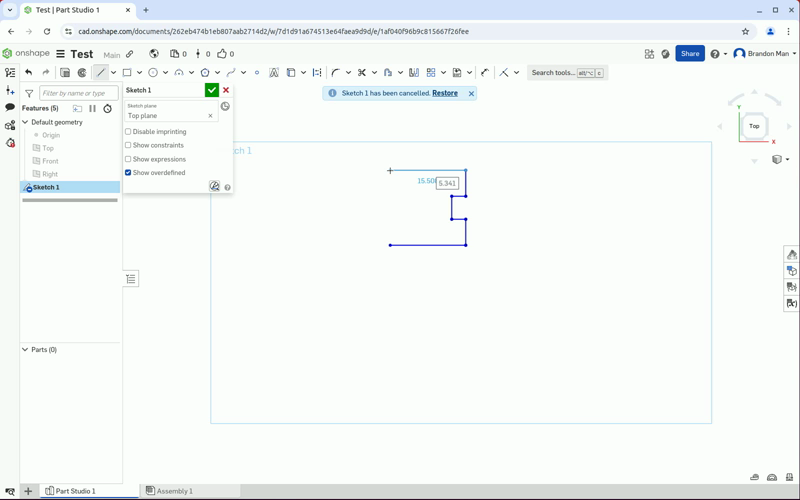
key_down(shift)
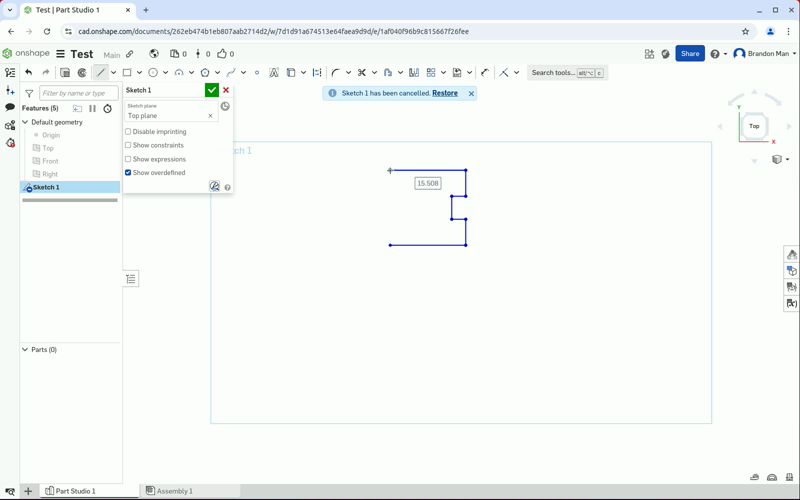
mouse_move(420, 170)
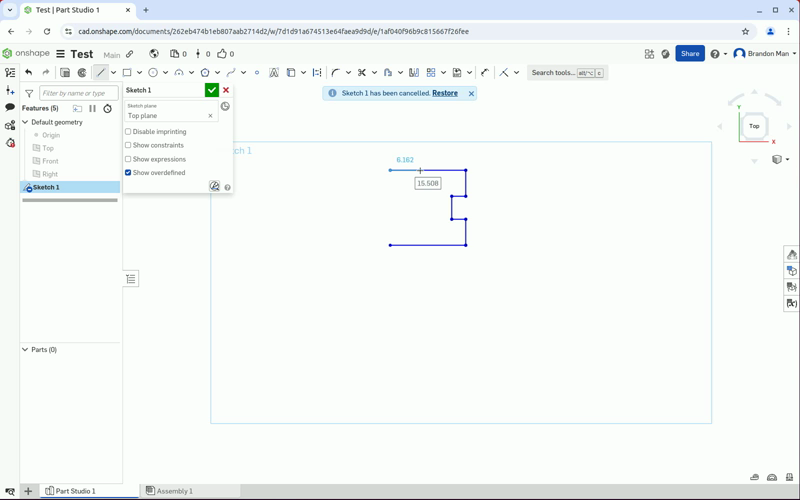
mouse_move(390, 196)
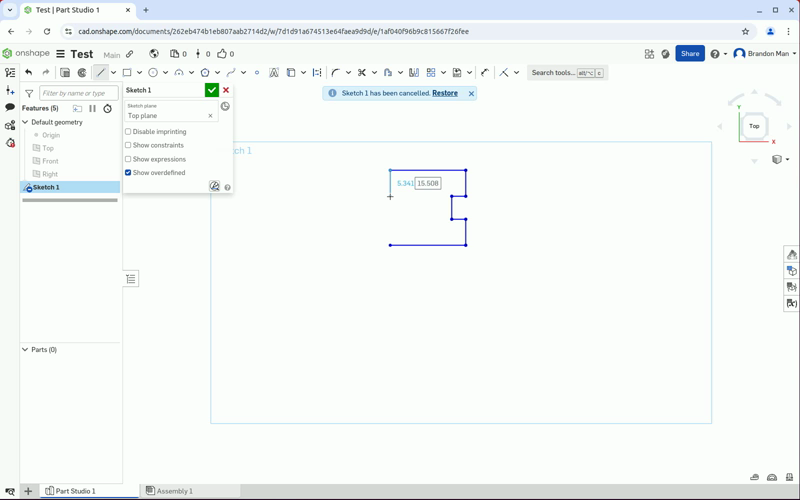
click(390, 196)
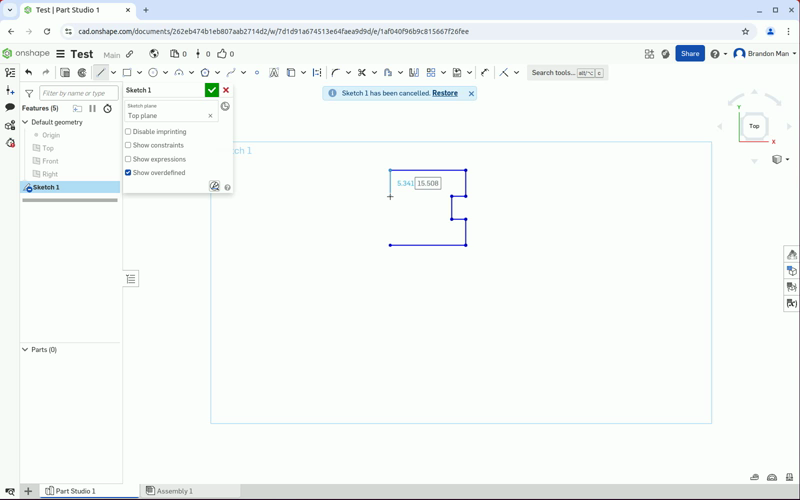
key_up(shift)
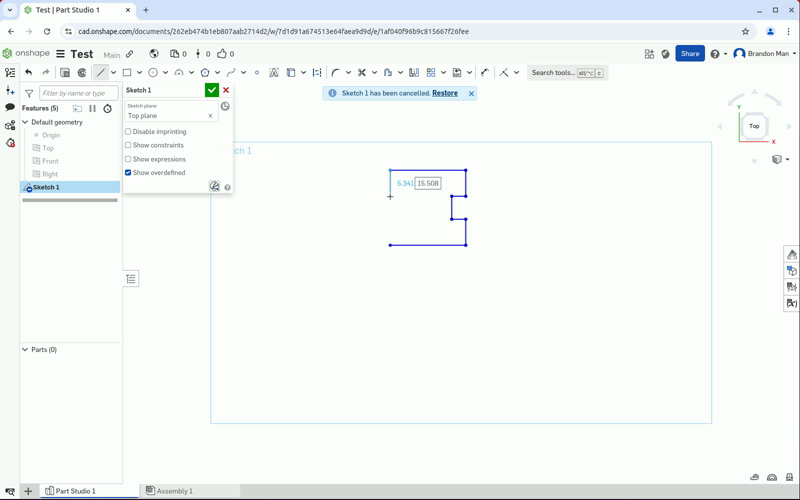
key_down(shift)
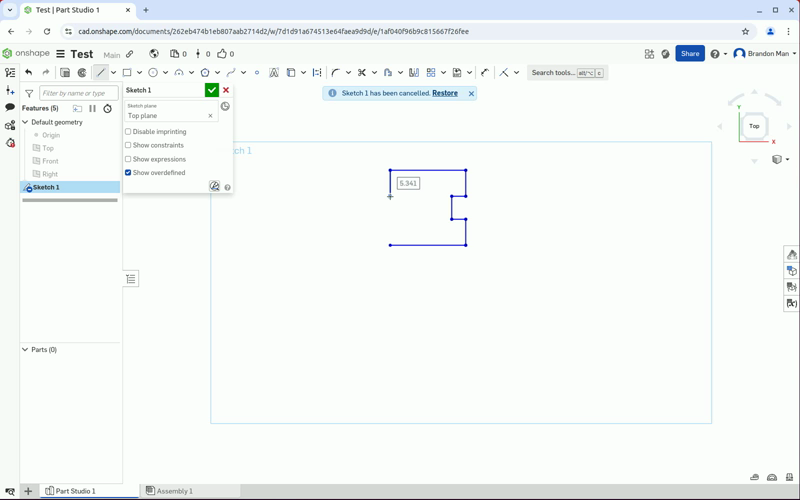
mouse_move(420, 196)
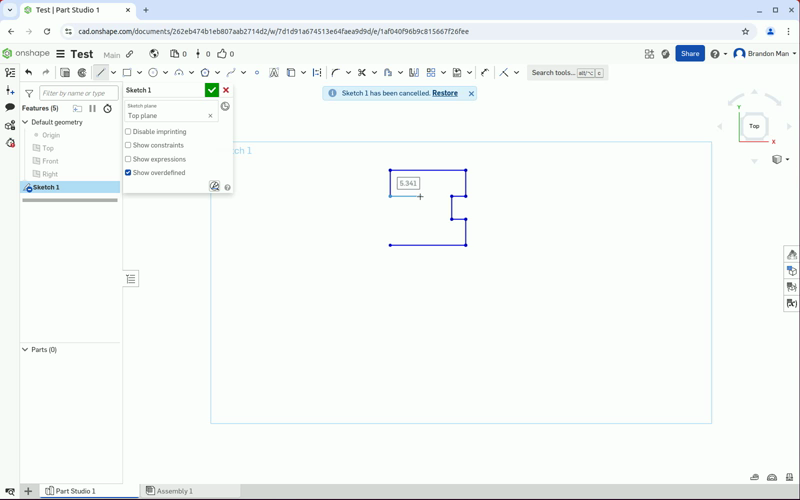
mouse_move(404, 196)
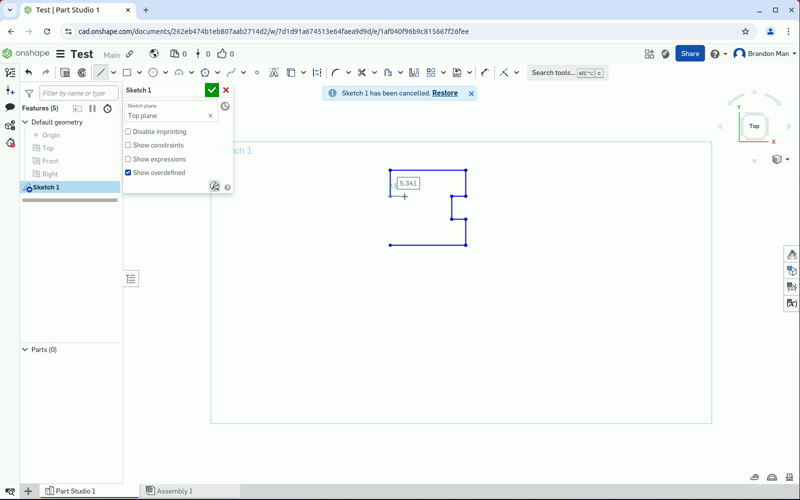
click(404, 196)
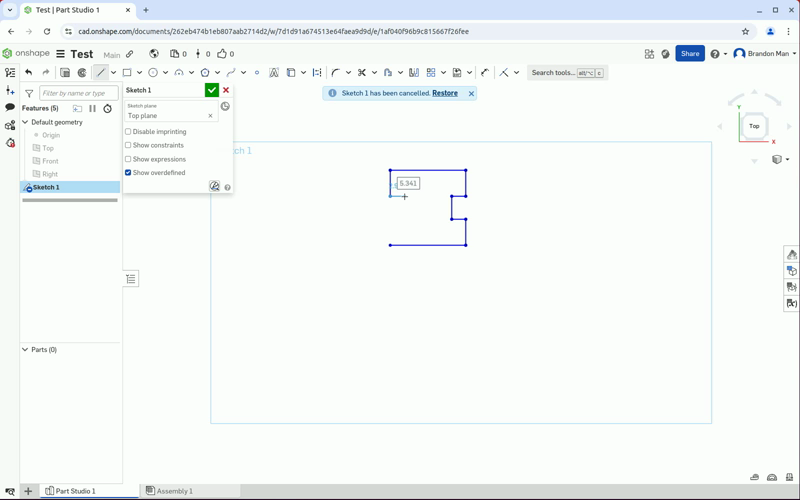
key_up(shift)
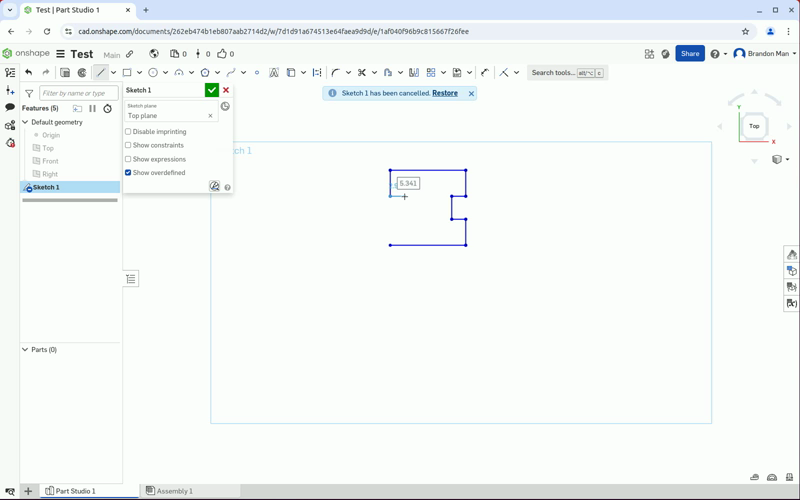
key_down(shift)
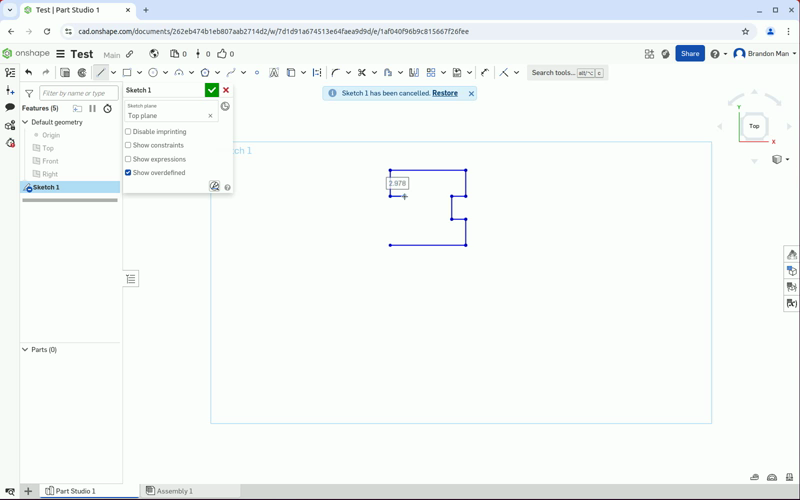
mouse_move(434, 196)
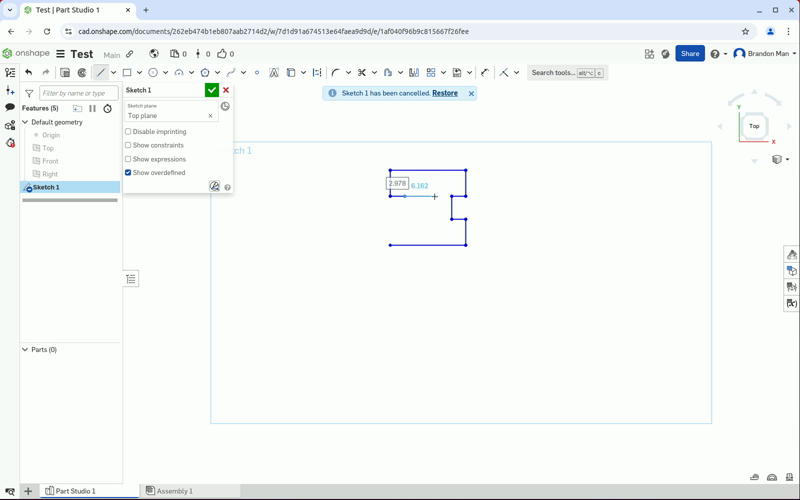
mouse_move(404, 219)
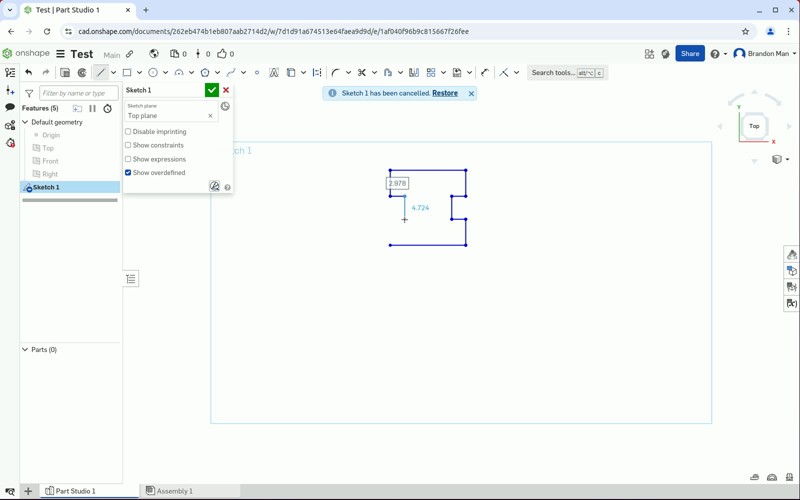
click(404, 219)
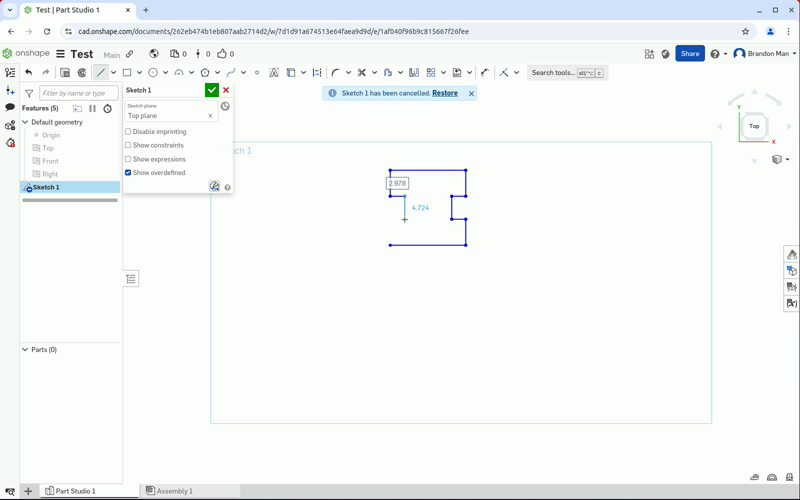
key_up(shift)
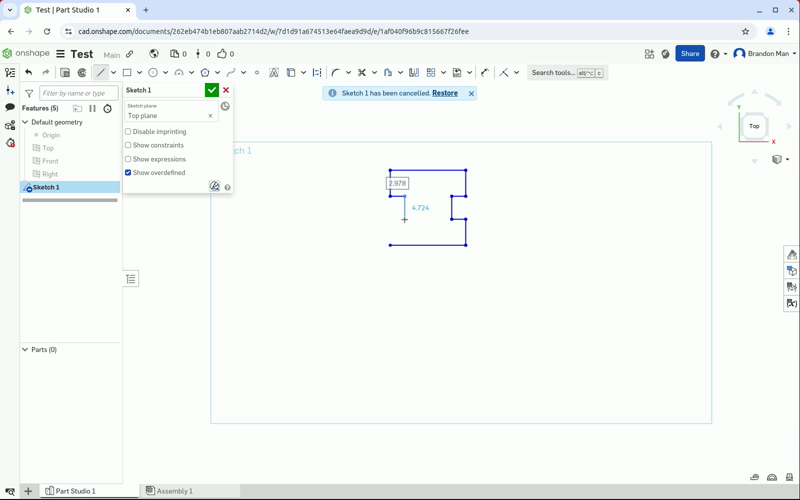
key_down(shift)
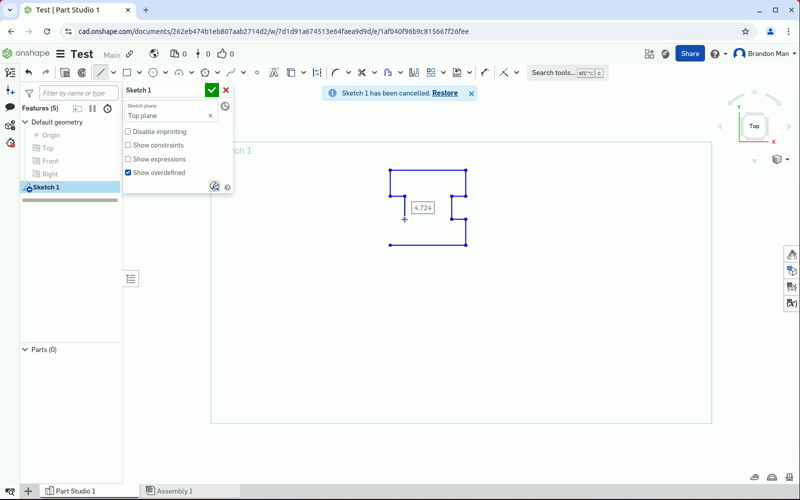
mouse_move(434, 219)
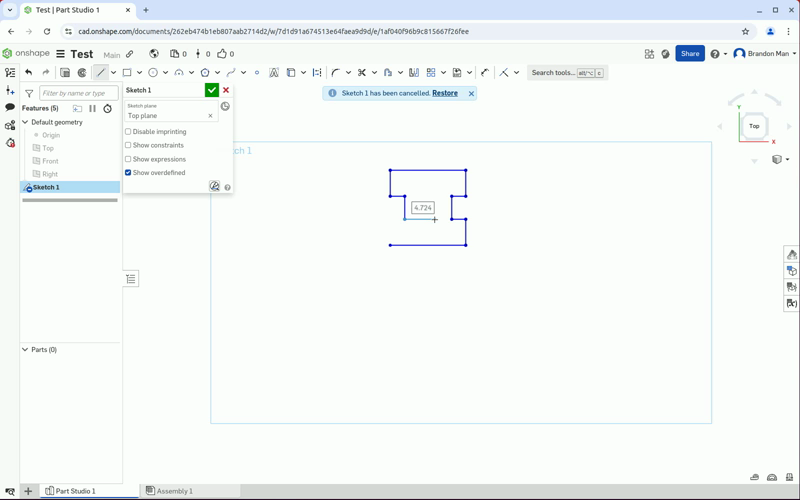
mouse_move(390, 219)
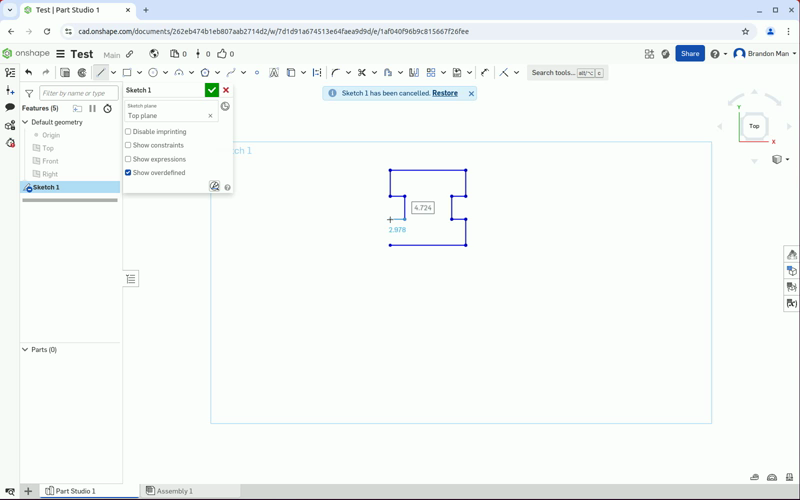
click(390, 219)
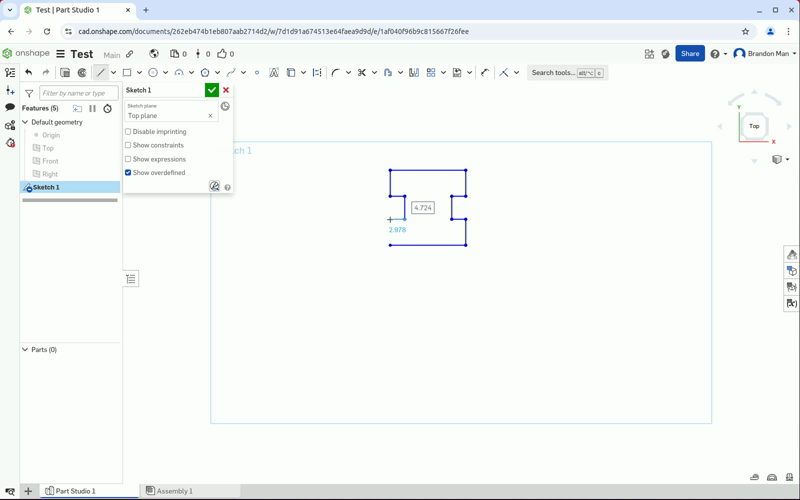
key_up(shift)
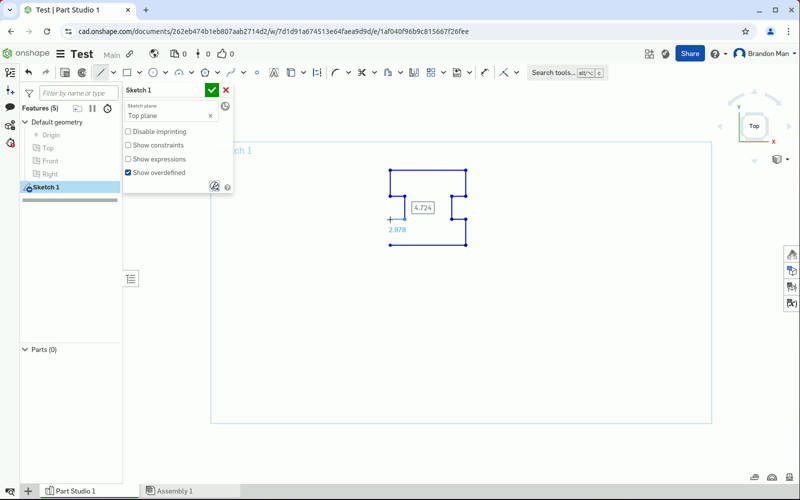
mouse_move(420, 219)
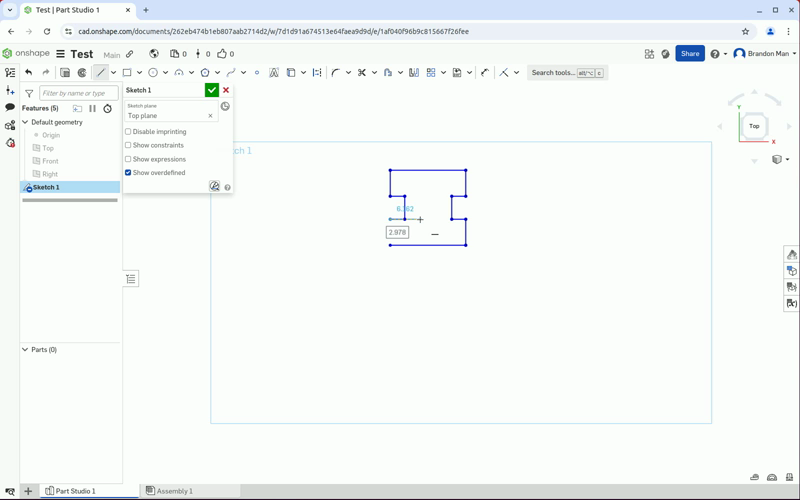
key_down(shift)
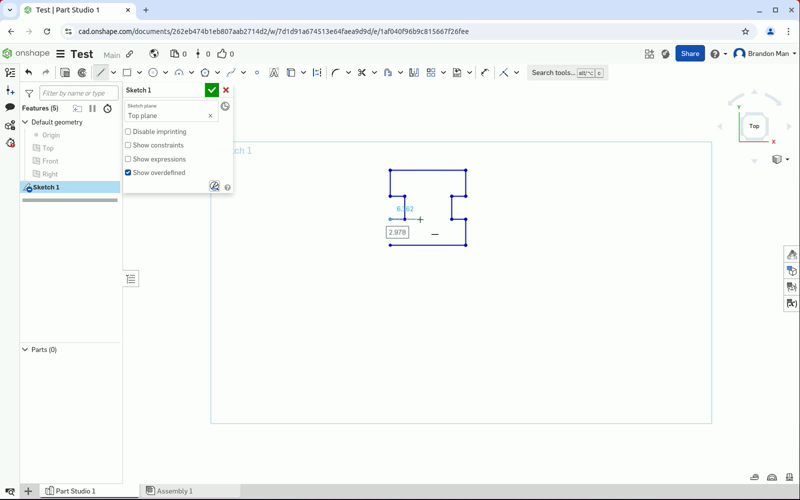
mouse_move(390, 245)
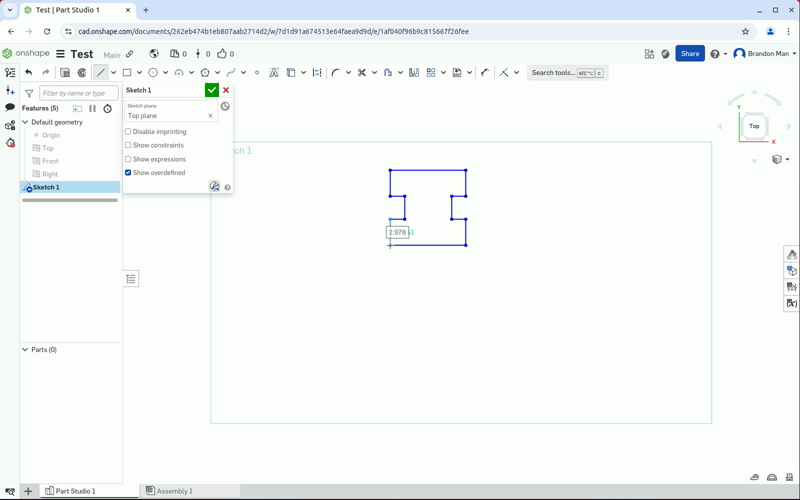
key_up(shift)
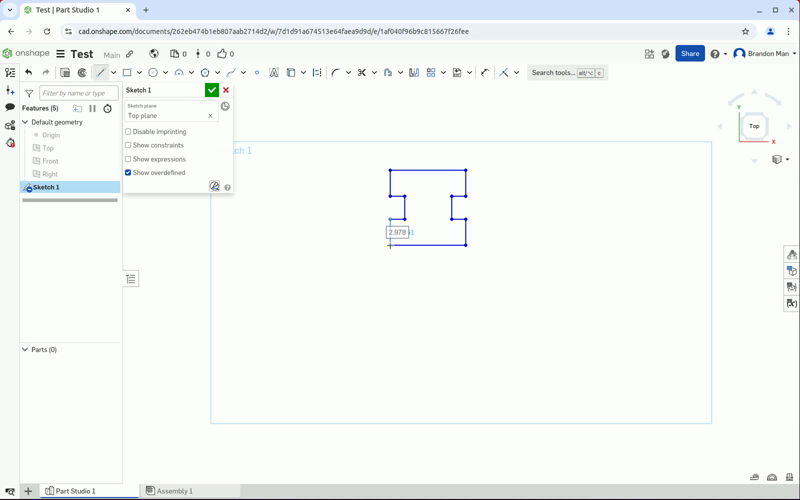
click(390, 245)
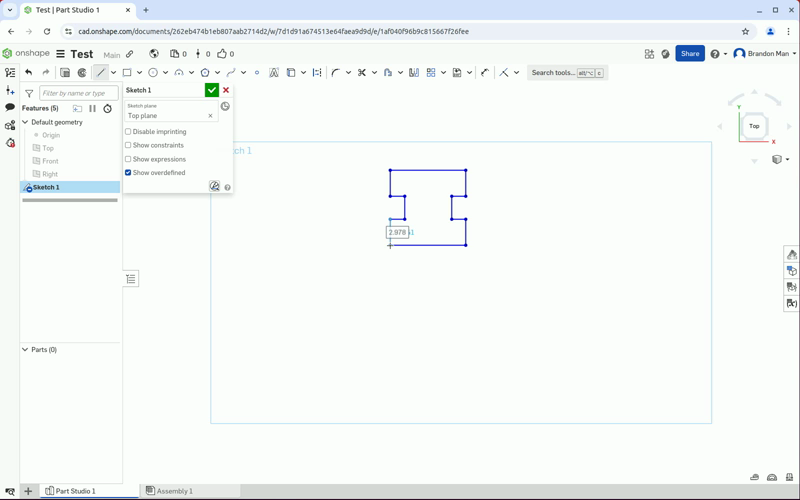
key(esc)
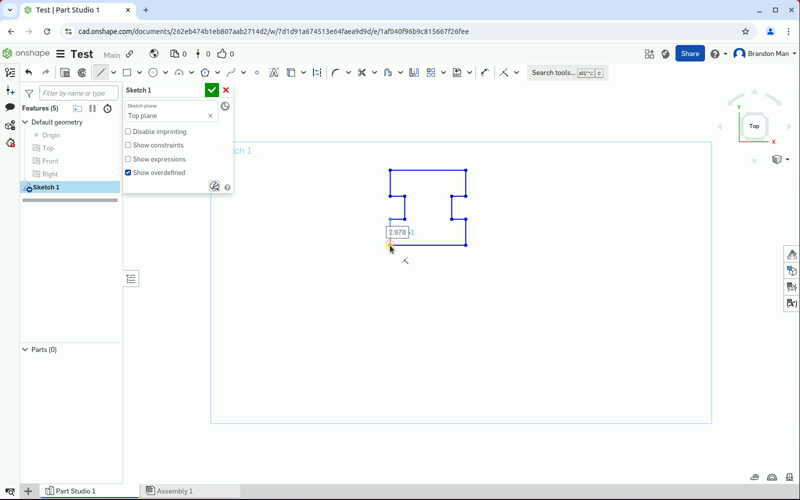
key(c)
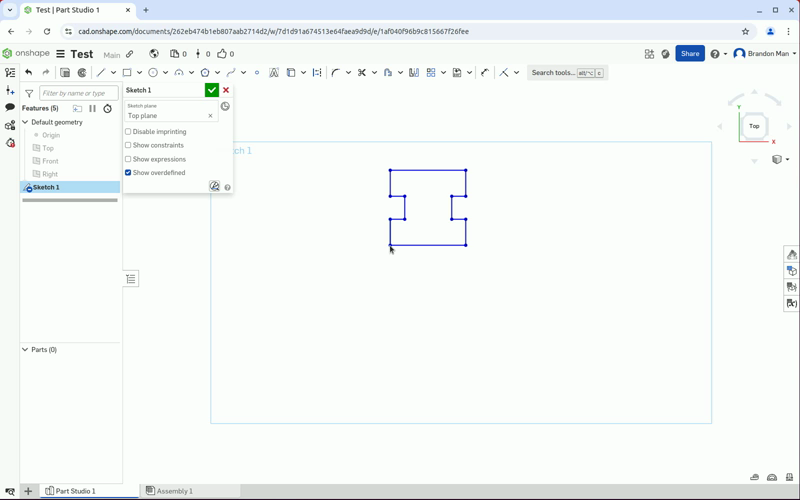
key_down(shift)
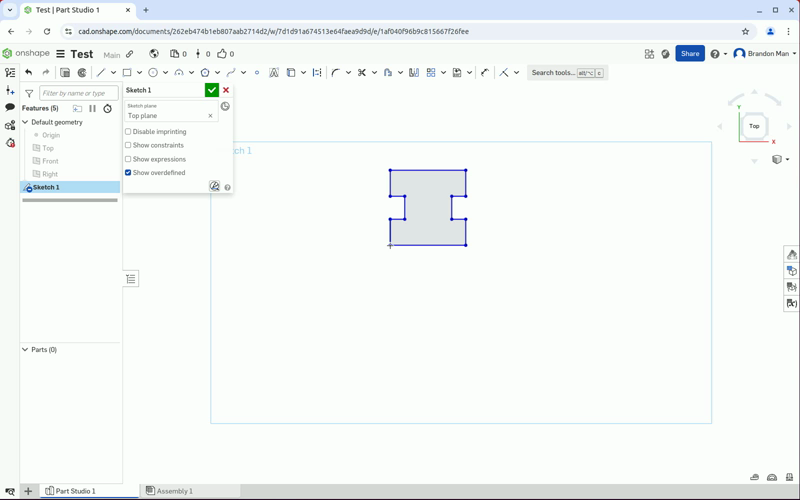
mouse_move(428, 207)
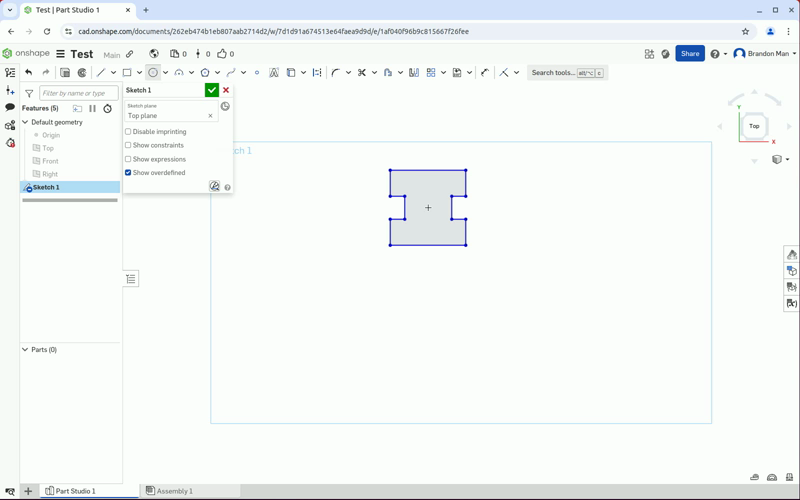
click(428, 207)
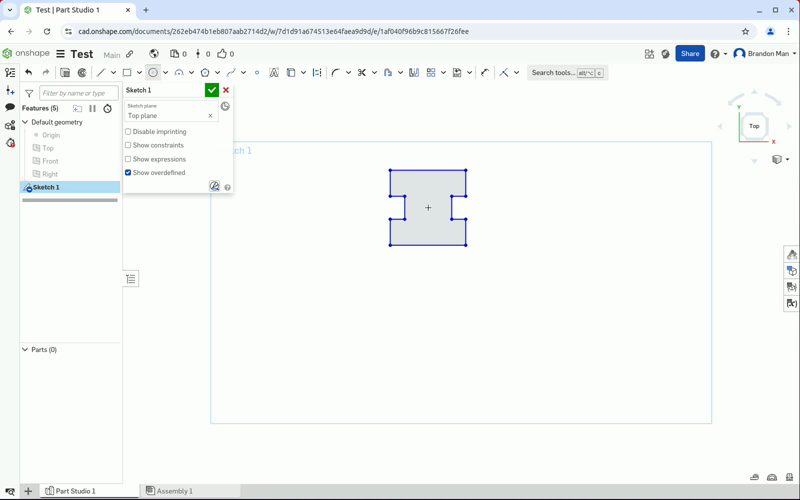
key_up(shift)
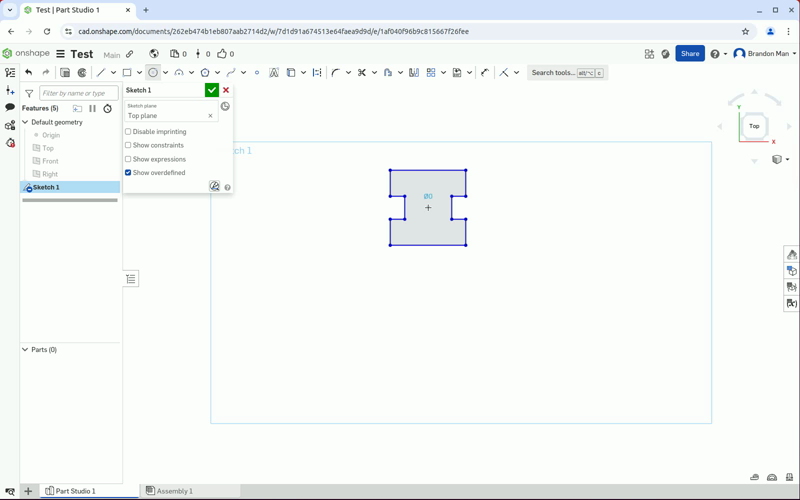
mouse_move(437, 207)
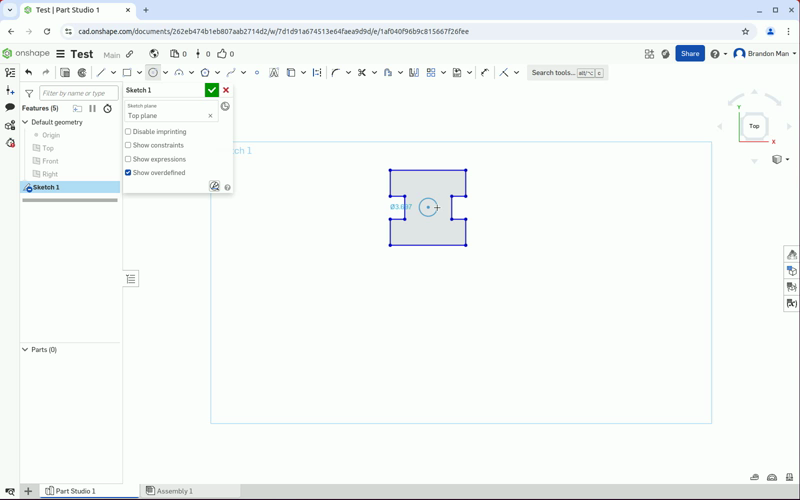
click(437, 207)
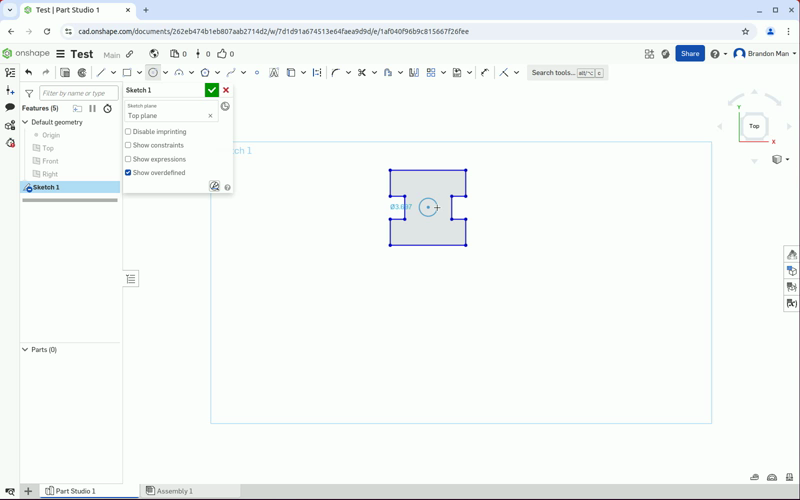
key(esc)
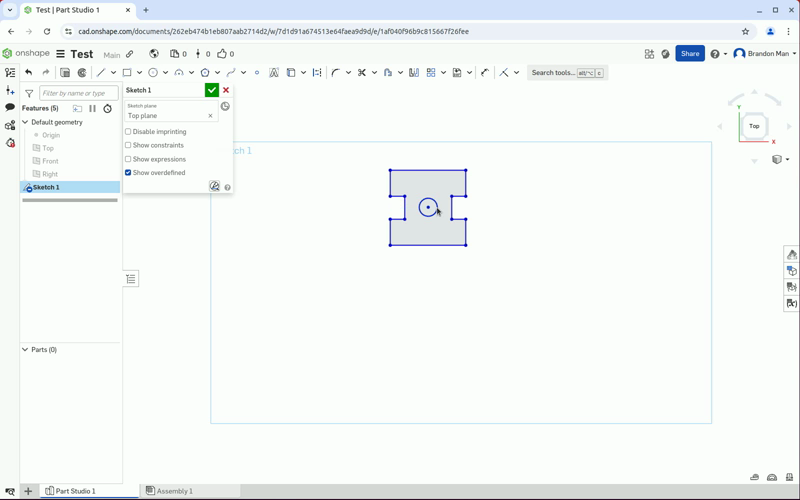
mouse_move(394, 240)
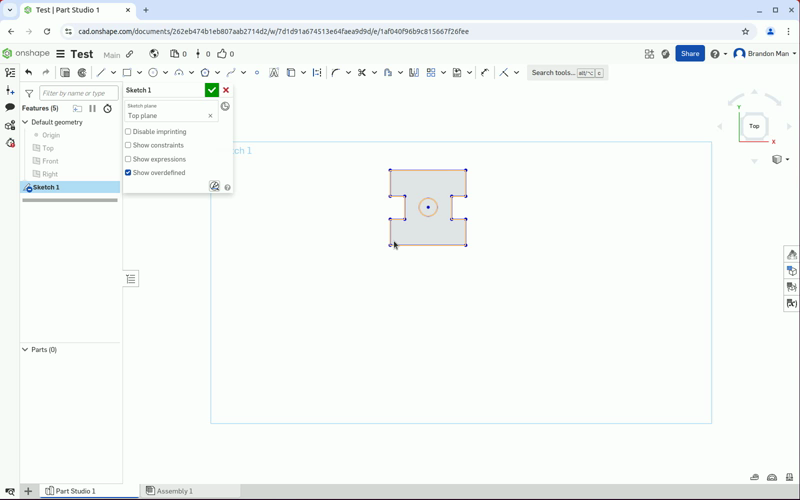
click(394, 240)
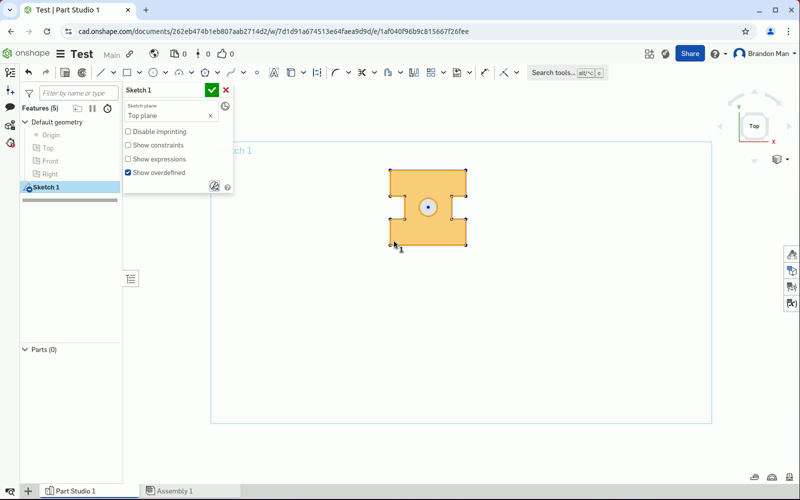
mouse_move(73, 352)
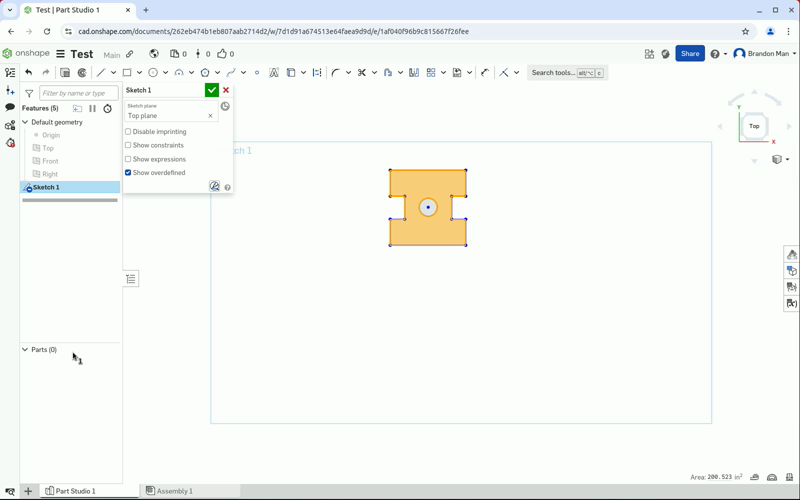
key(shift+y)
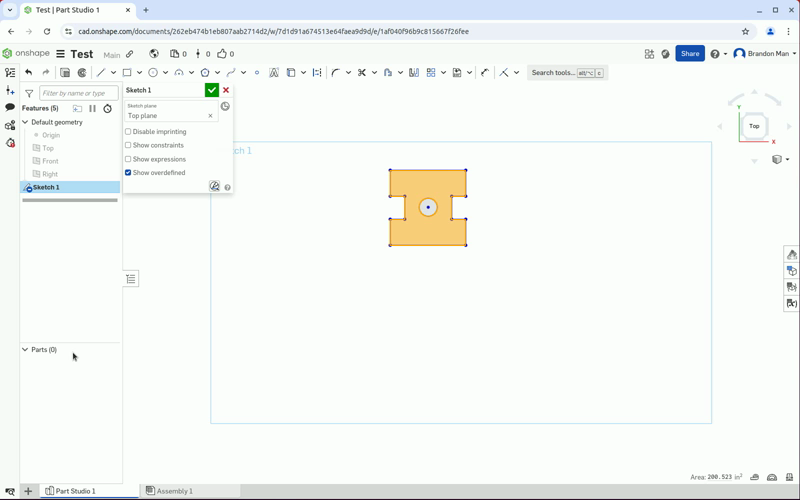
key(shift+e)
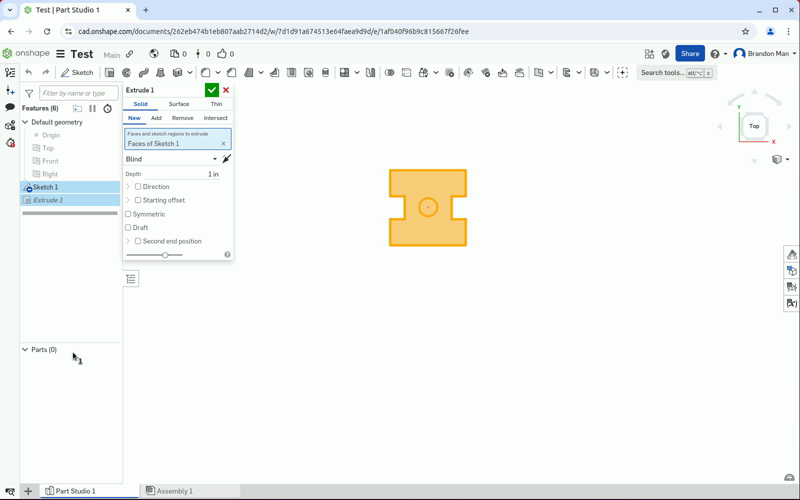
mouse_move(143, 106)
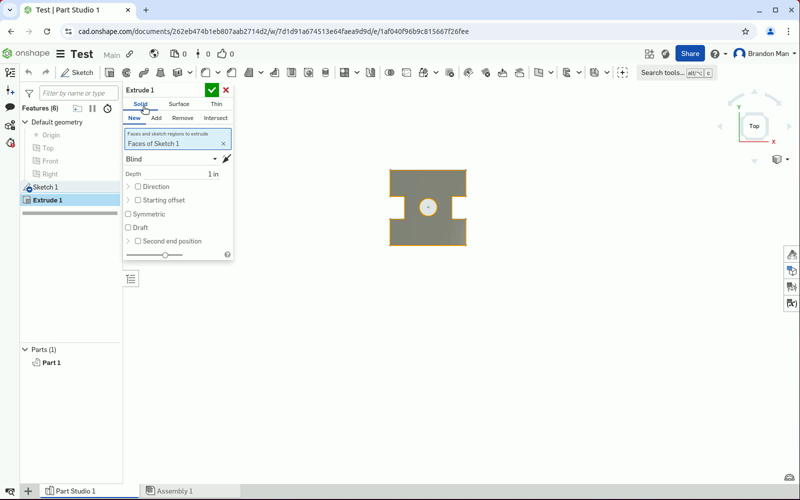
click(143, 106)
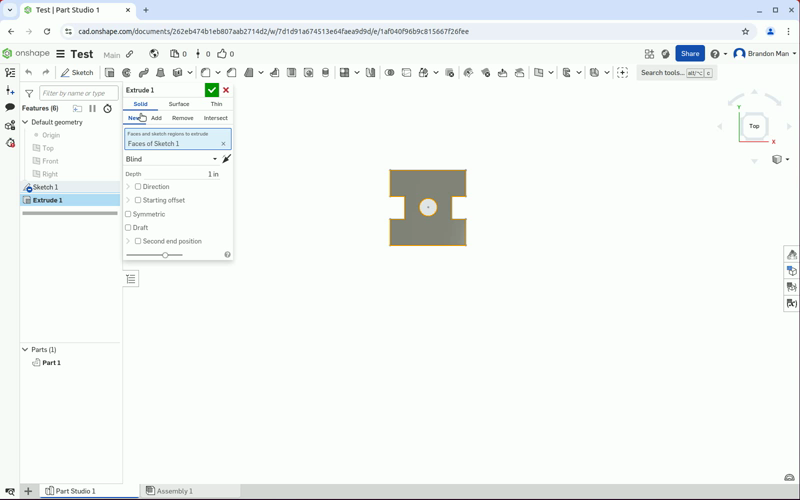
mouse_move(137, 120)
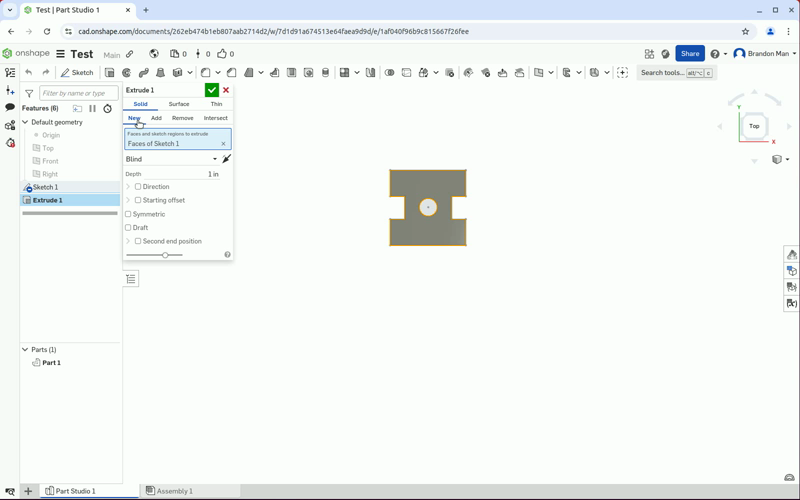
click(137, 120)
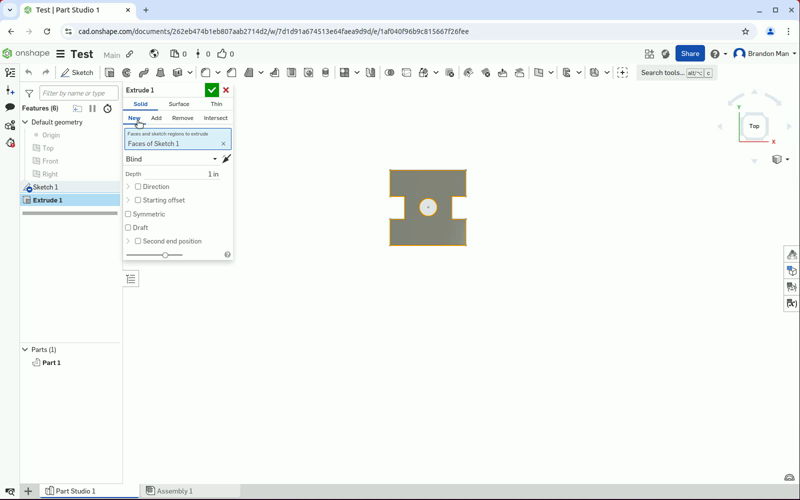
key(tab, 4)
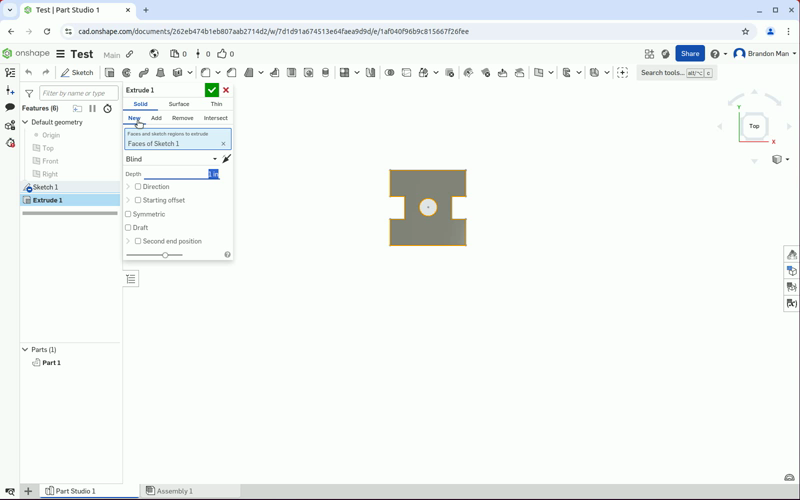
text(3.851)
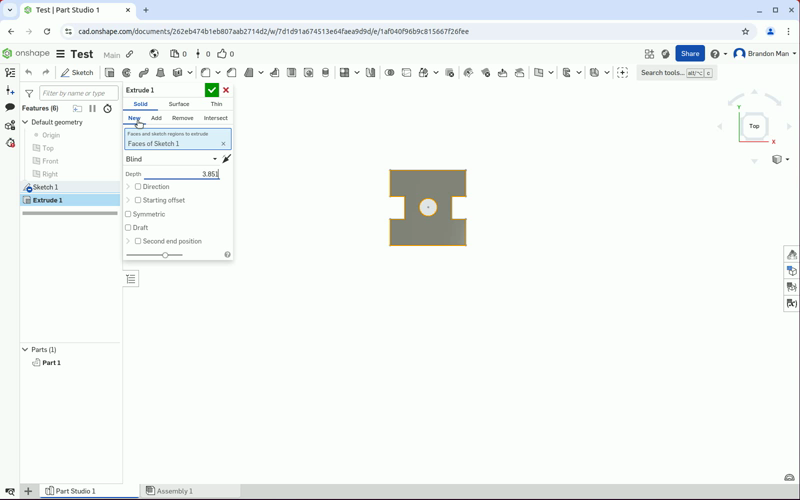
key(enter)
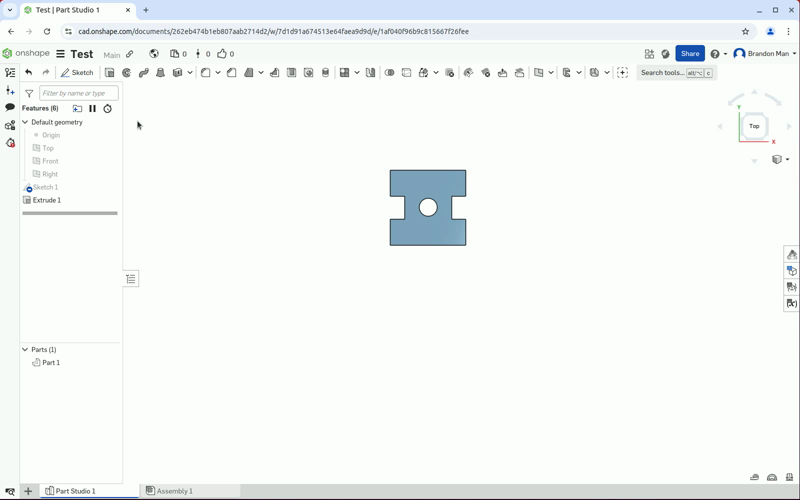
key(shift+h)
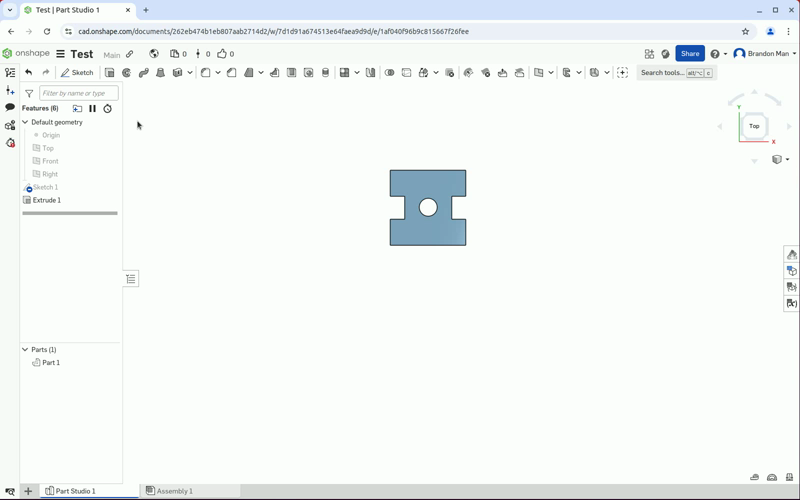
key(shift+h)
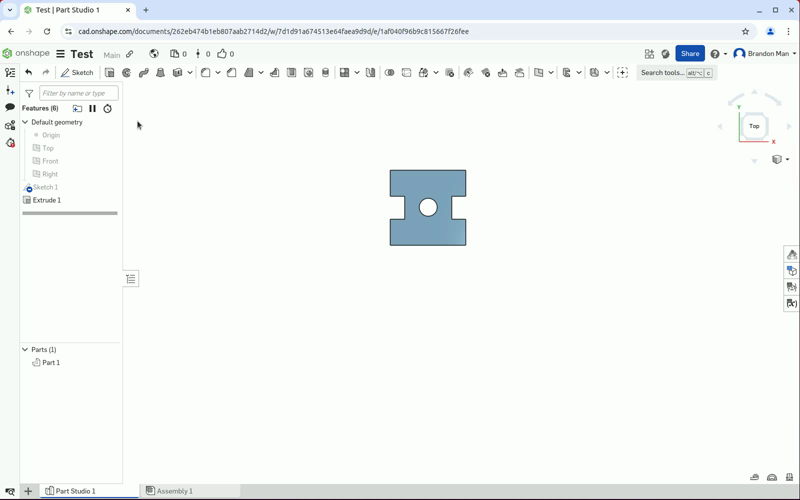
mouse_move(73, 189)
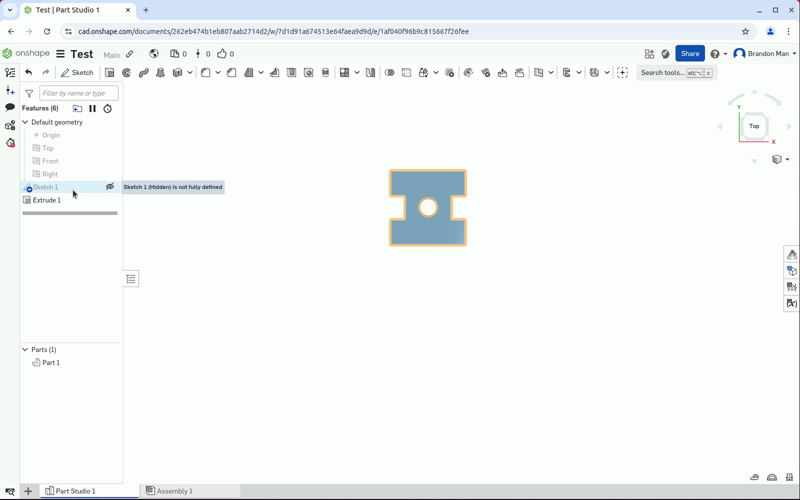
click(73, 189)
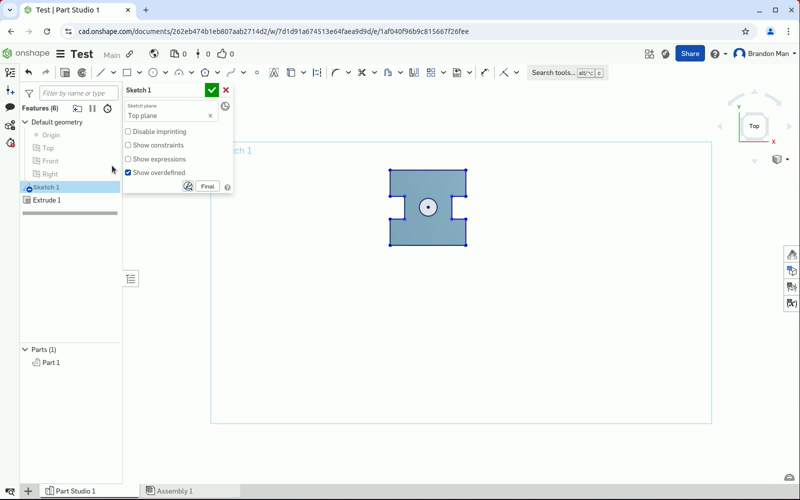
mouse_move(229, 92)
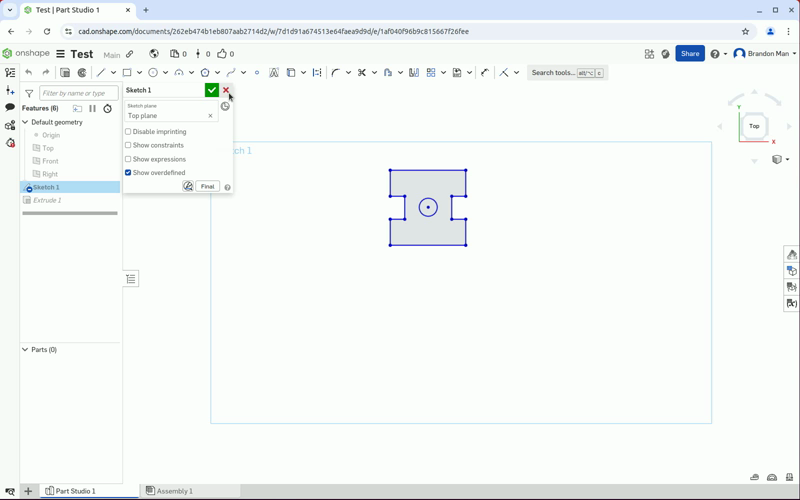
click(229, 92)
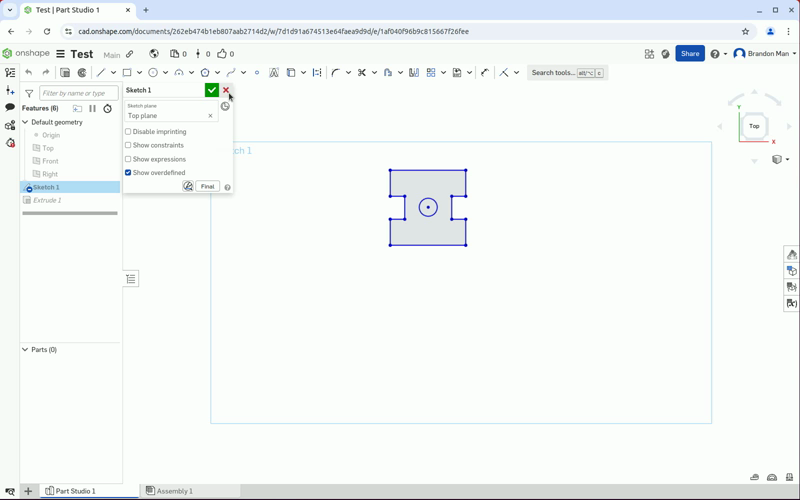
key(shift+s)
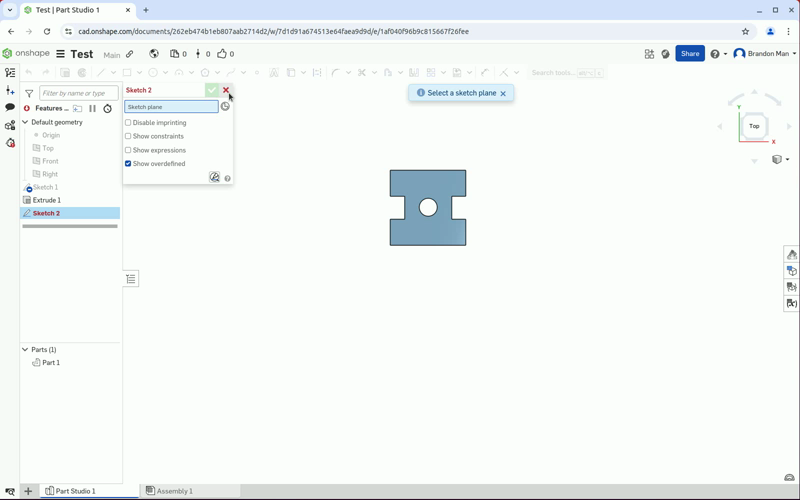
mouse_move(73, 150)
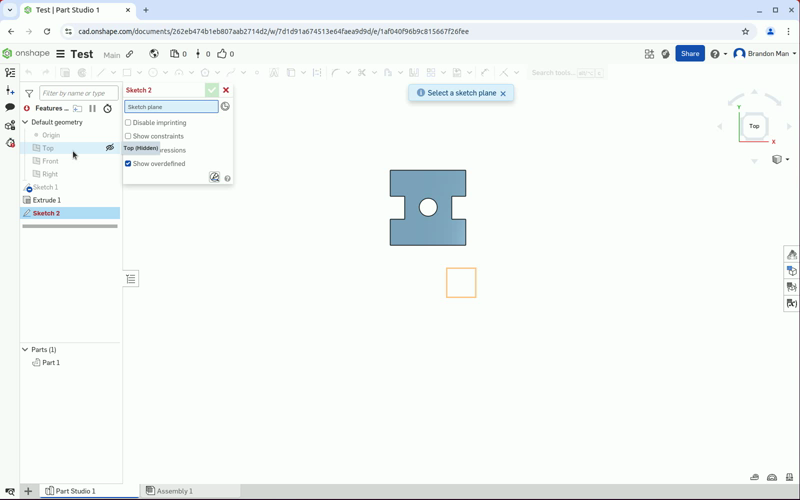
click(73, 150)
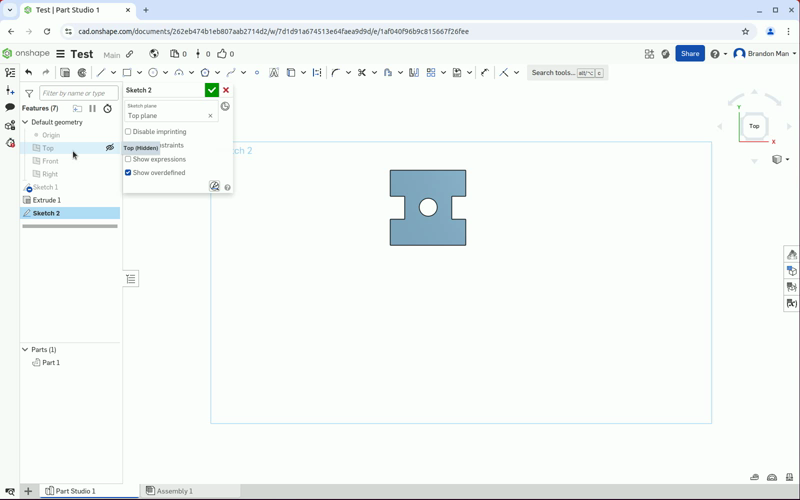
mouse_move(73, 352)
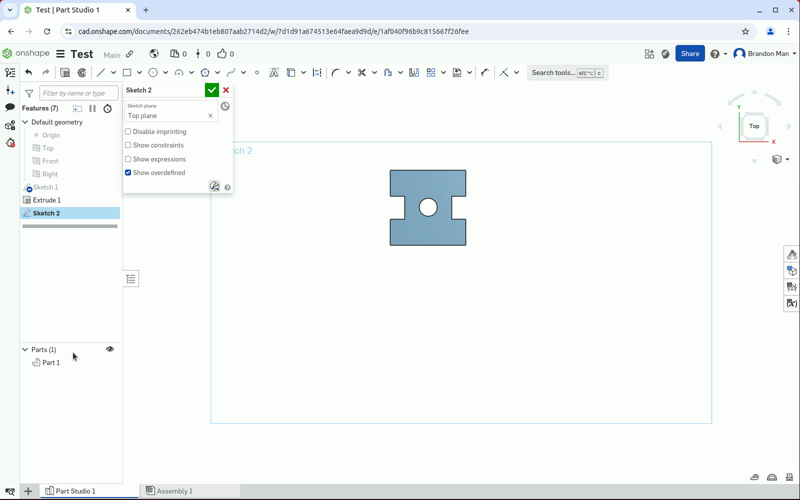
key(y)
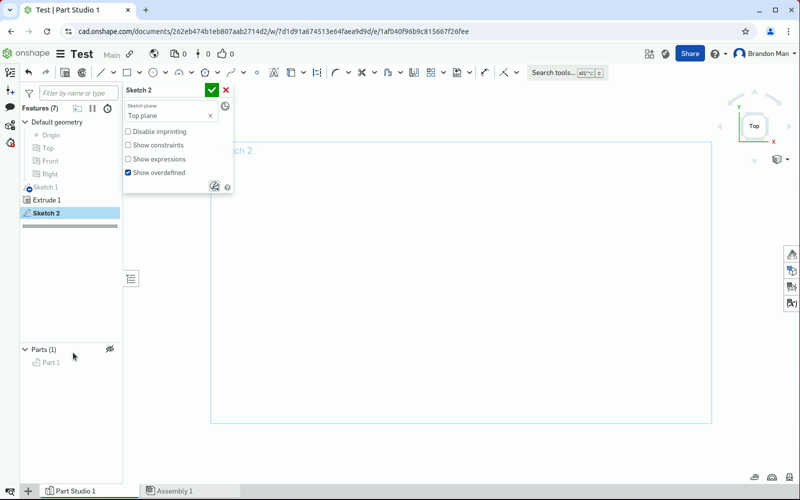
key(l)
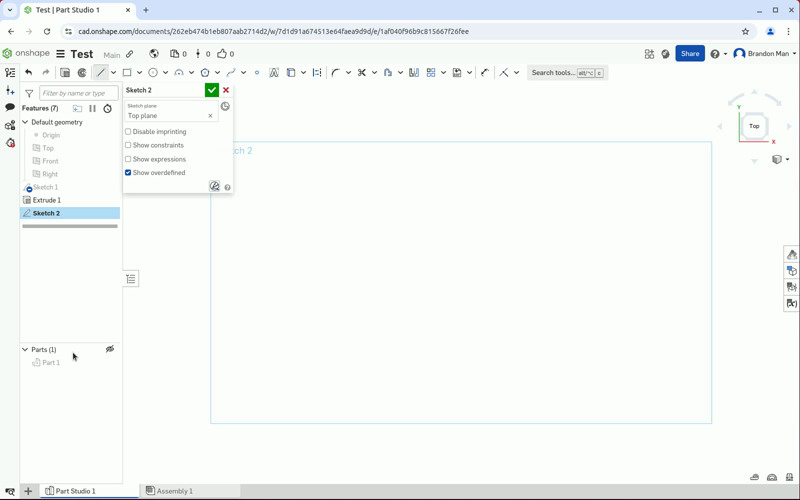
key_down(shift)
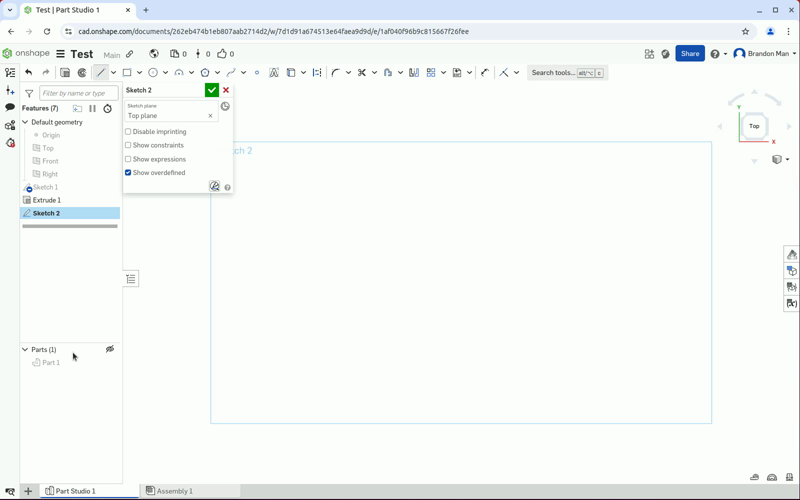
mouse_move(390, 282)
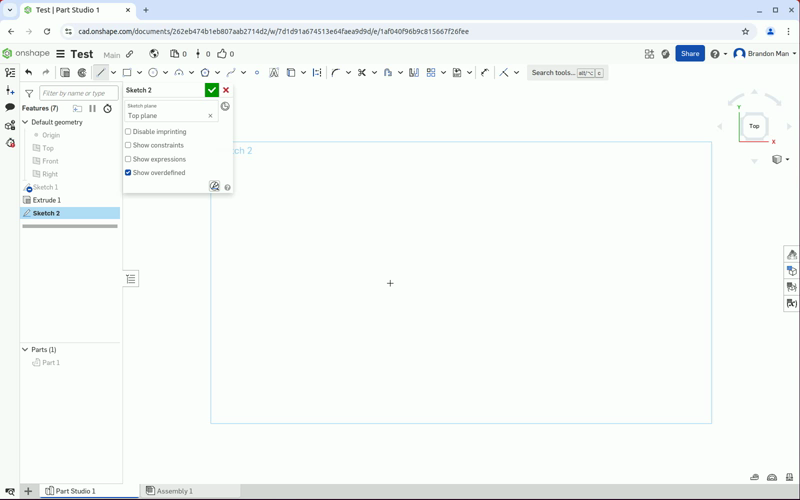
click(390, 282)
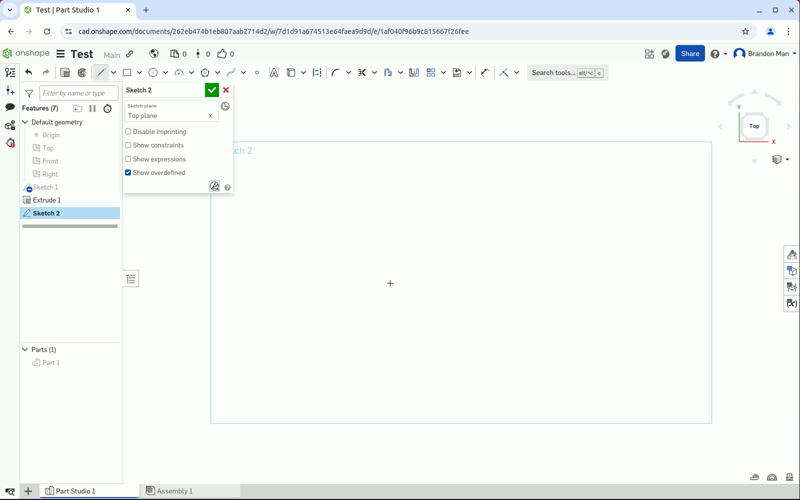
key_up(shift)
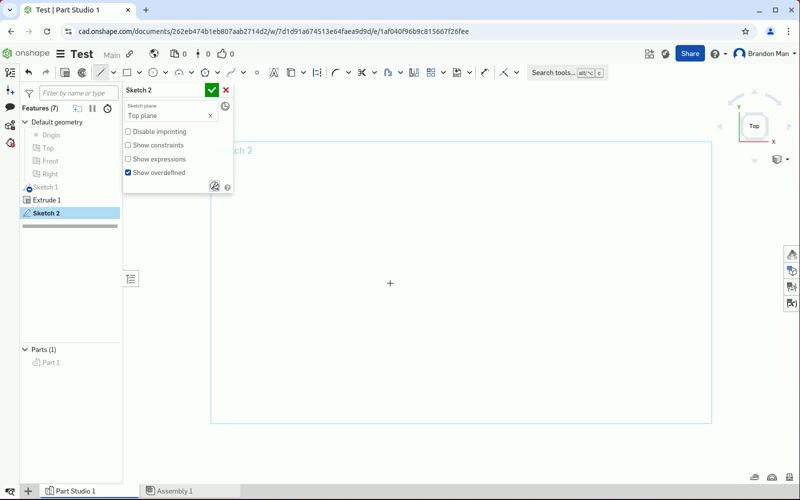
key_down(shift)
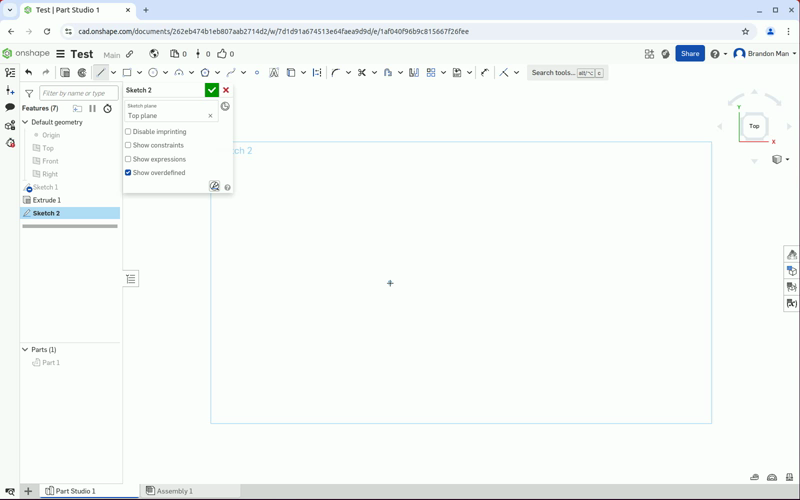
mouse_move(465, 282)
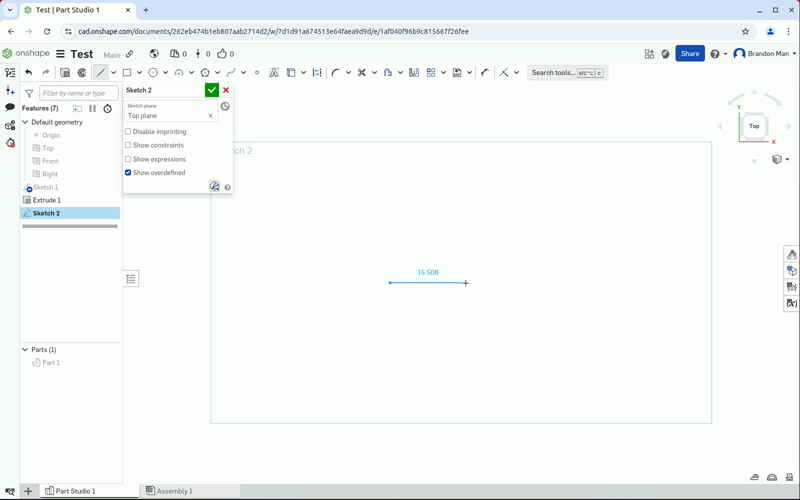
click(465, 282)
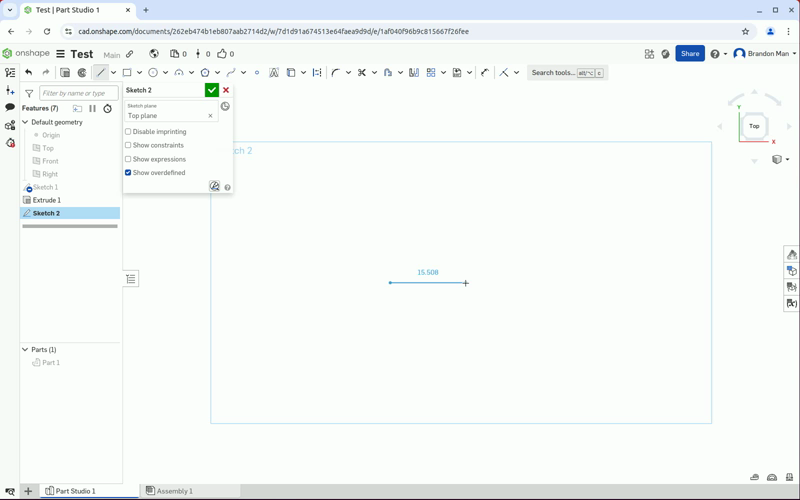
key_up(shift)
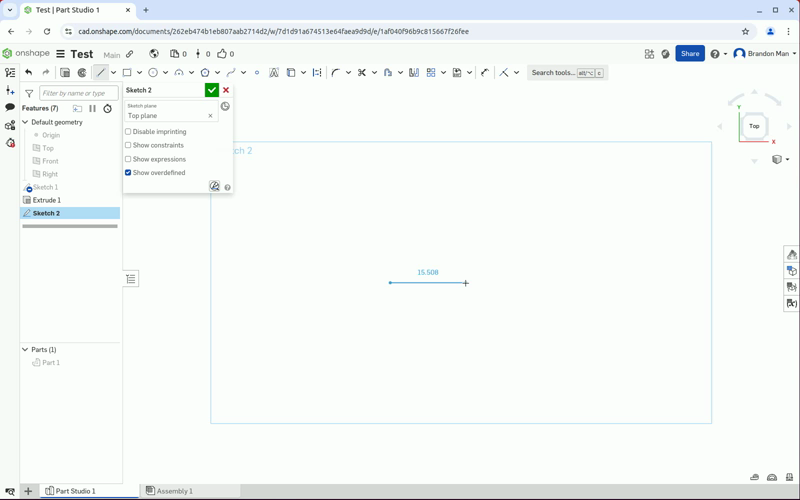
key_down(shift)
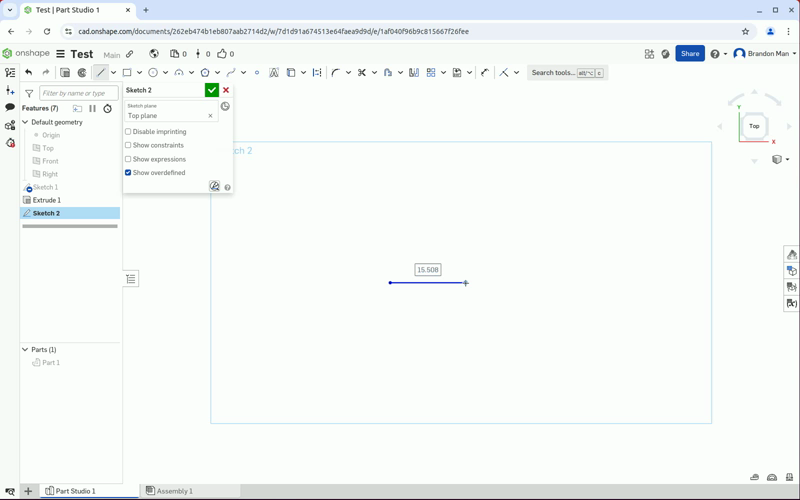
mouse_move(495, 282)
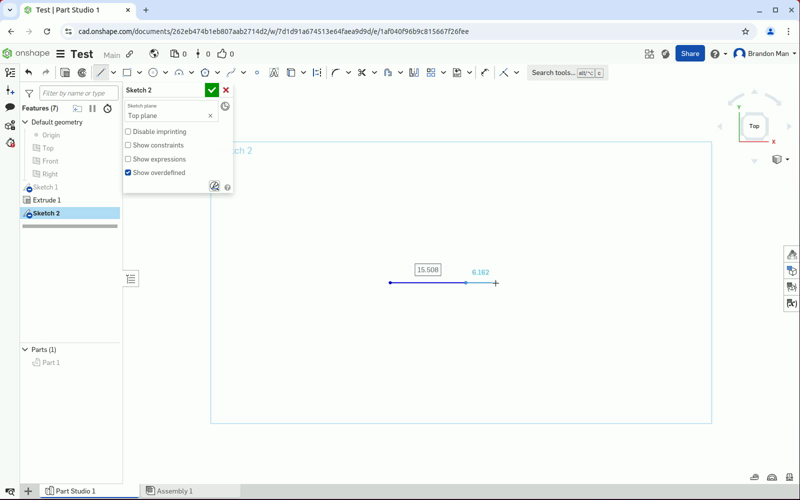
mouse_move(465, 244)
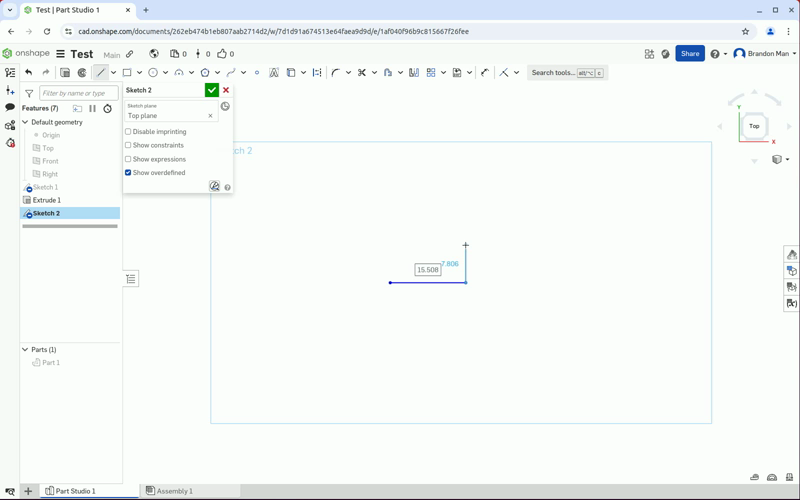
click(465, 244)
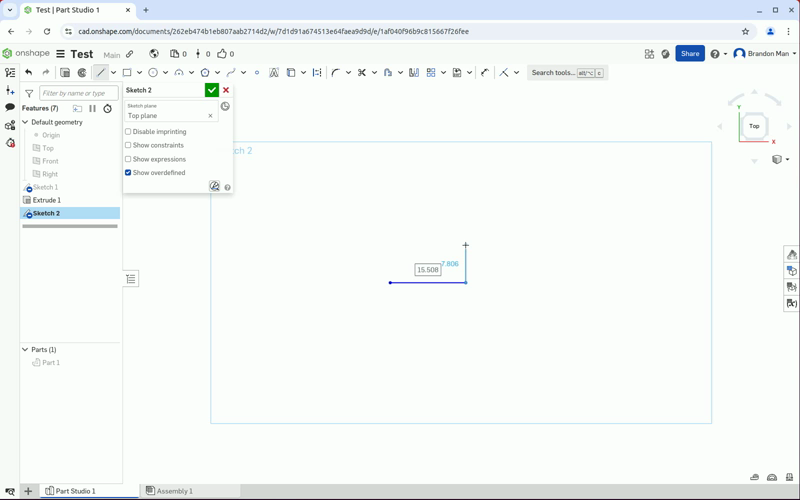
key_up(shift)
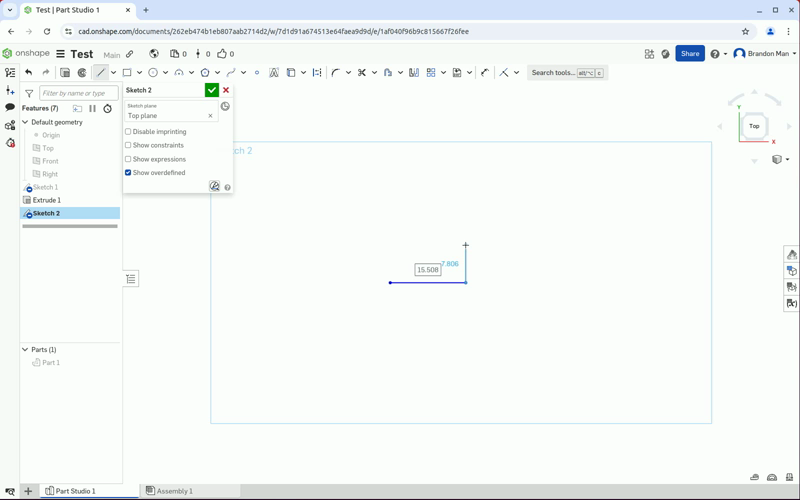
key_down(shift)
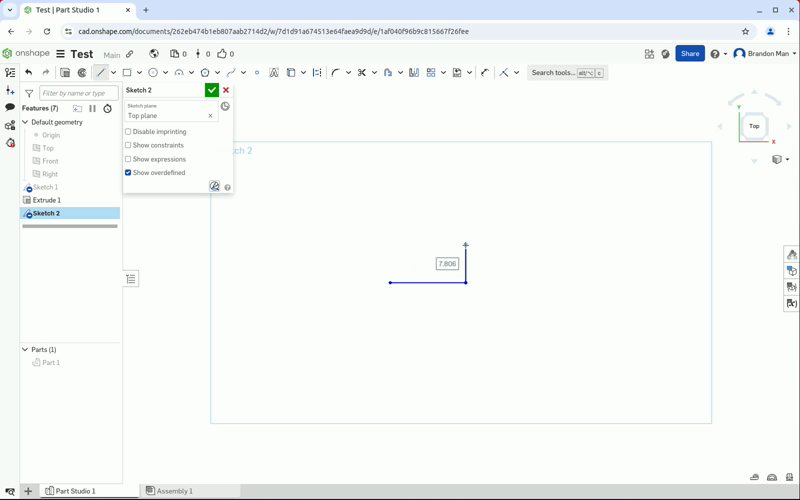
mouse_move(390, 244)
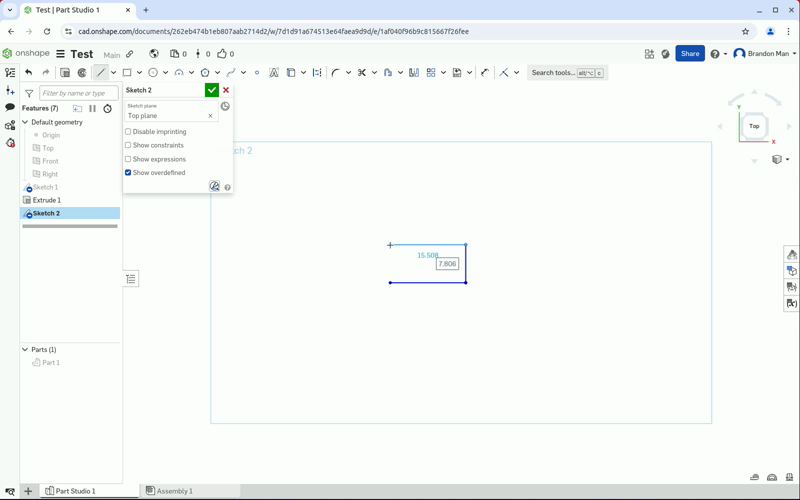
click(390, 244)
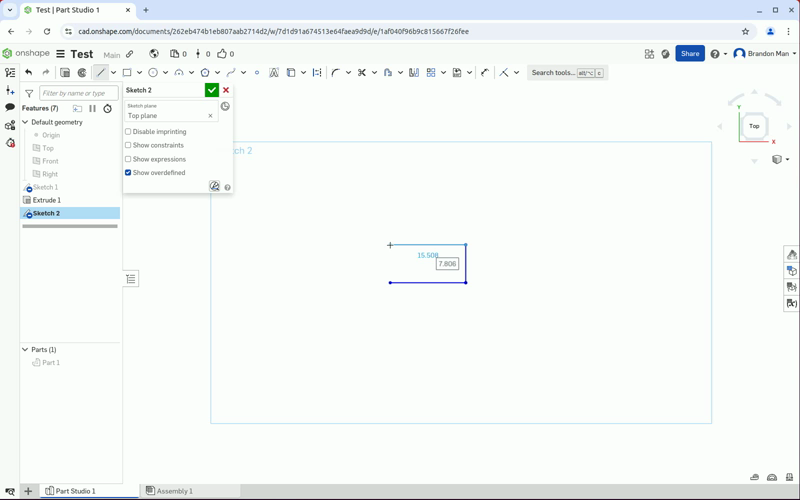
key_up(shift)
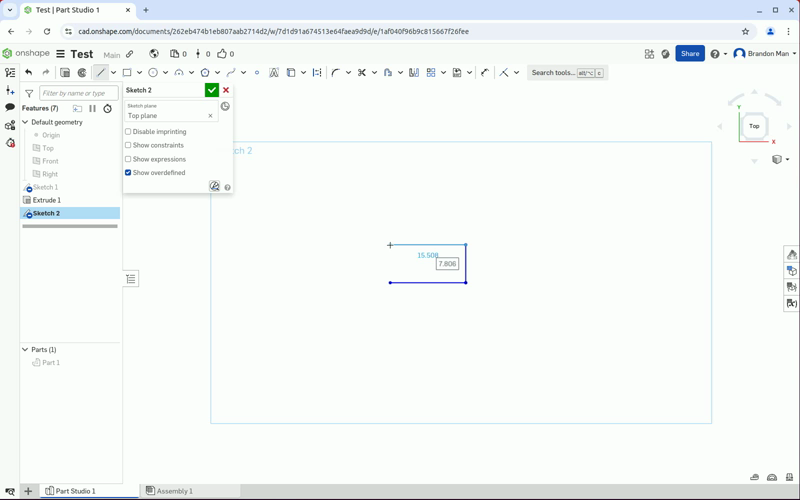
mouse_move(420, 244)
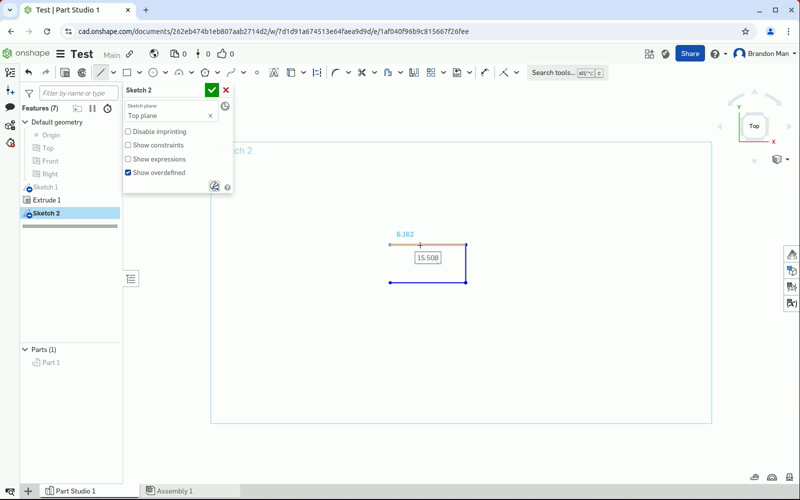
key_down(shift)
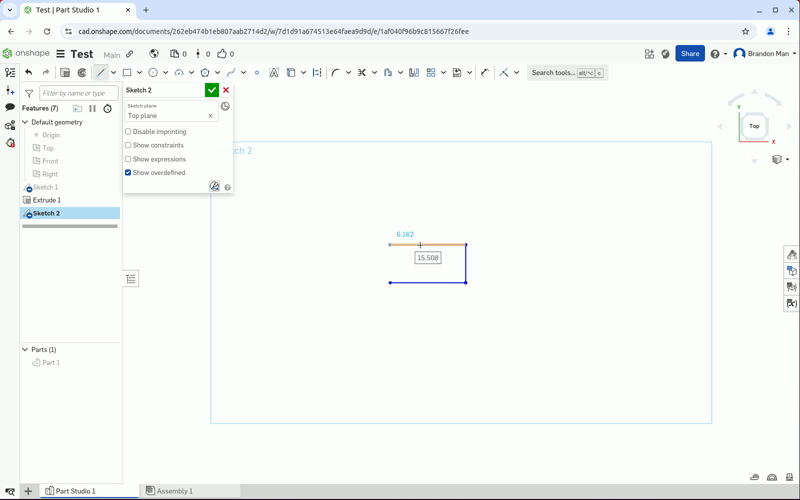
mouse_move(390, 282)
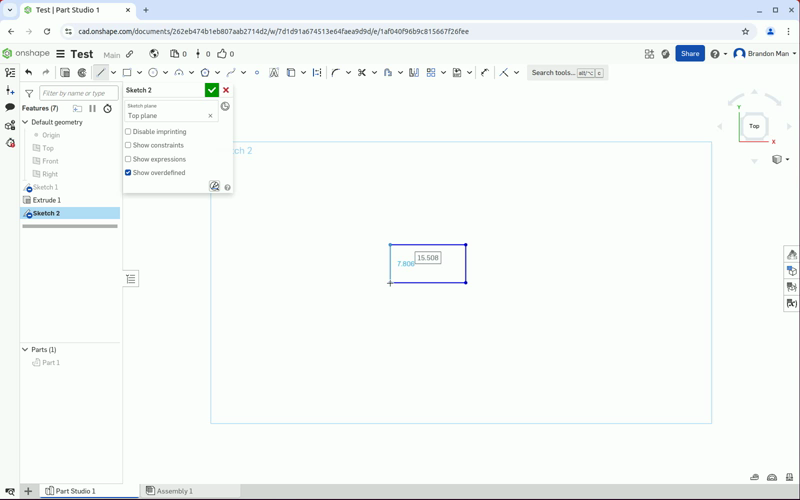
key_up(shift)
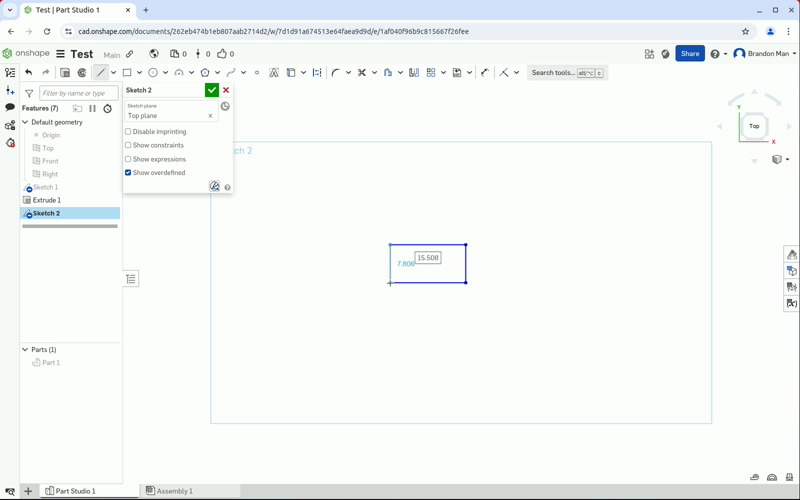
click(390, 282)
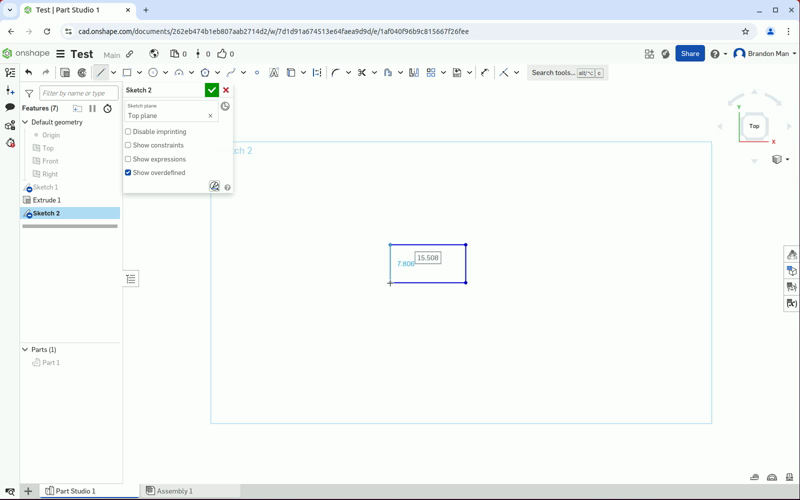
key(esc)
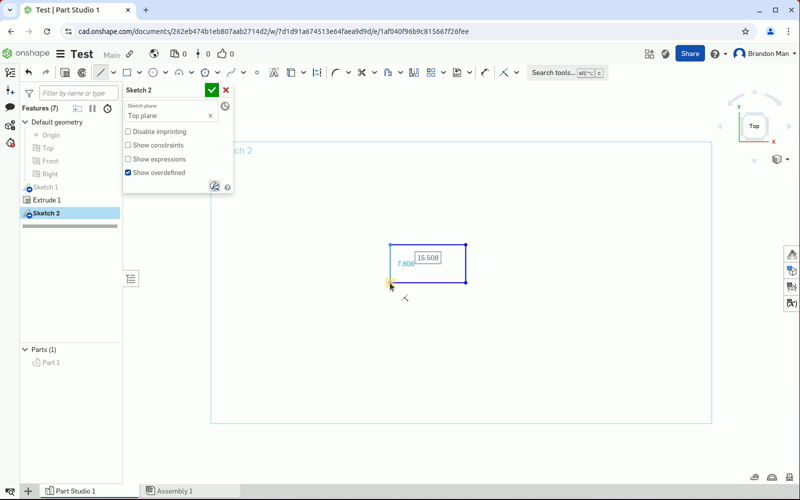
key(c)
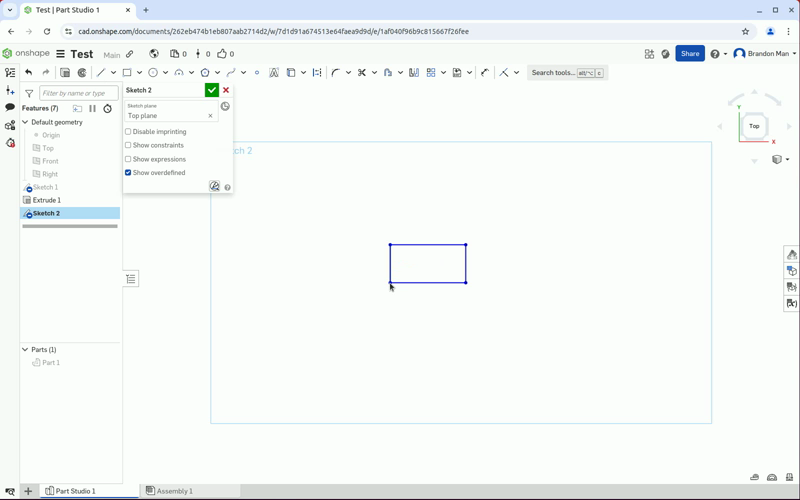
key_down(shift)
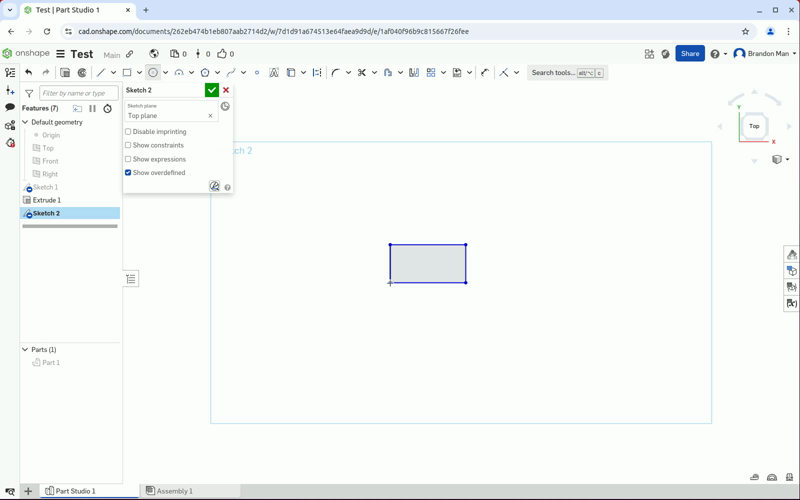
mouse_move(428, 264)
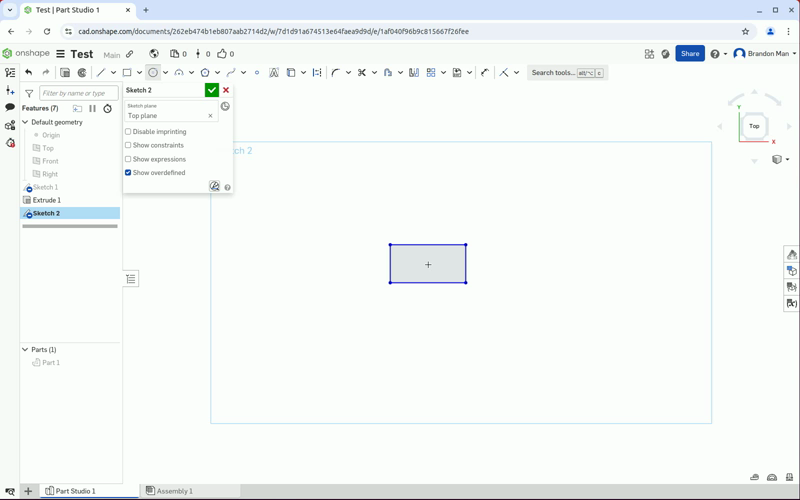
click(428, 264)
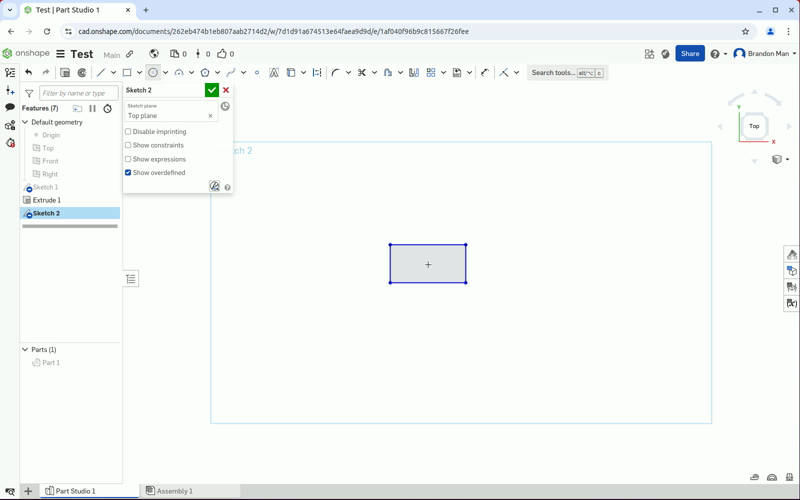
key_up(shift)
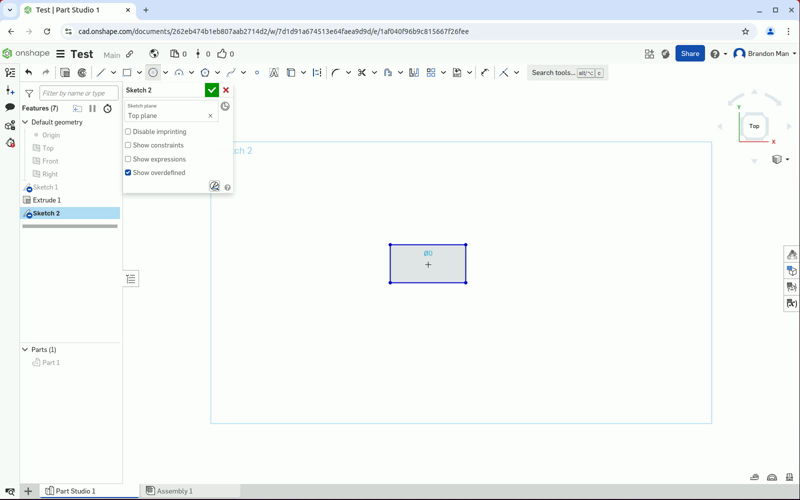
mouse_move(437, 264)
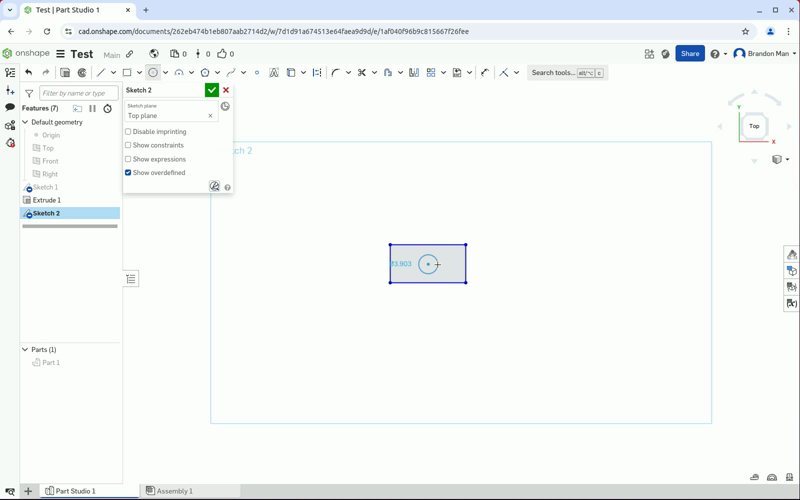
click(437, 264)
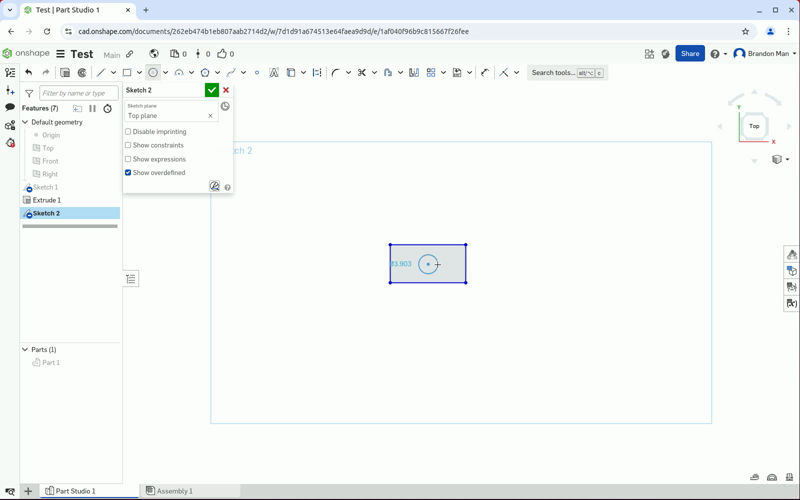
key(esc)
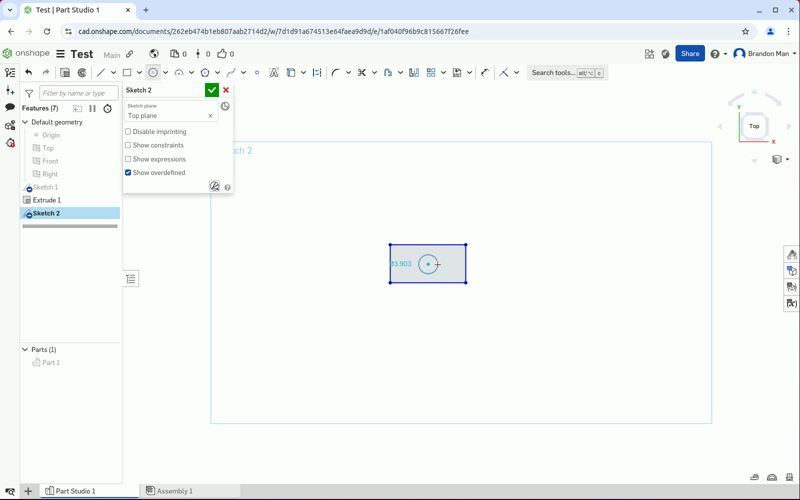
mouse_move(443, 253)
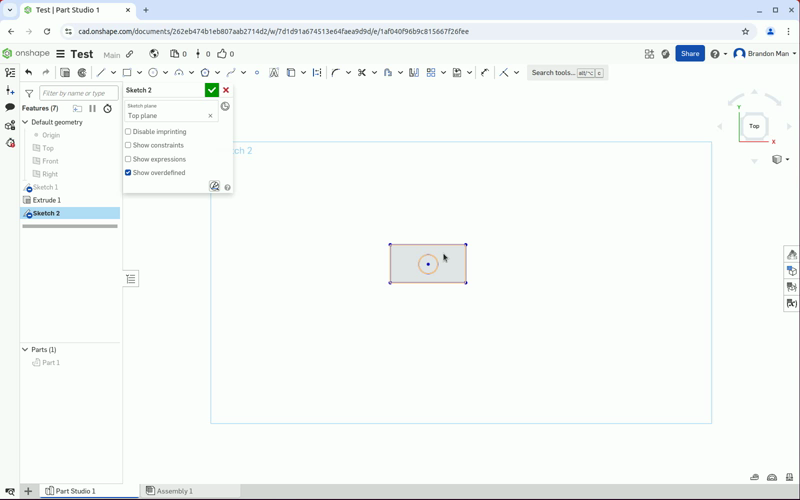
click(443, 253)
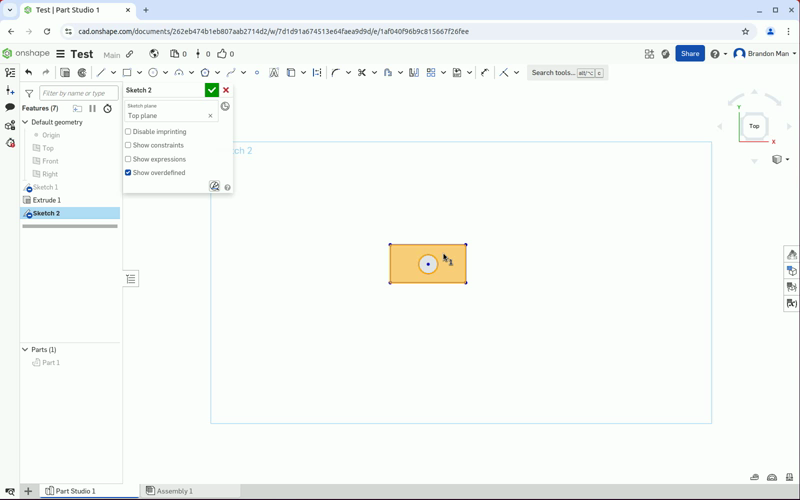
mouse_move(73, 352)
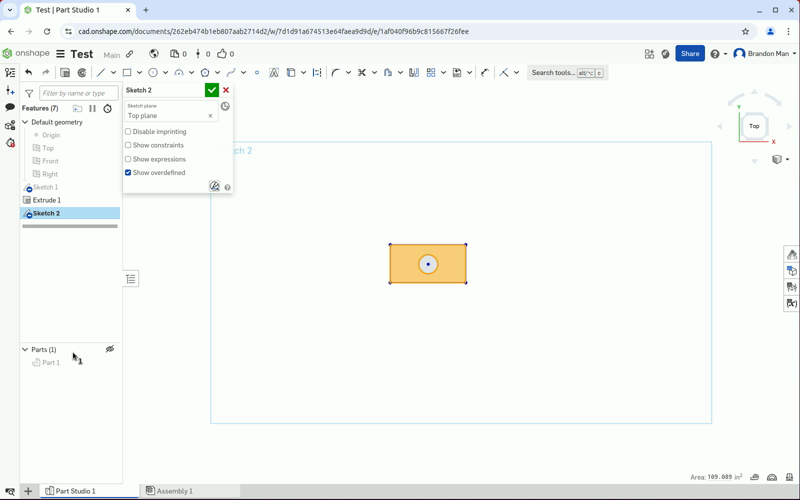
key(shift+y)
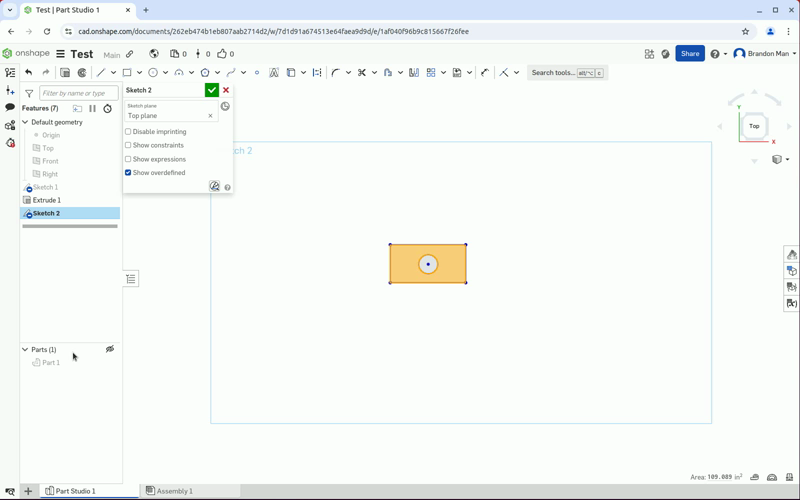
key(shift+e)
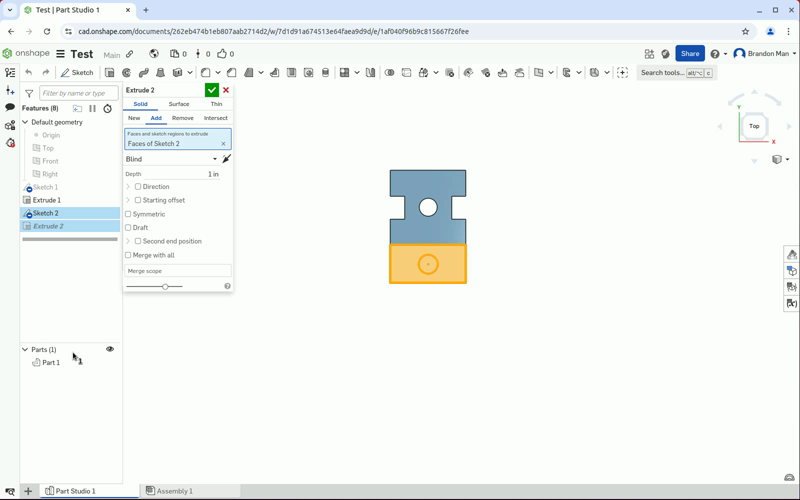
mouse_move(143, 106)
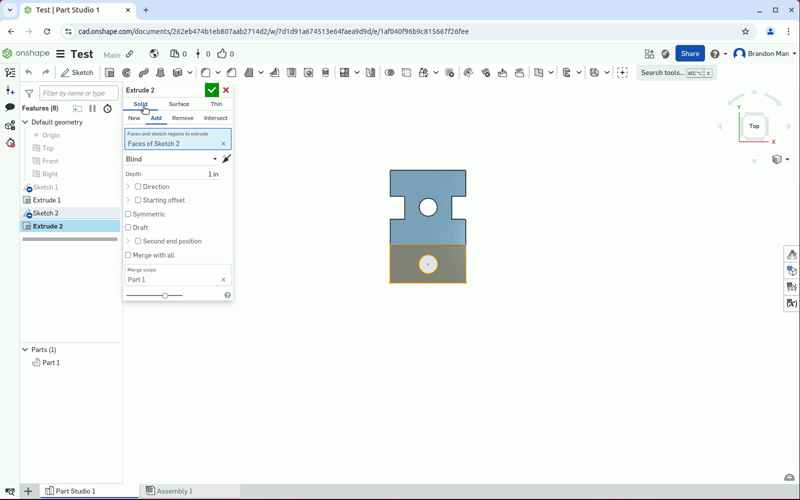
click(143, 106)
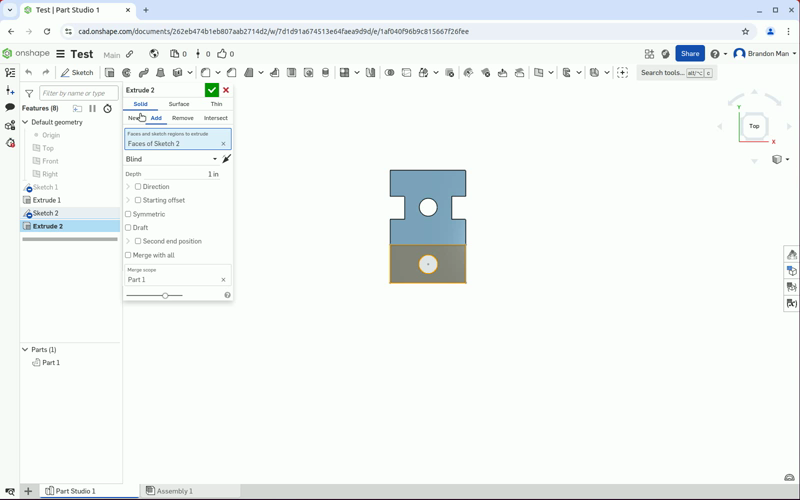
mouse_move(137, 120)
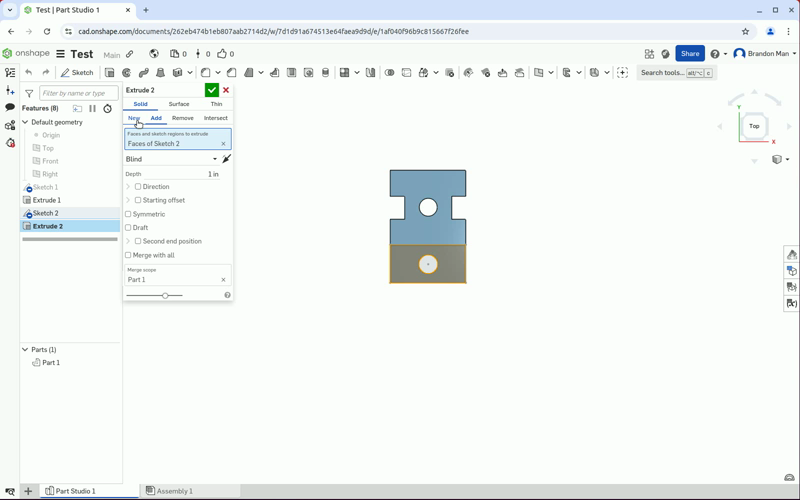
click(137, 120)
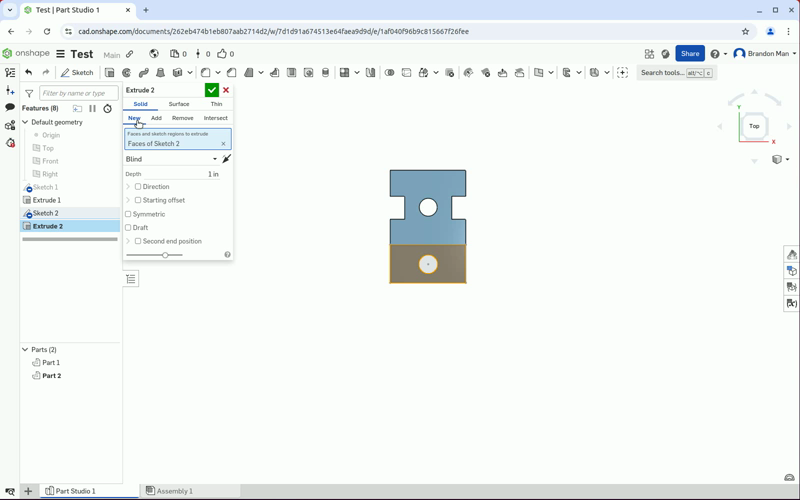
key(tab, 4)
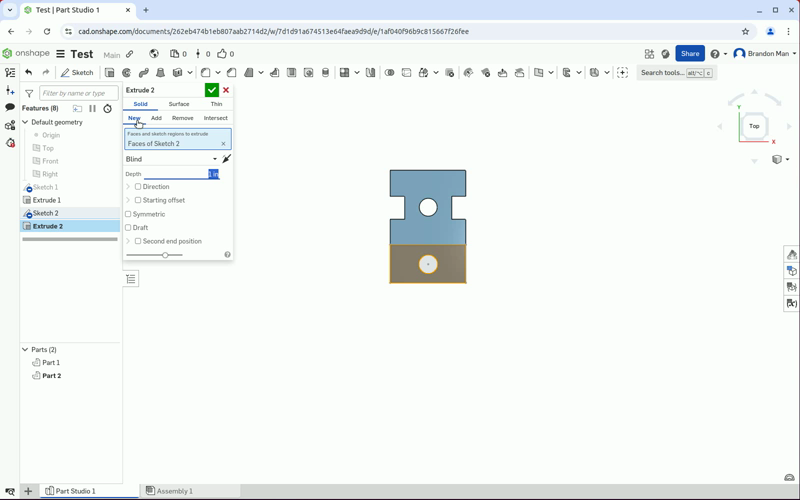
text(3.851)
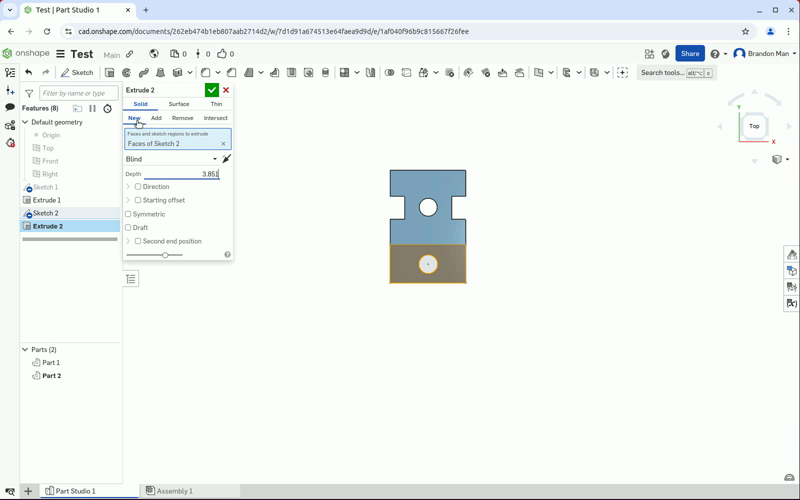
key(enter)
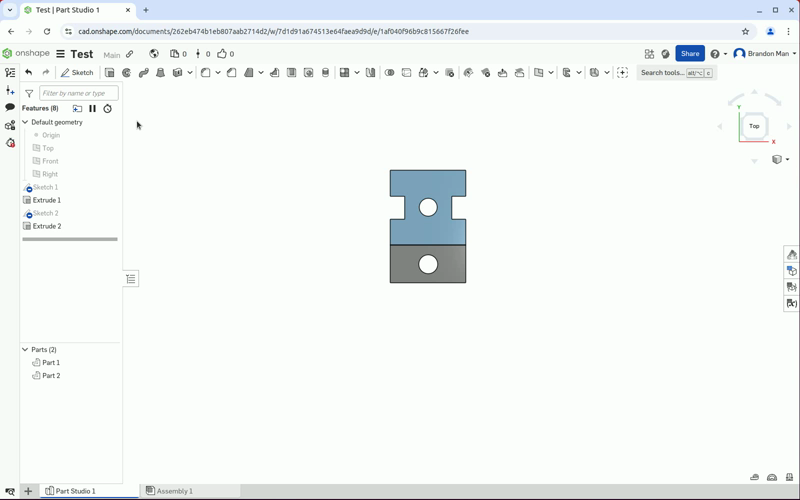
key(shift+h)
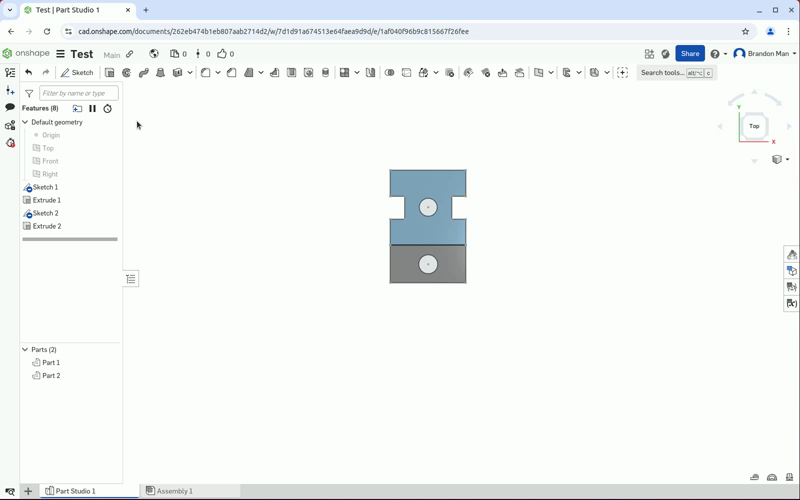
key(shift+h)
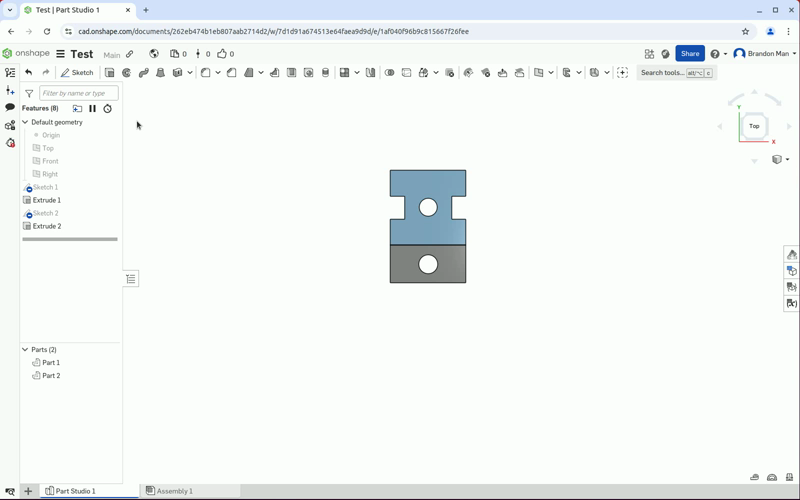
mouse_move(73, 189)
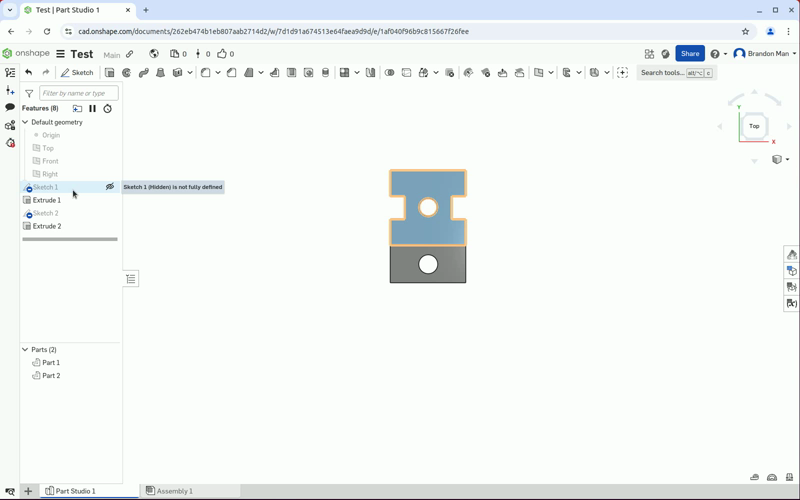
click(73, 189)
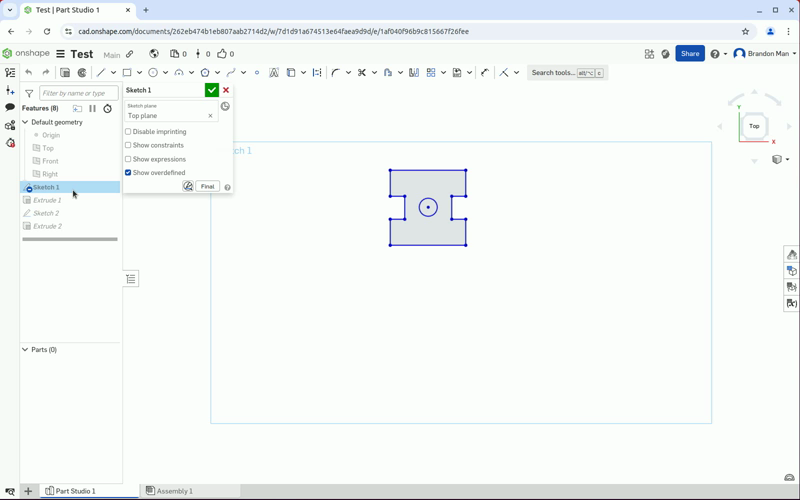
mouse_move(229, 92)
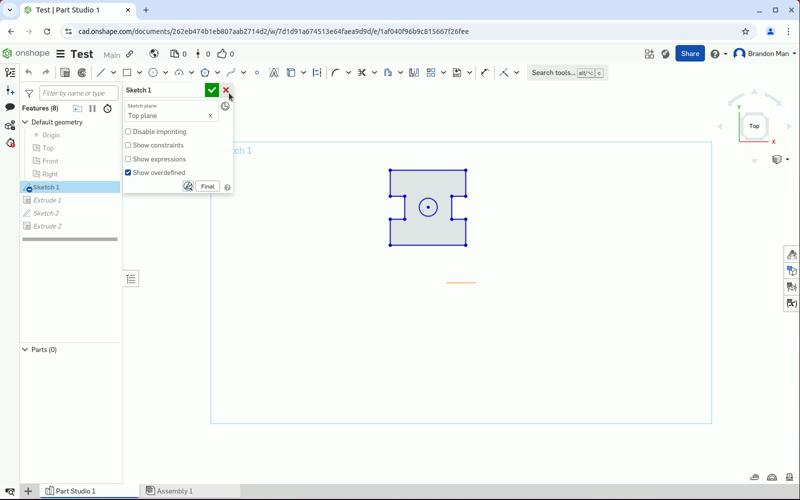
click(229, 92)
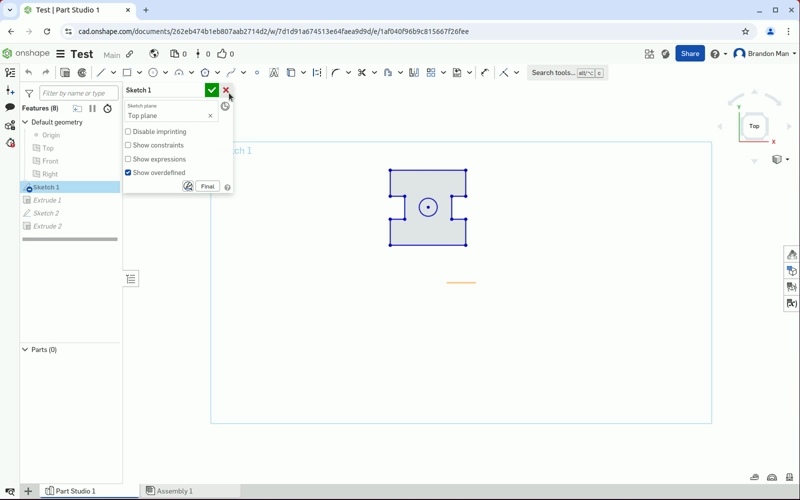
key(shift+s)
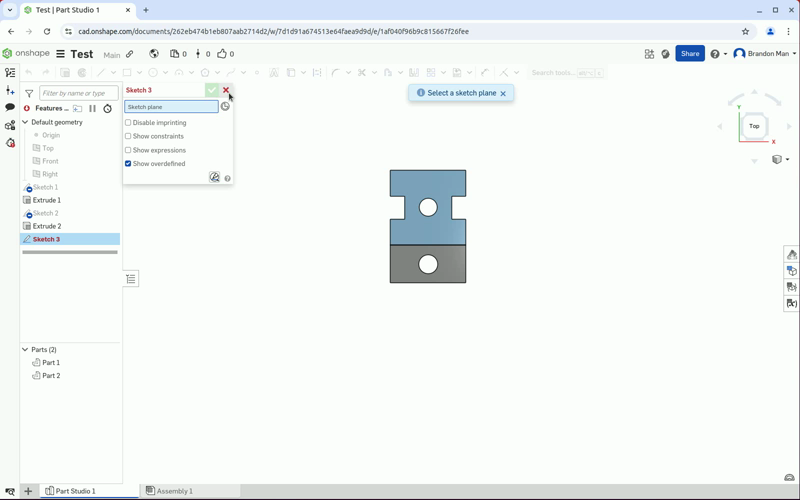
mouse_move(73, 150)
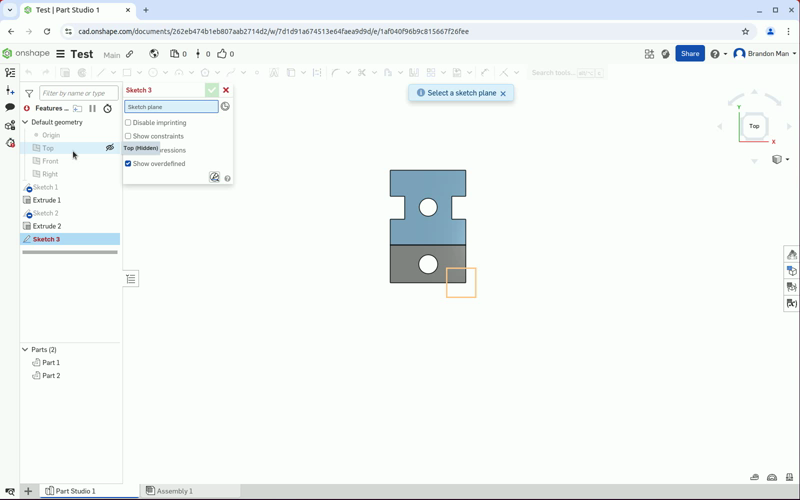
click(73, 150)
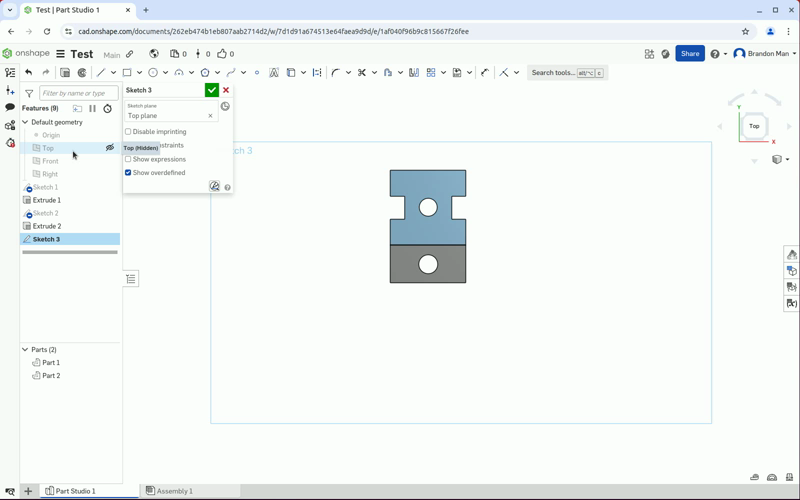
mouse_move(73, 352)
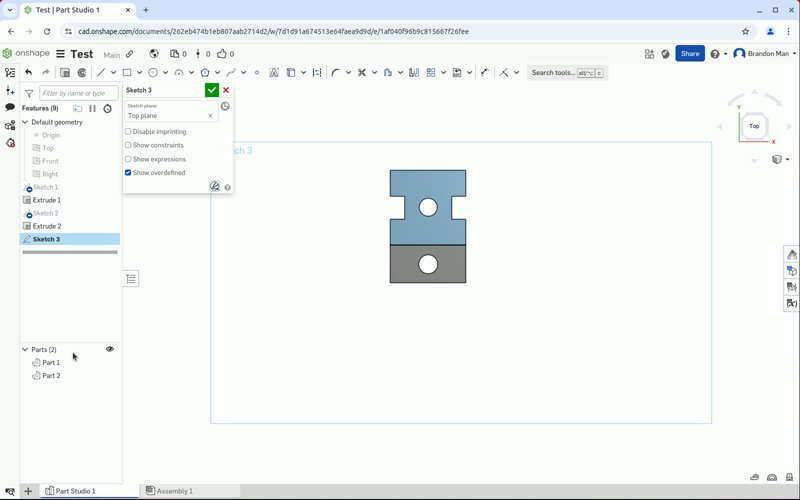
key(y)
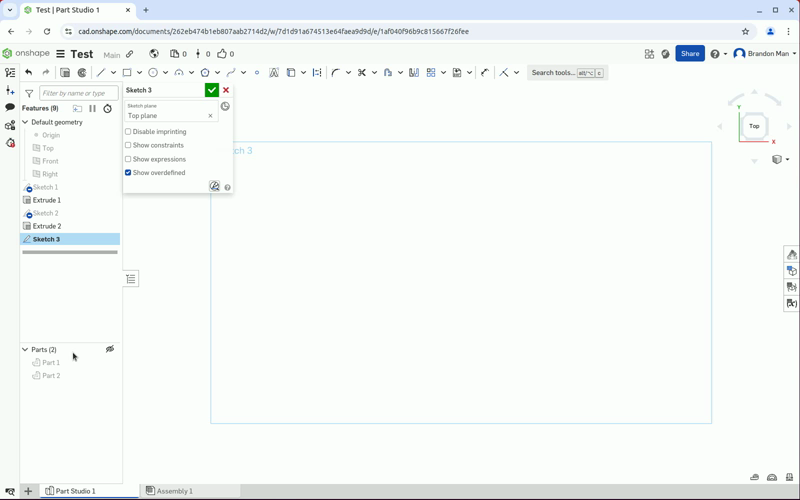
key(l)
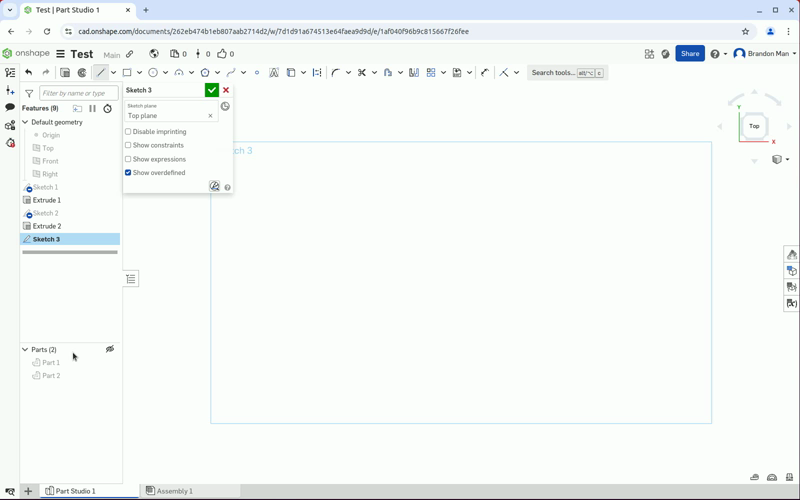
key_down(shift)
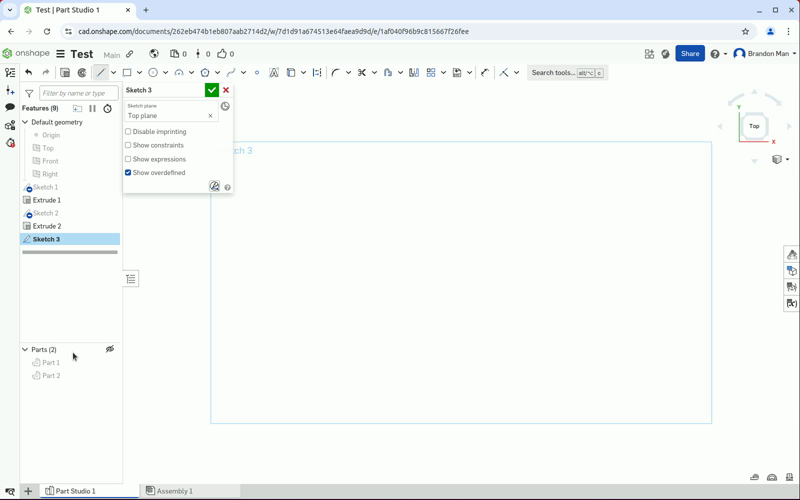
mouse_move(390, 218)
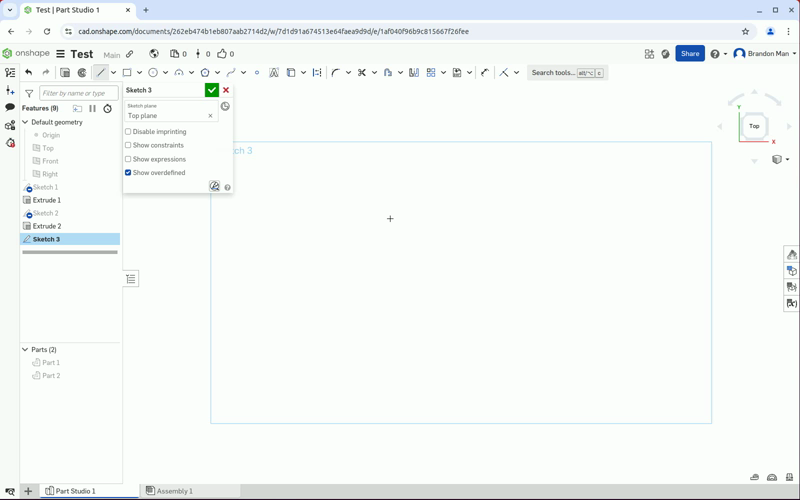
click(390, 218)
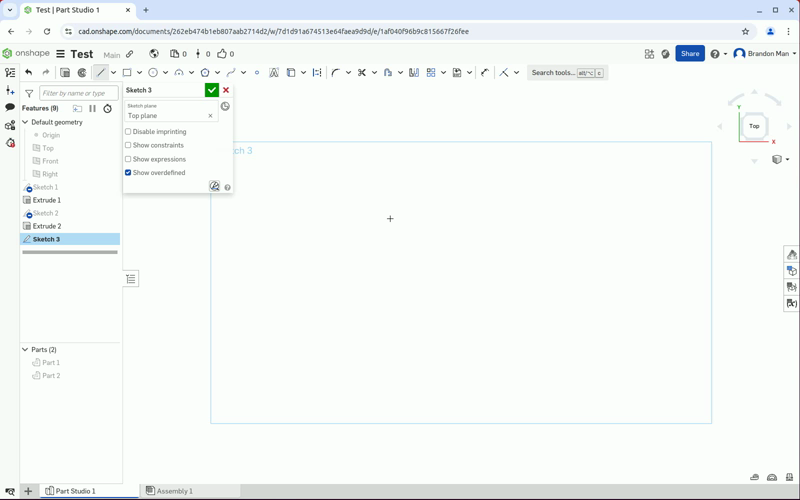
key_up(shift)
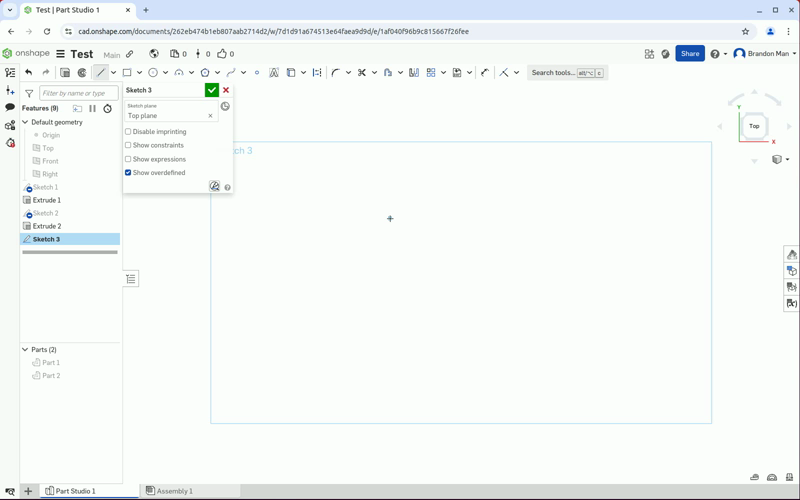
key_down(shift)
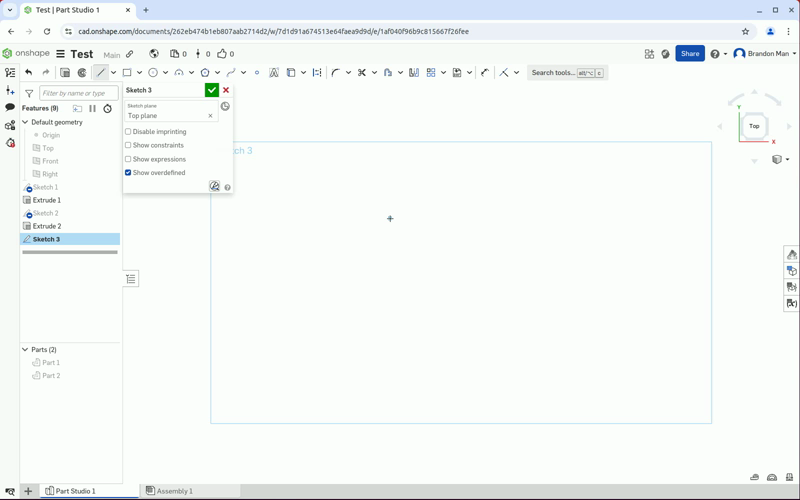
mouse_move(420, 218)
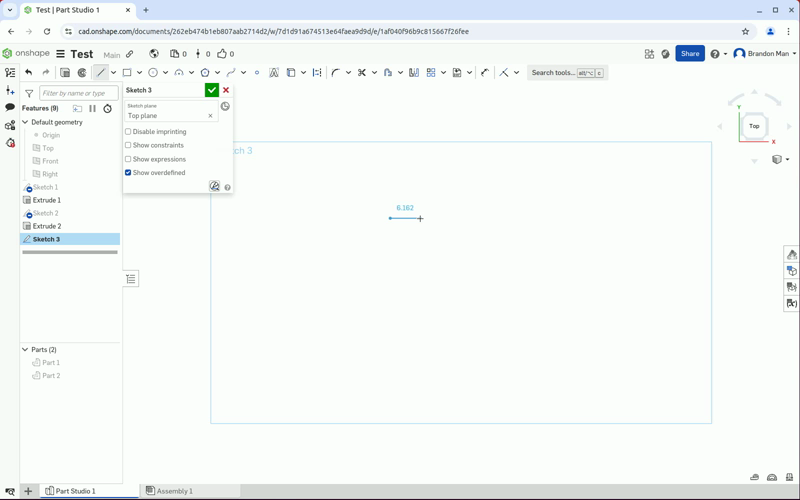
mouse_move(404, 218)
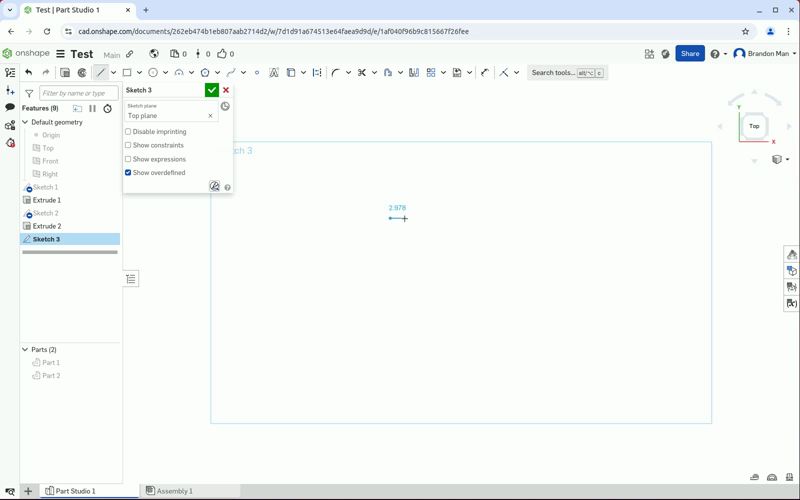
click(404, 218)
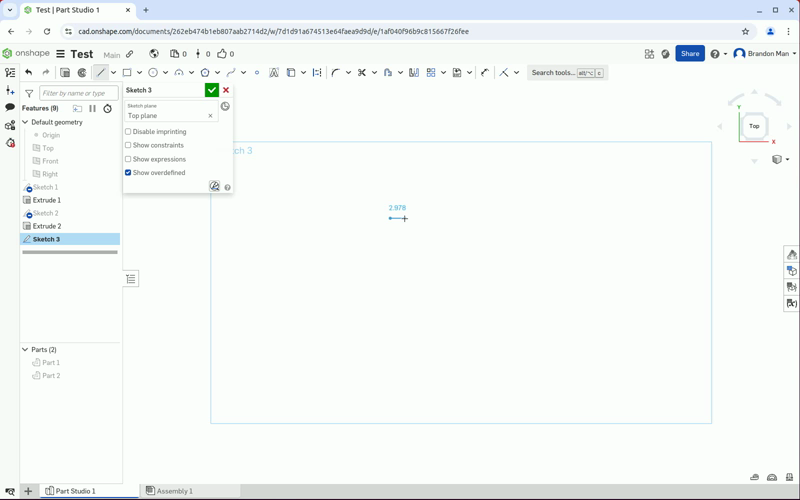
key_up(shift)
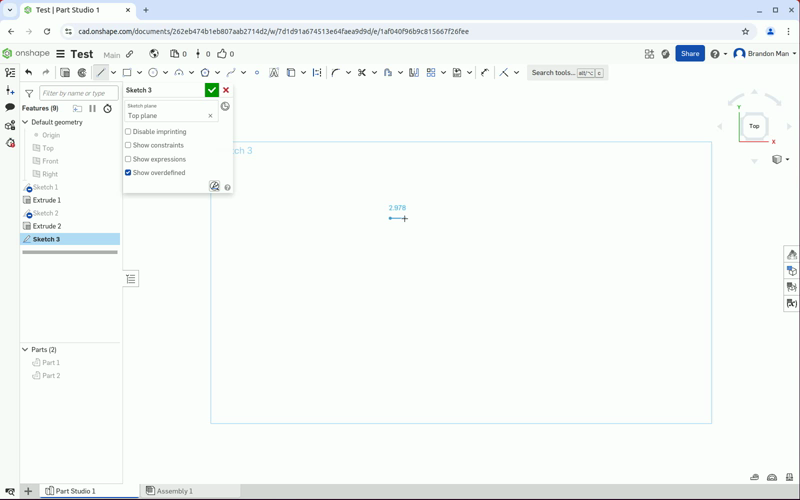
key_down(shift)
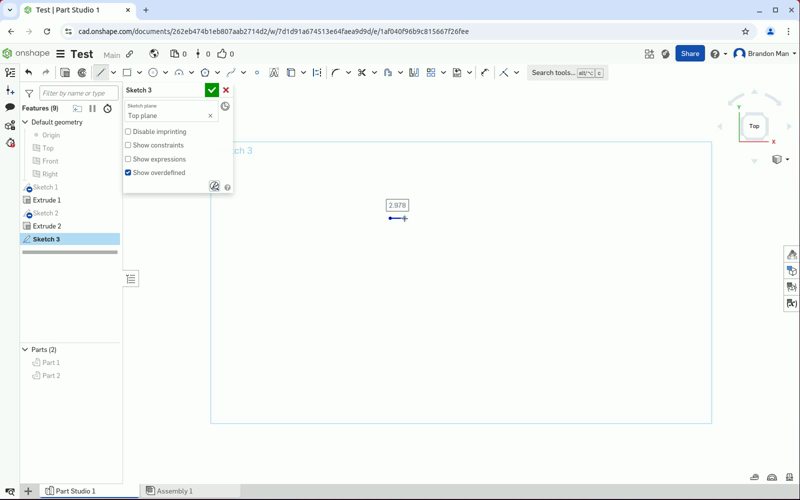
mouse_move(434, 218)
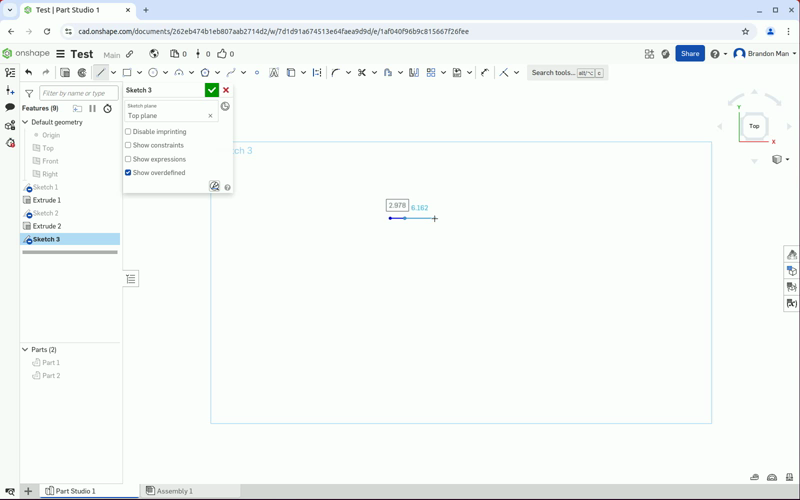
mouse_move(404, 195)
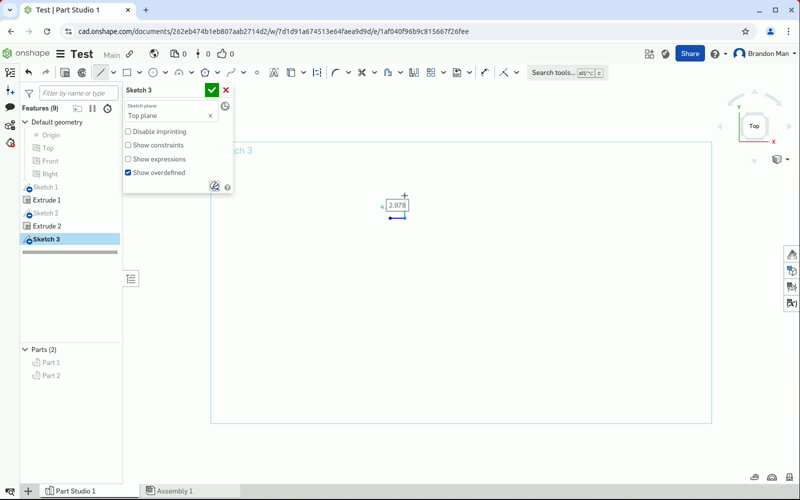
click(404, 195)
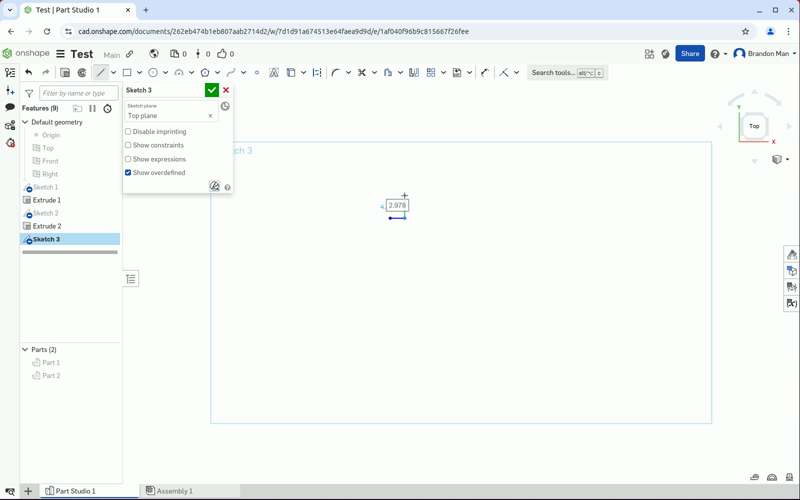
key_up(shift)
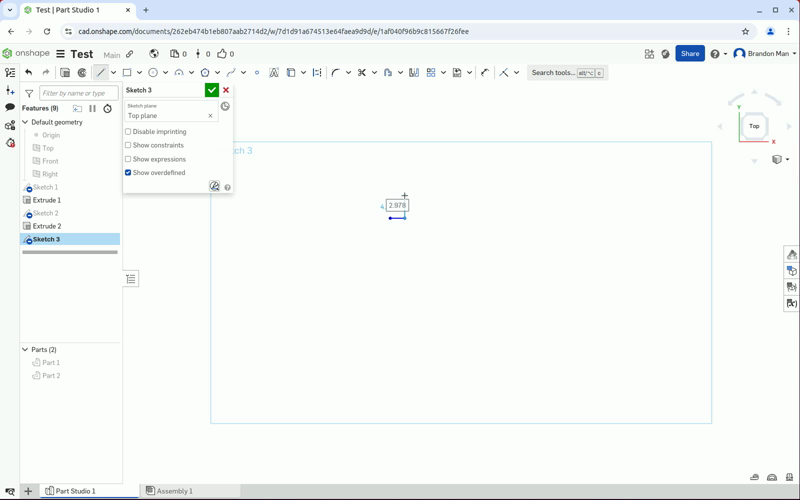
key_down(shift)
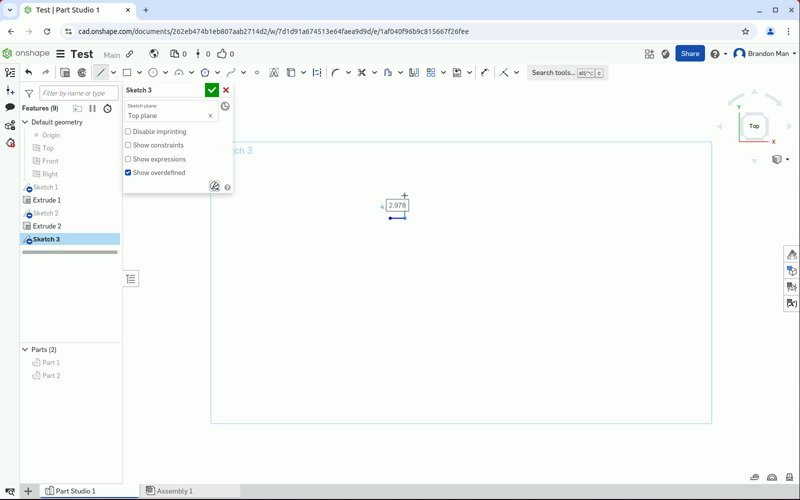
mouse_move(434, 195)
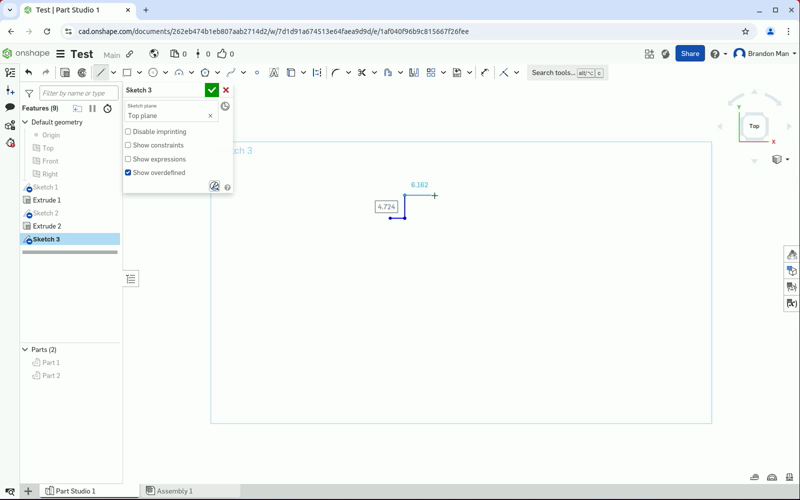
mouse_move(390, 195)
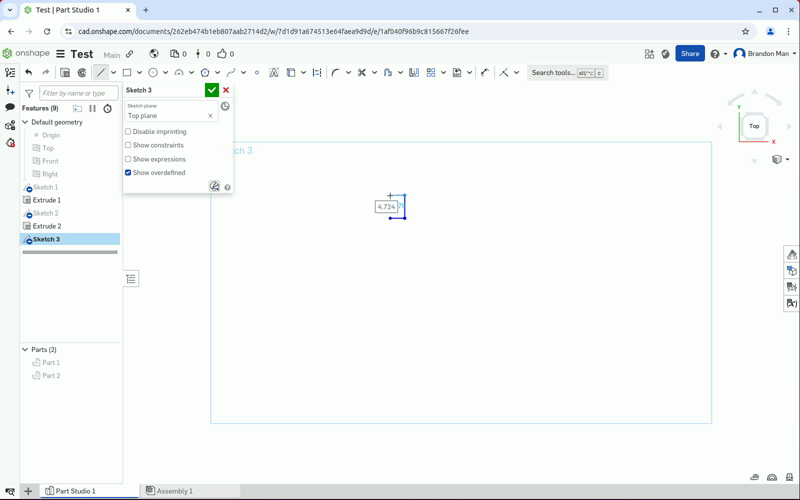
click(390, 195)
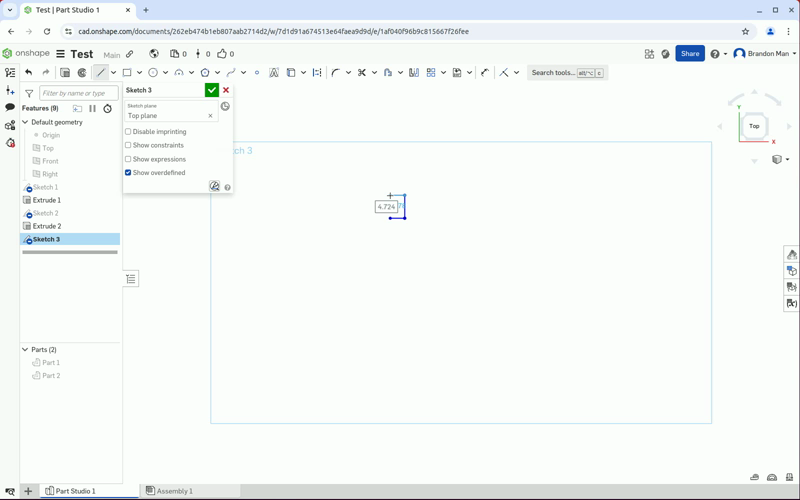
key_up(shift)
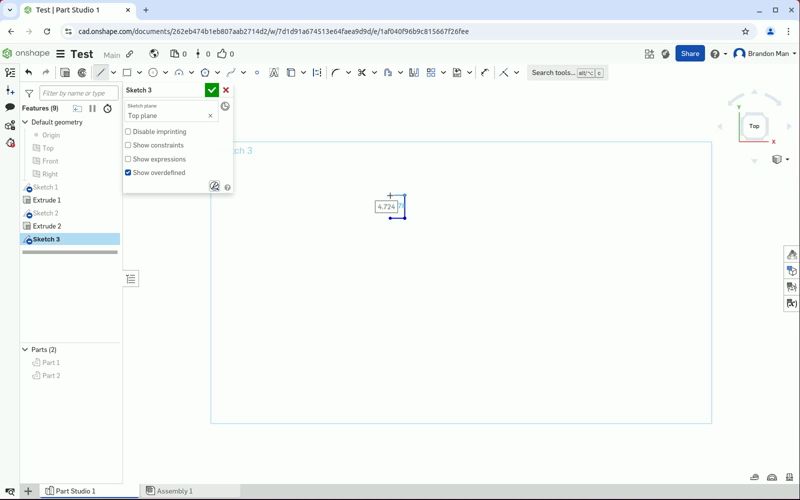
mouse_move(420, 195)
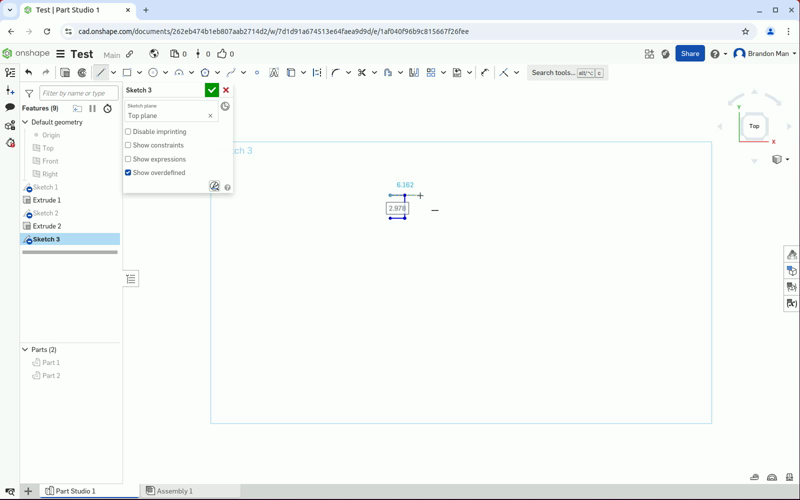
key_down(shift)
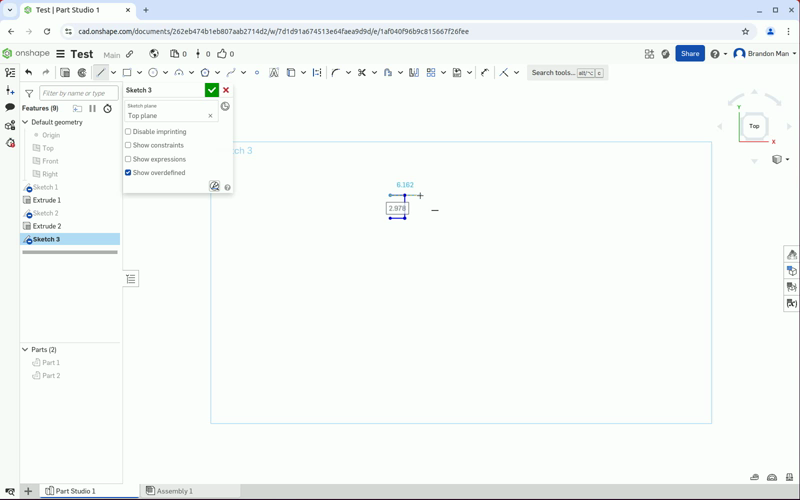
mouse_move(390, 218)
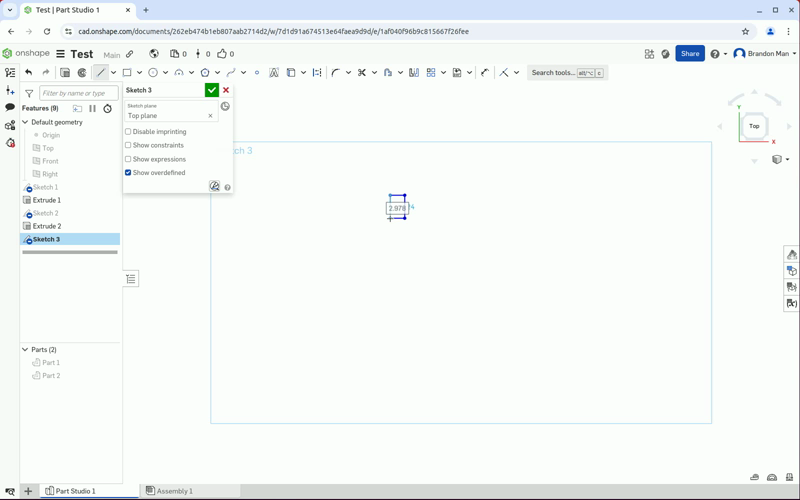
key_up(shift)
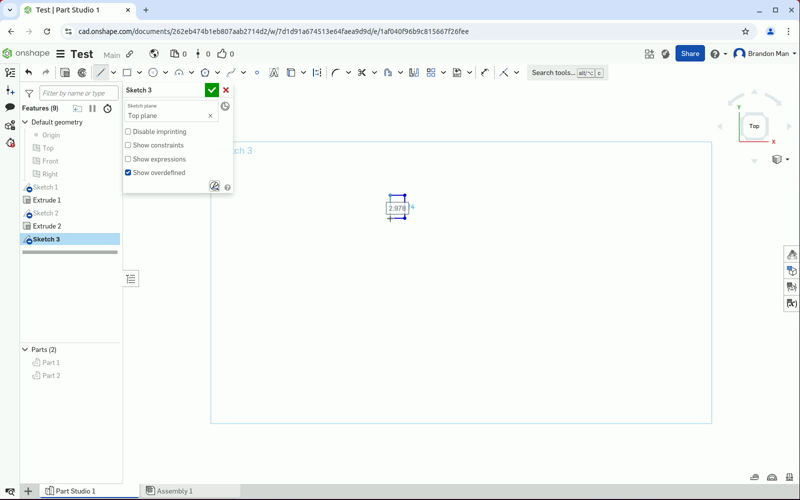
click(390, 218)
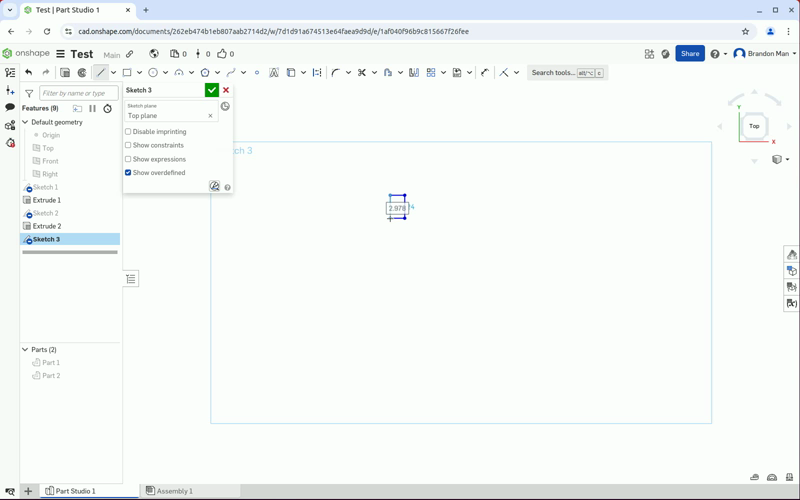
key(esc)
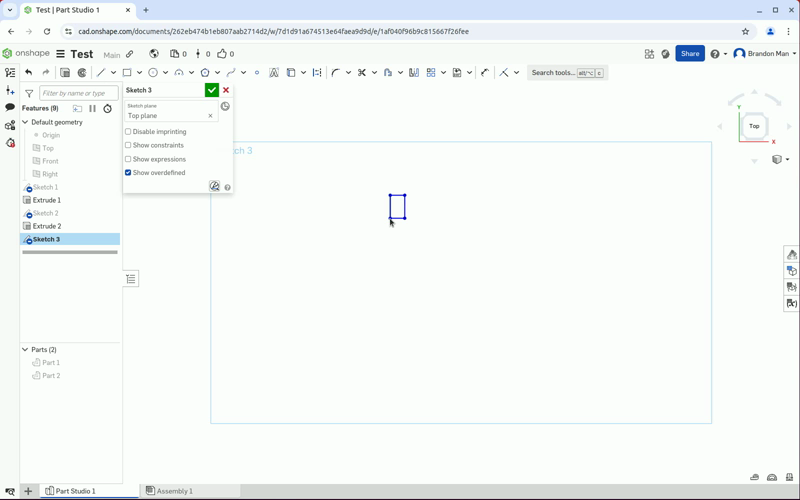
mouse_move(402, 208)
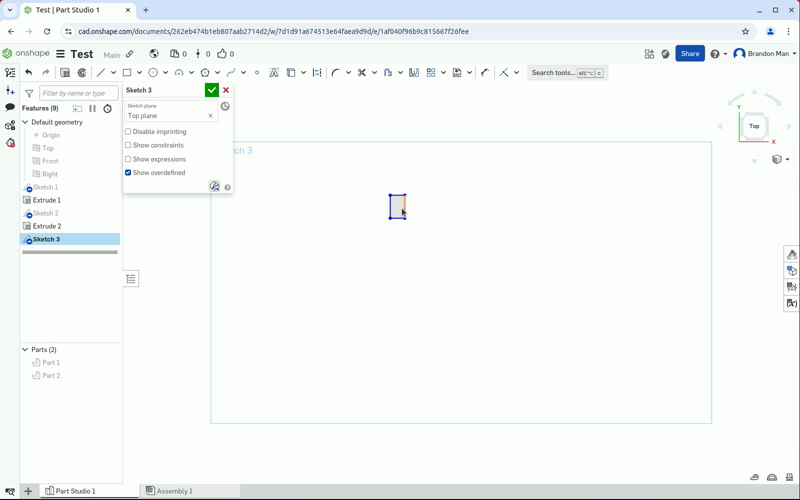
scroll(6)
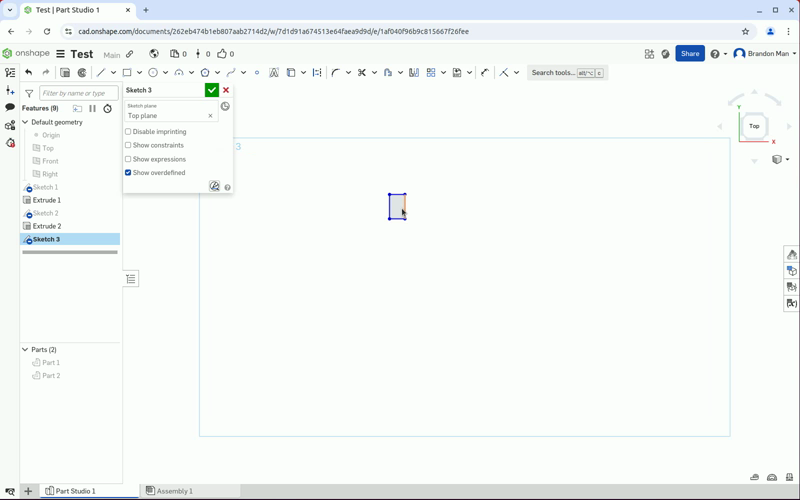
scroll(6)
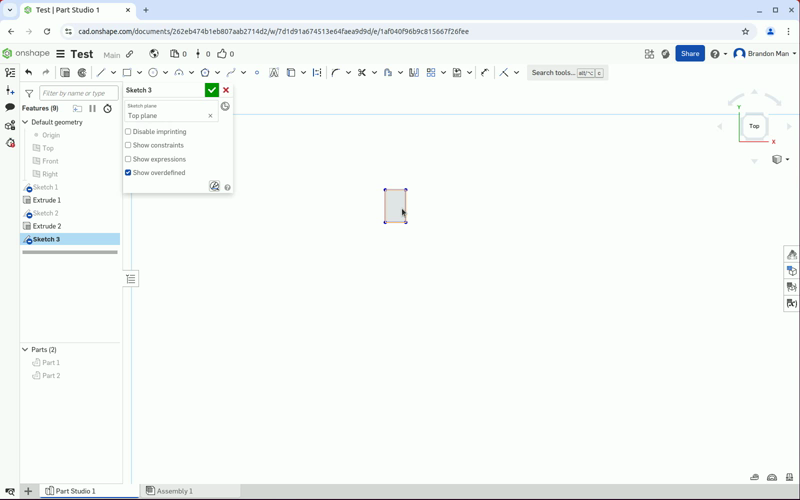
scroll(6)
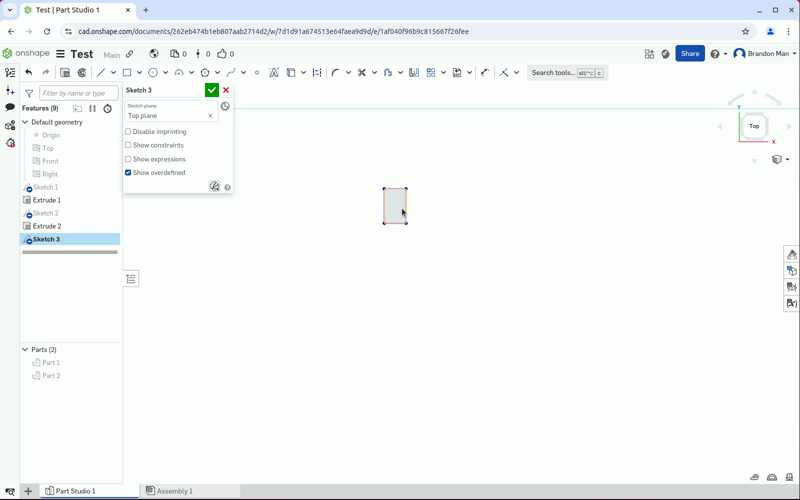
scroll(6)
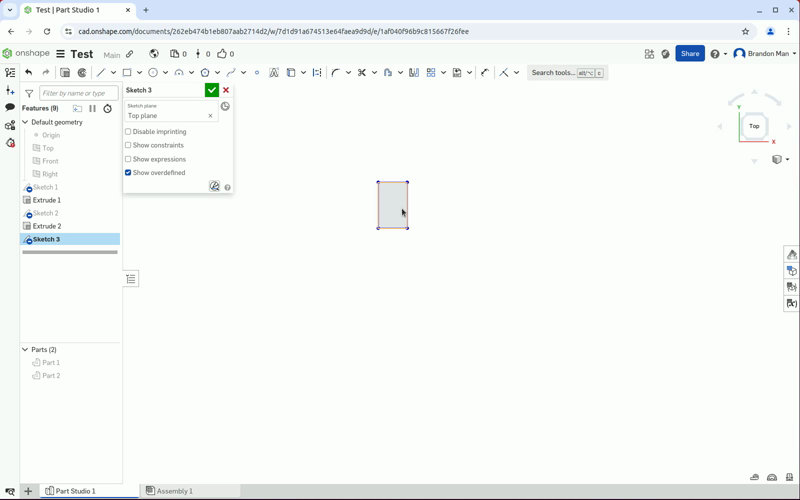
scroll(6)
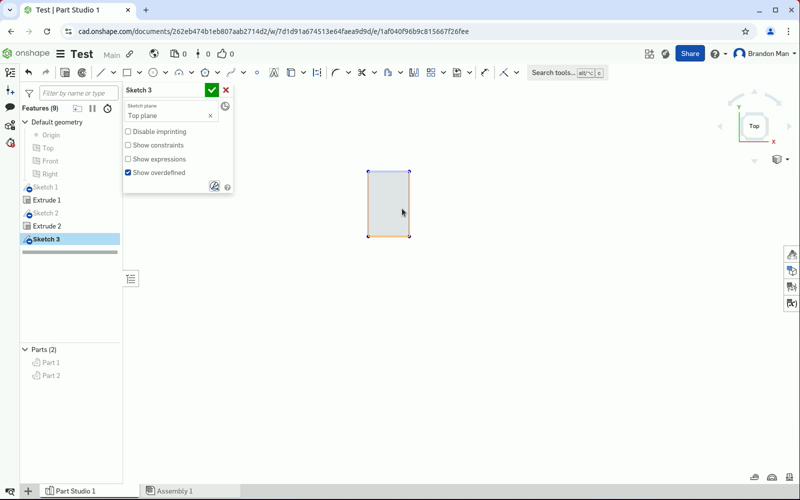
scroll(6)
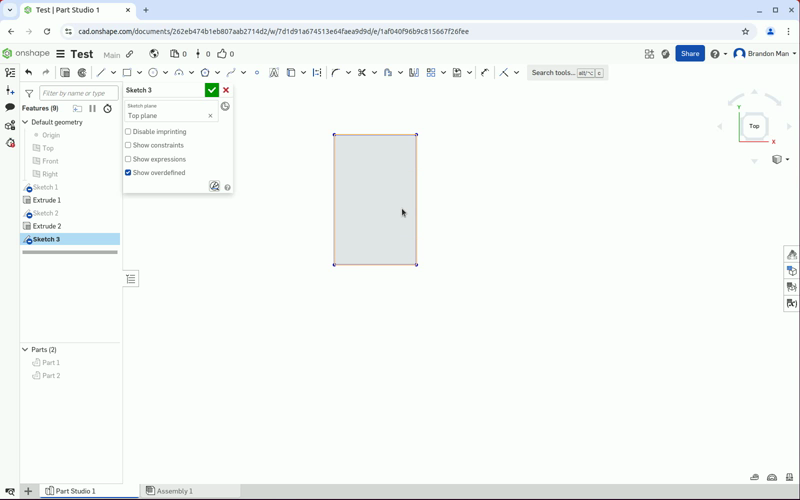
scroll(6)
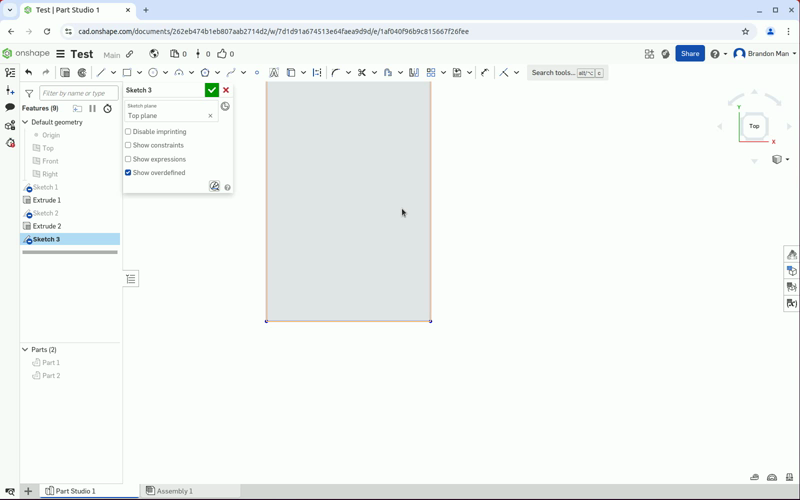
click(402, 208)
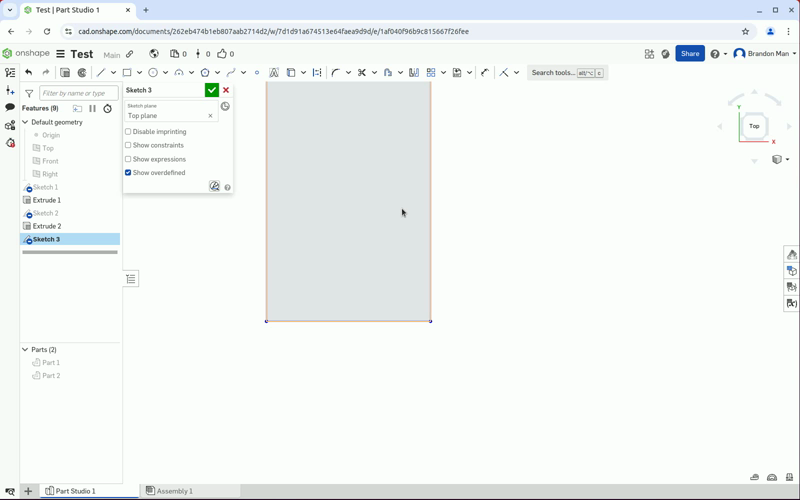
scroll(-6)
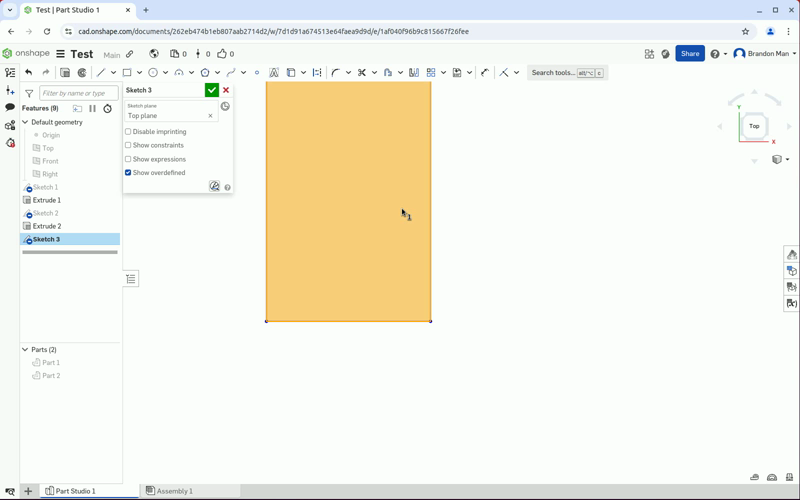
scroll(-6)
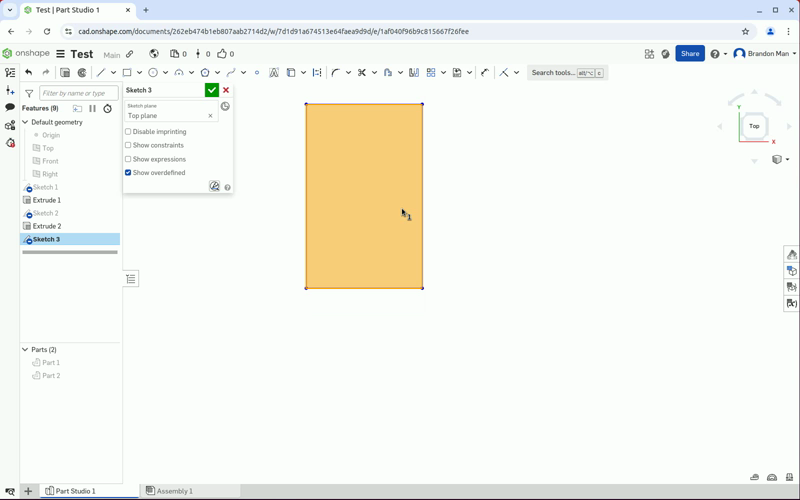
scroll(-6)
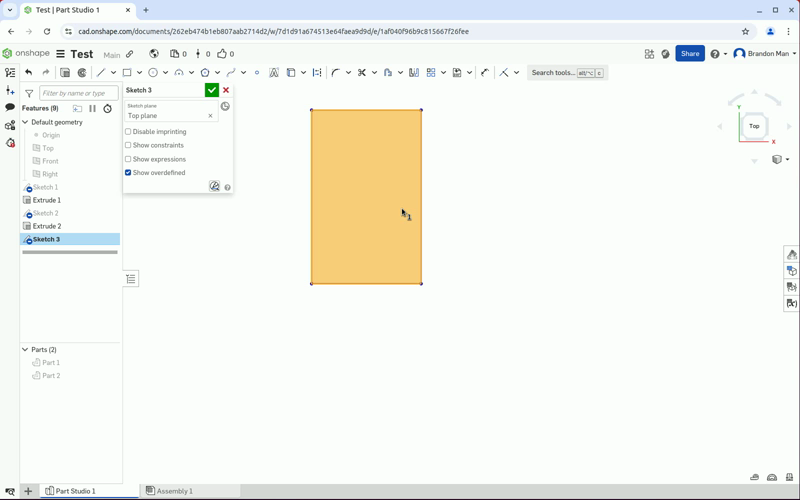
scroll(-6)
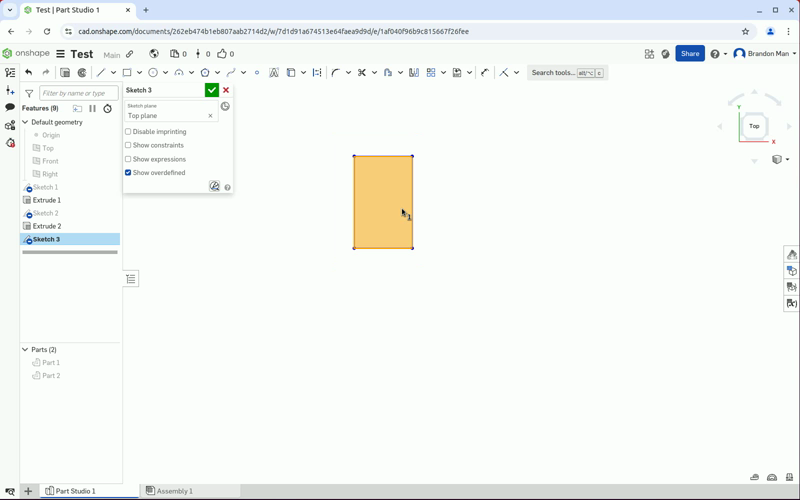
scroll(-6)
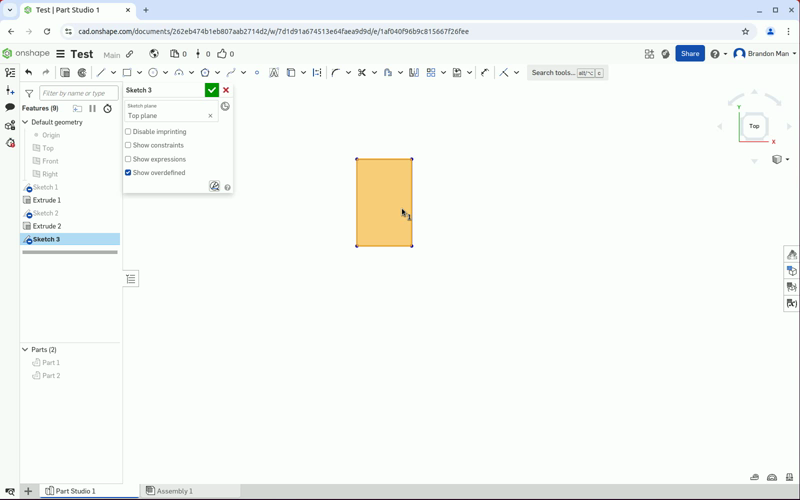
scroll(-6)
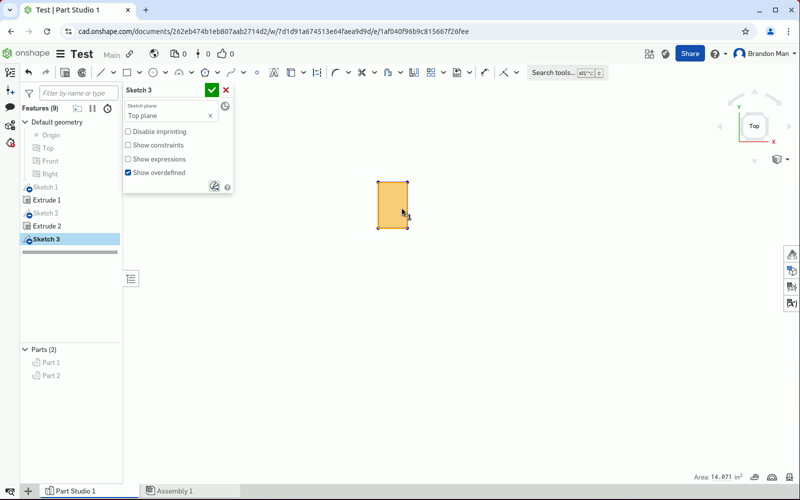
scroll(-6)
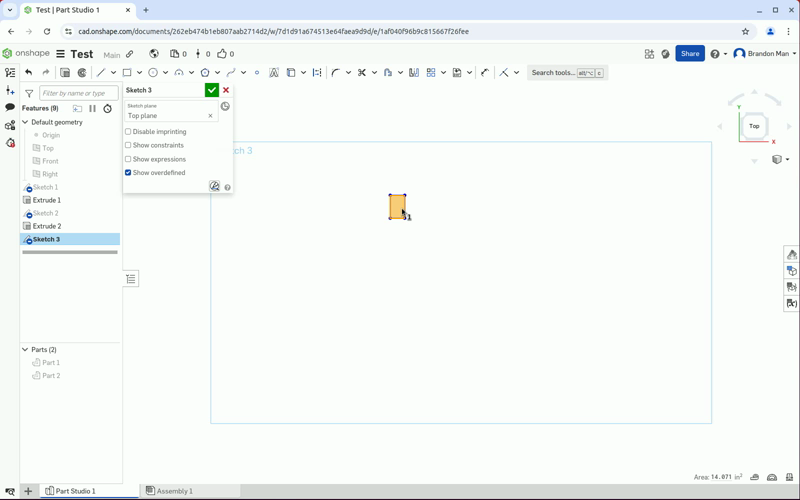
mouse_move(73, 352)
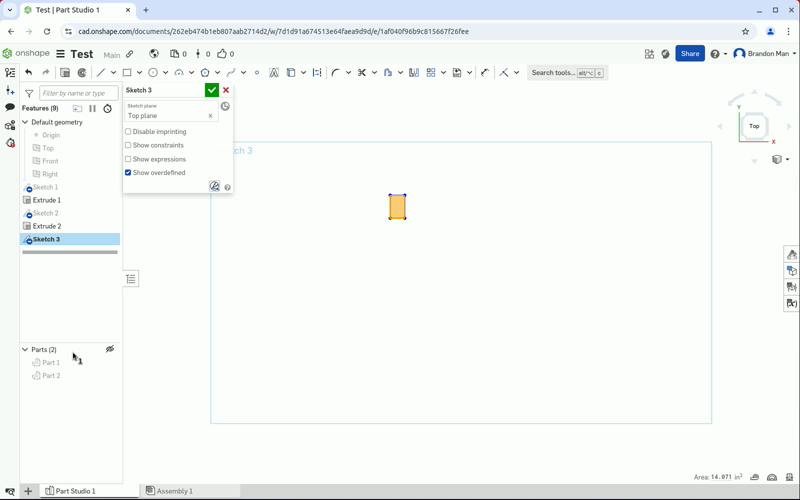
key(shift+y)
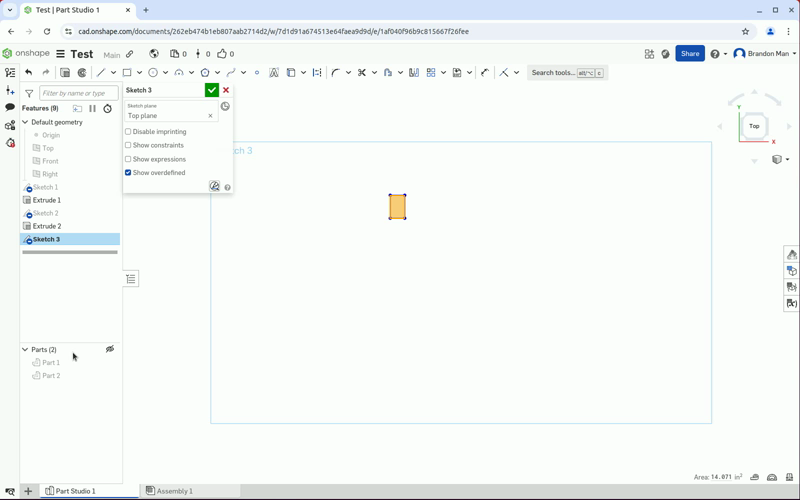
key(shift+e)
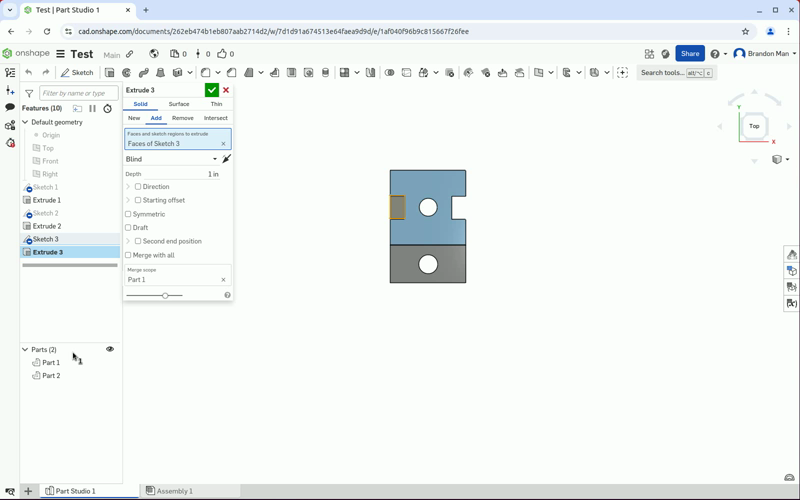
mouse_move(143, 106)
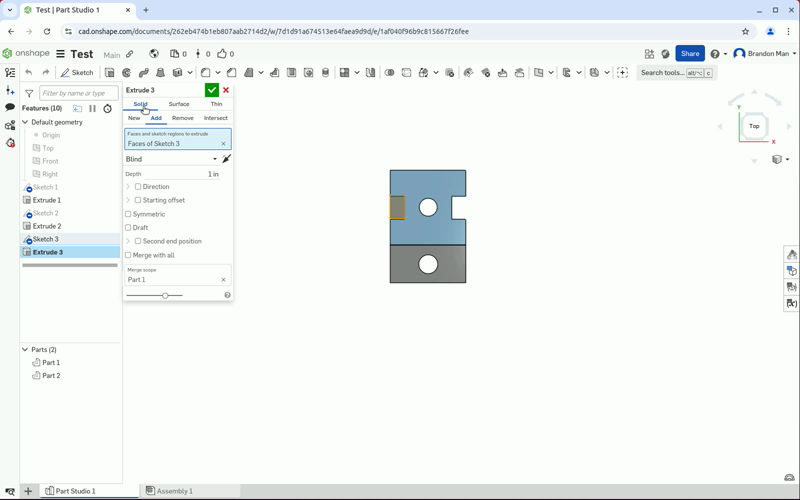
click(143, 106)
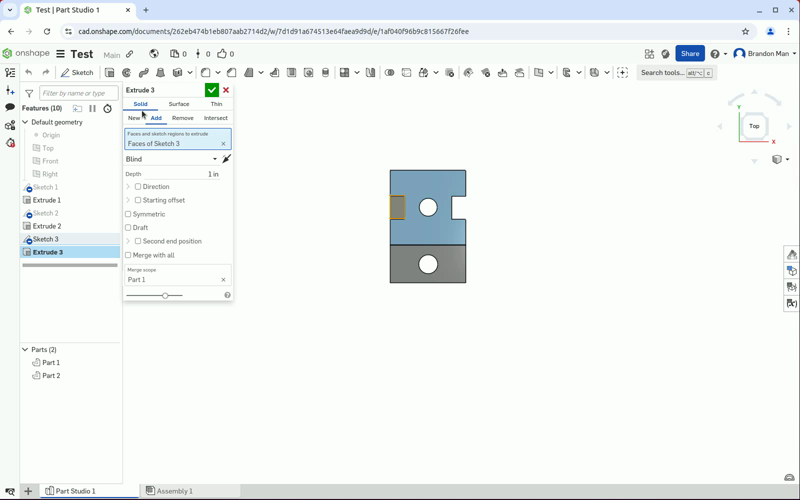
mouse_move(137, 120)
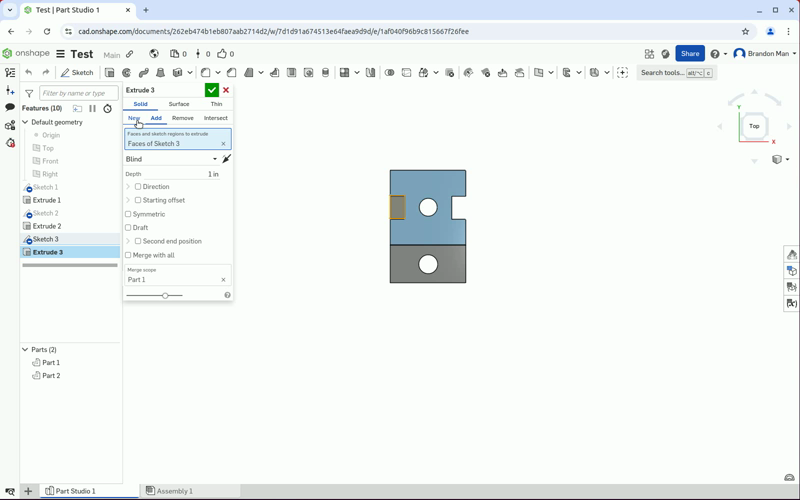
click(137, 120)
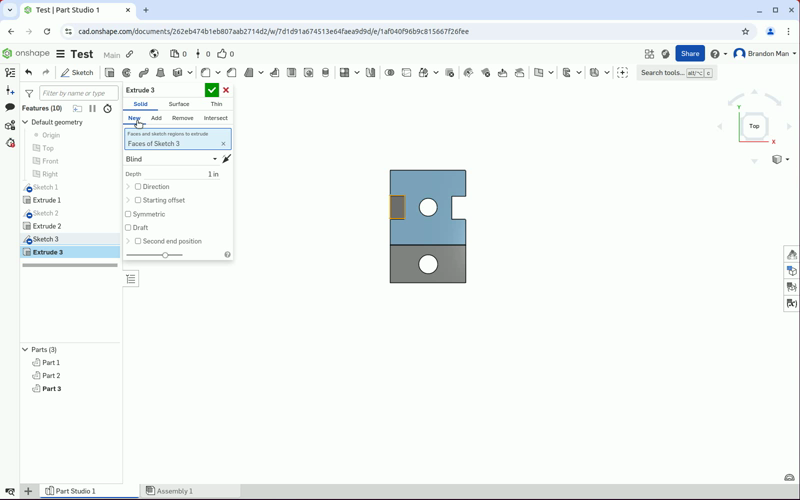
key(tab, 4)
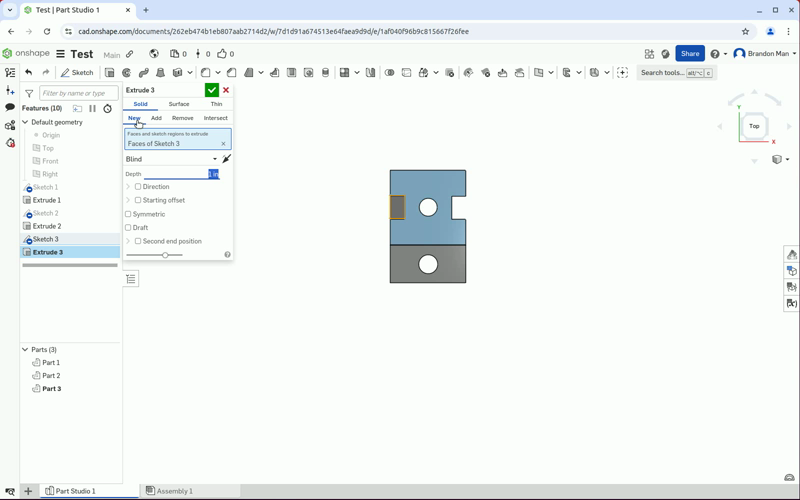
text(7.703)
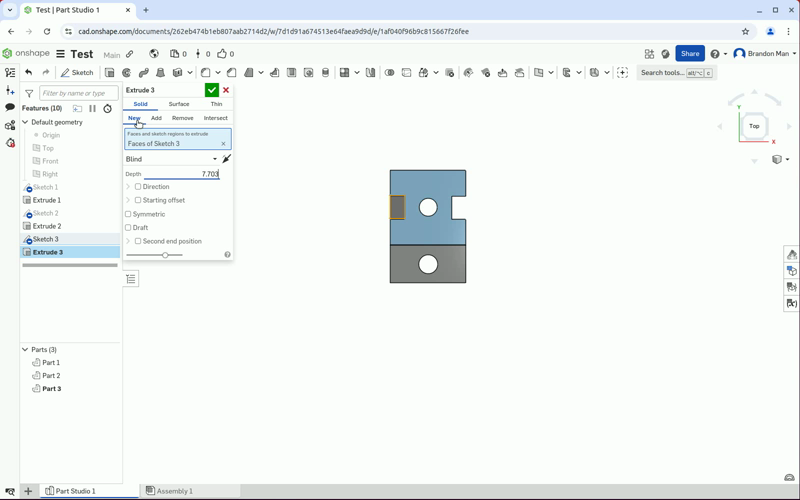
key(enter)
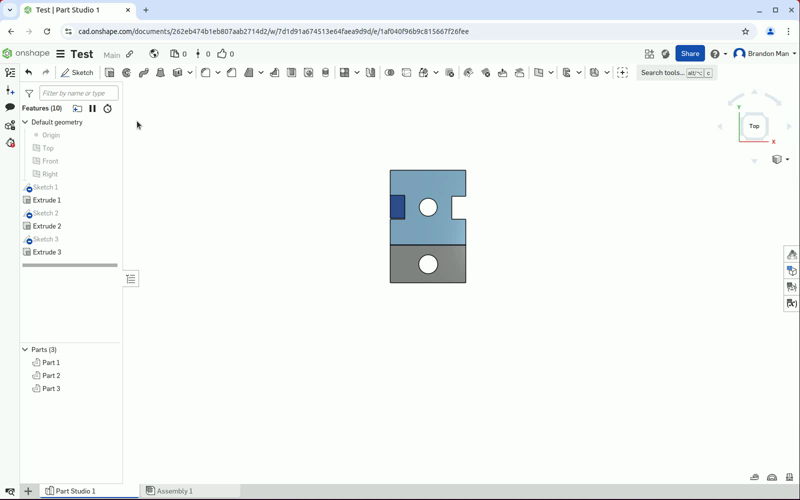
key(shift+h)
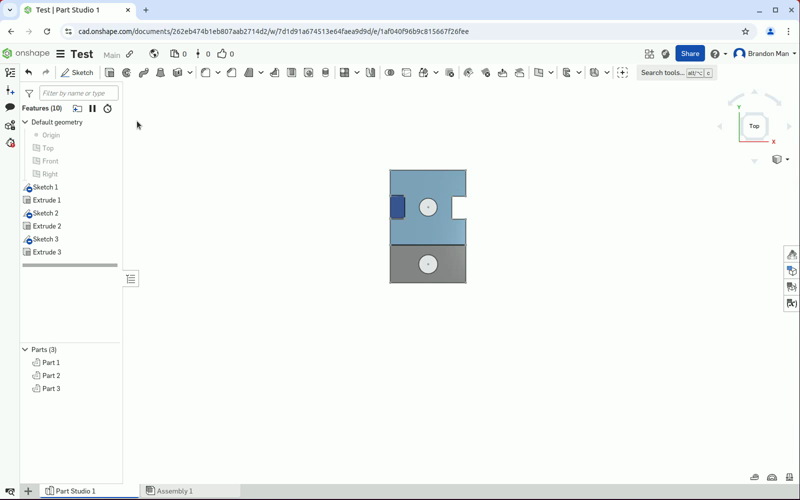
key(shift+h)
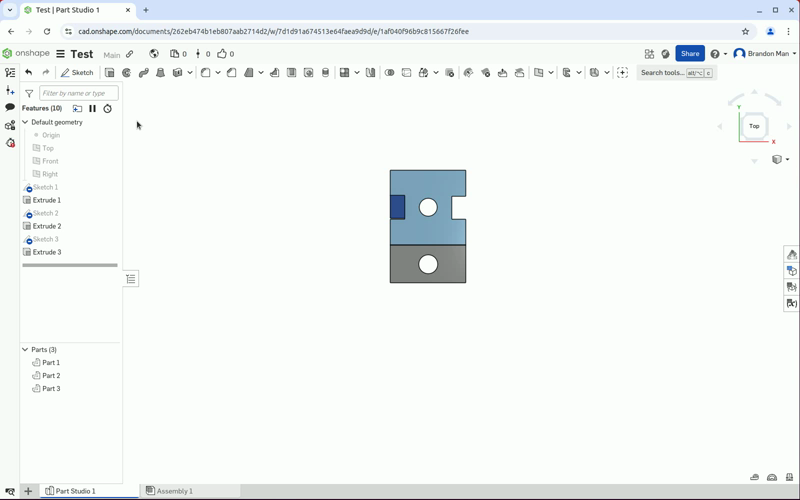
mouse_move(73, 189)
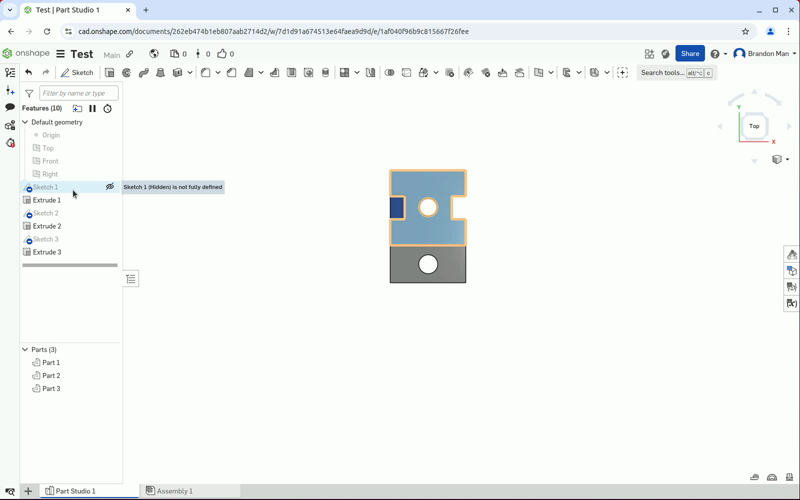
click(73, 189)
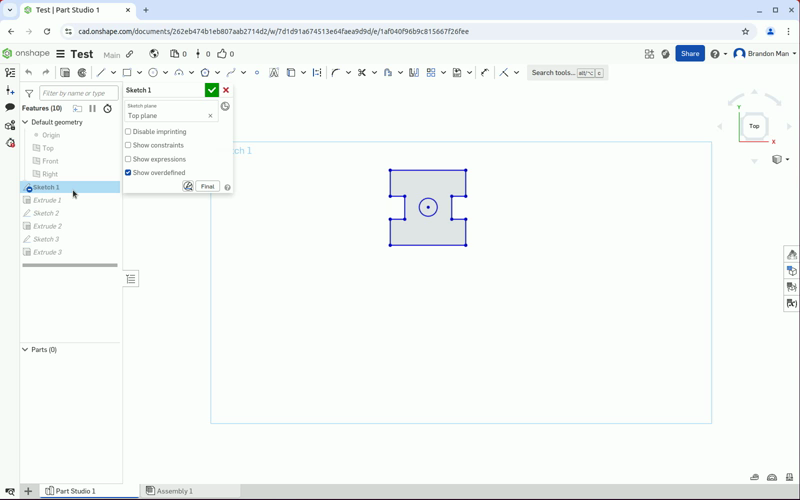
mouse_move(229, 92)
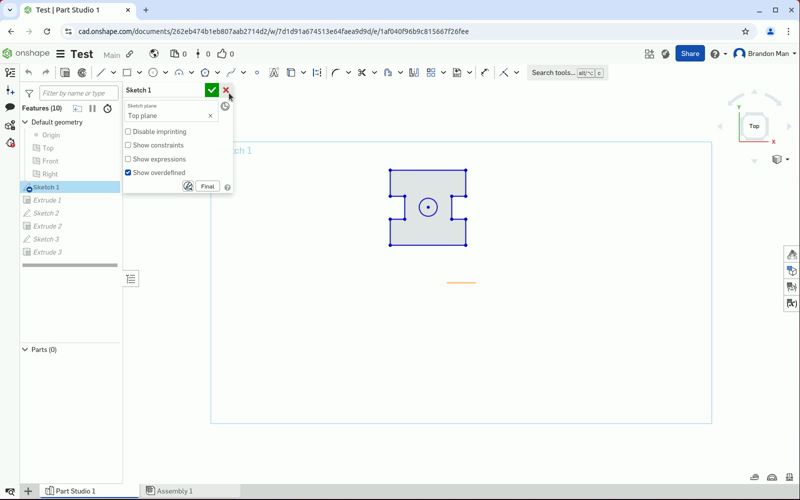
click(229, 92)
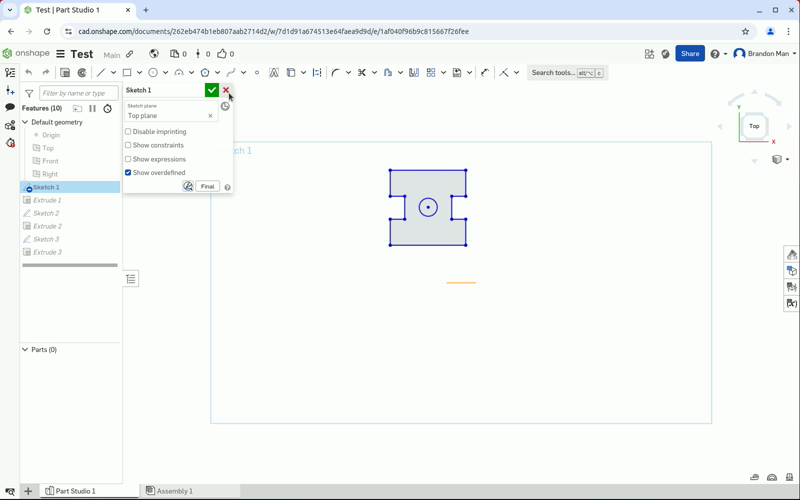
key(shift+s)
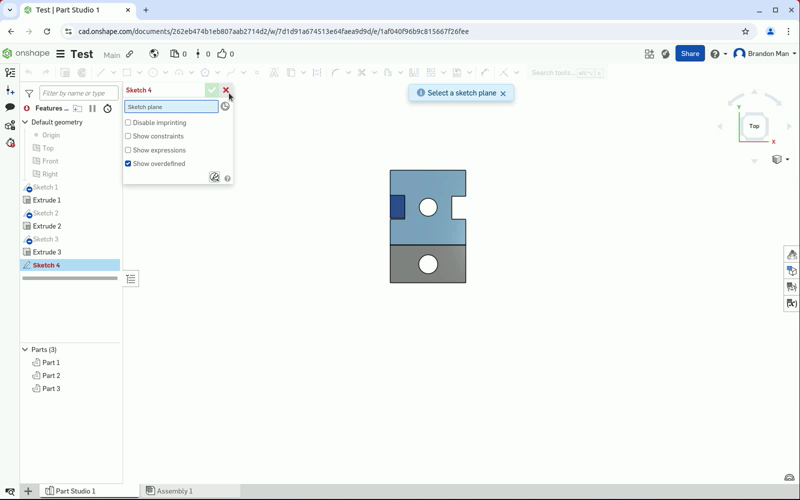
mouse_move(73, 150)
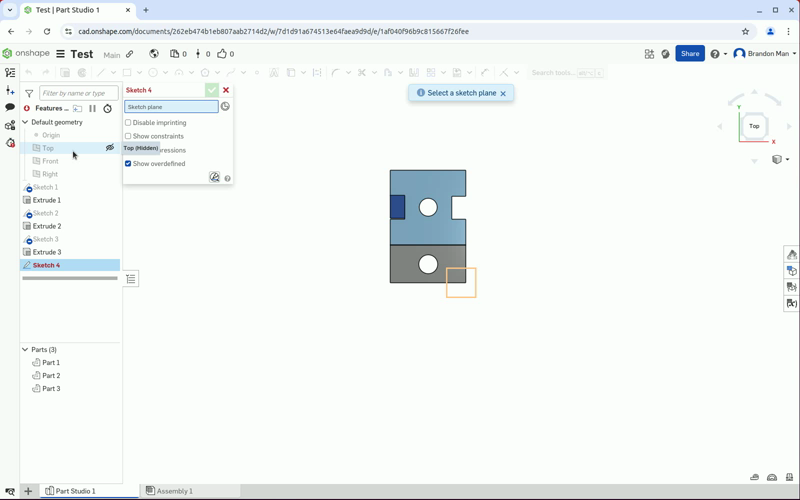
click(73, 150)
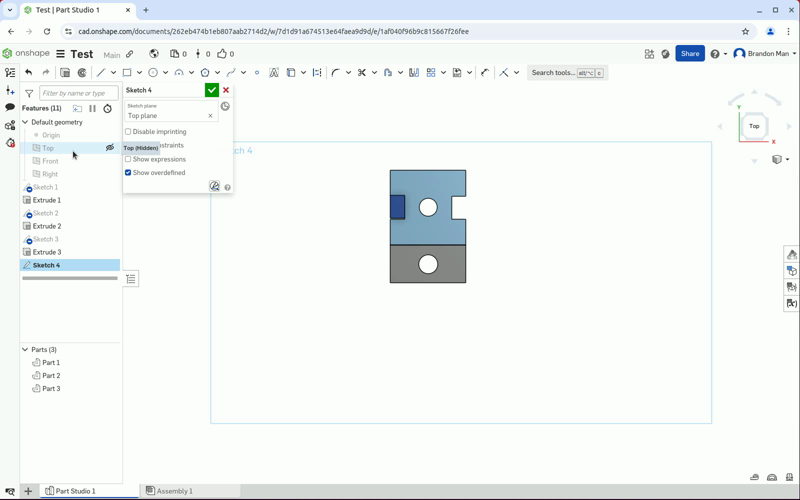
mouse_move(73, 352)
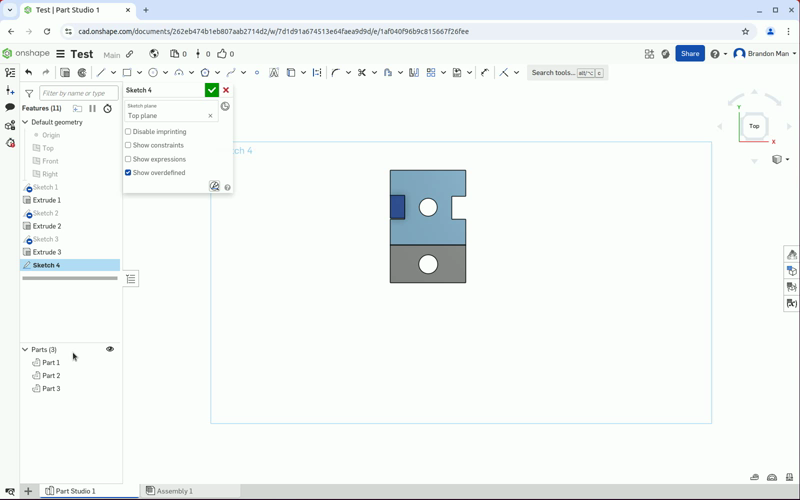
key(y)
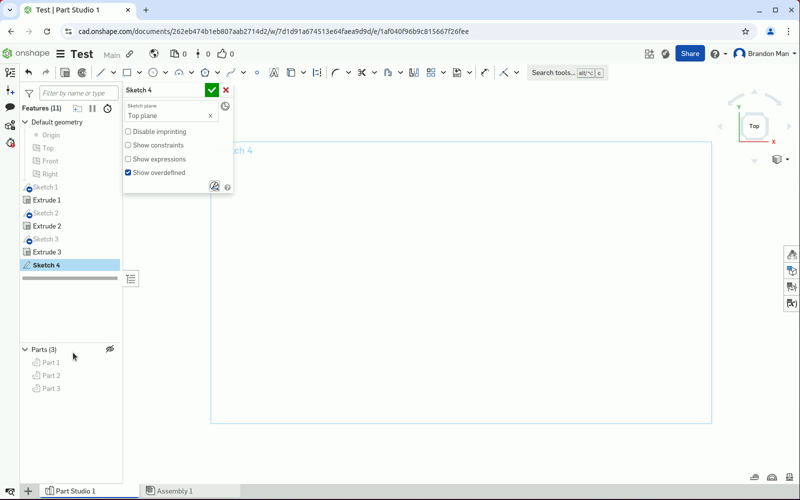
key(l)
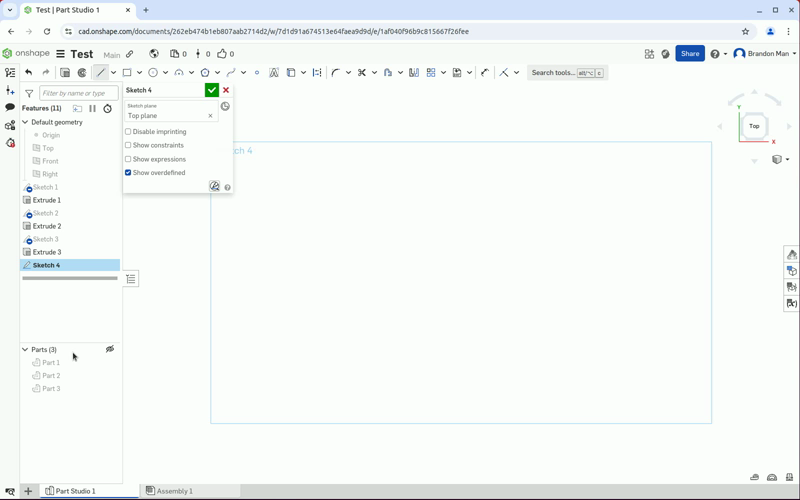
key_down(shift)
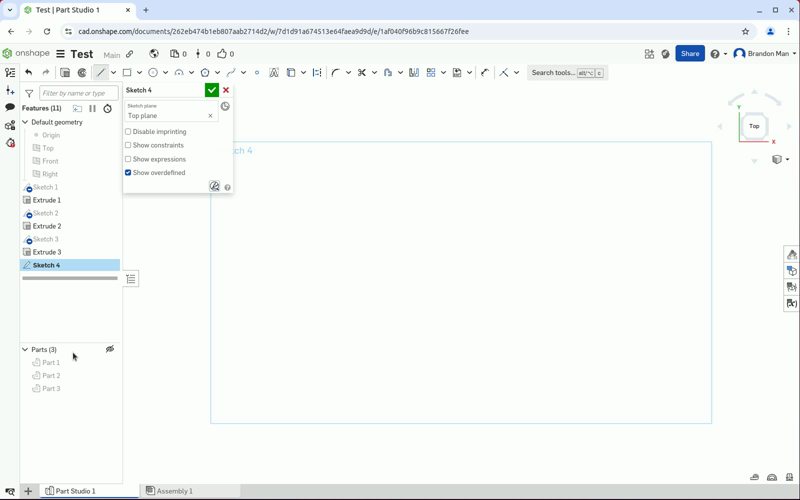
mouse_move(451, 218)
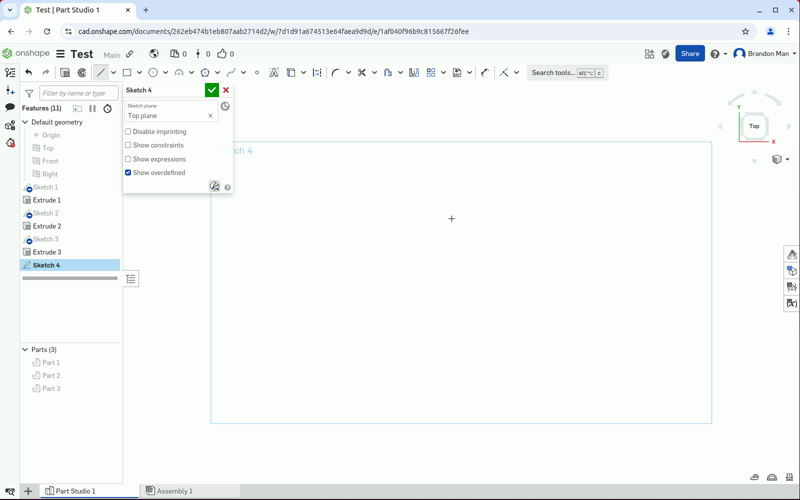
click(451, 218)
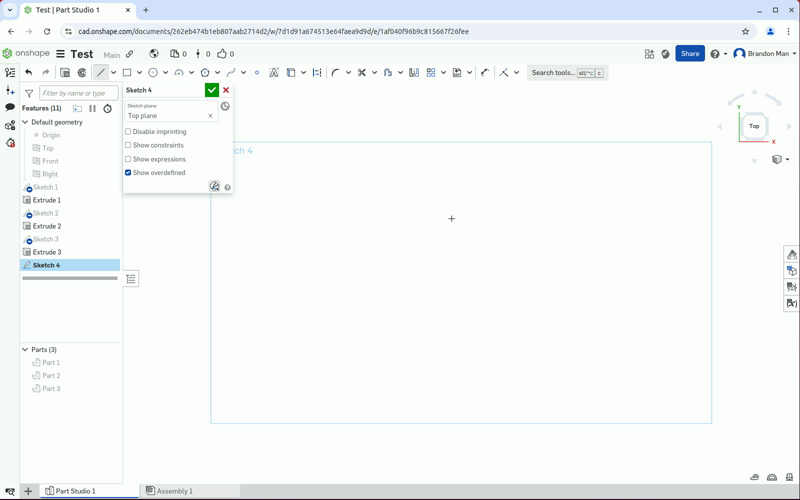
key_up(shift)
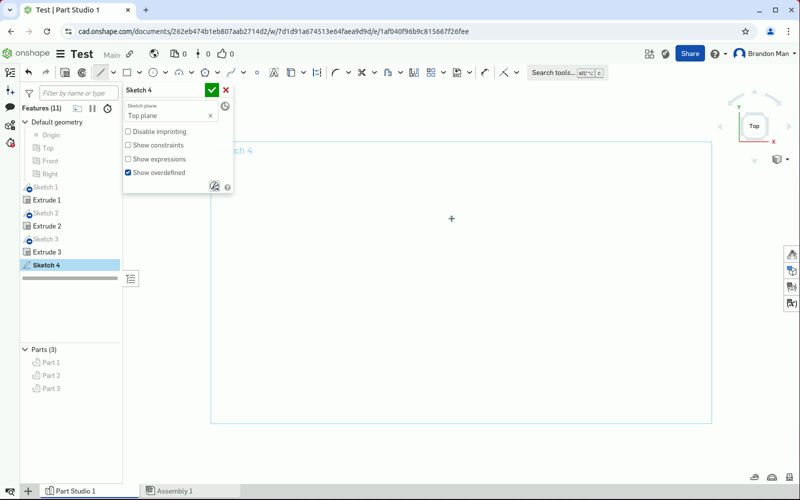
key_down(shift)
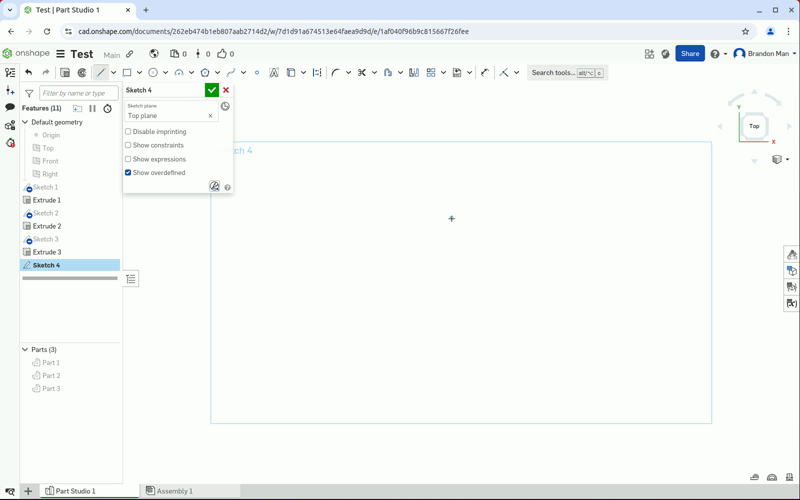
mouse_move(481, 218)
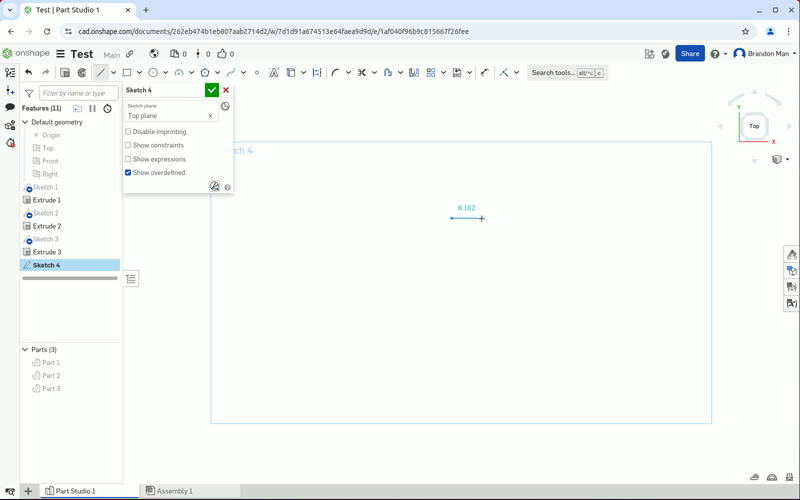
mouse_move(466, 218)
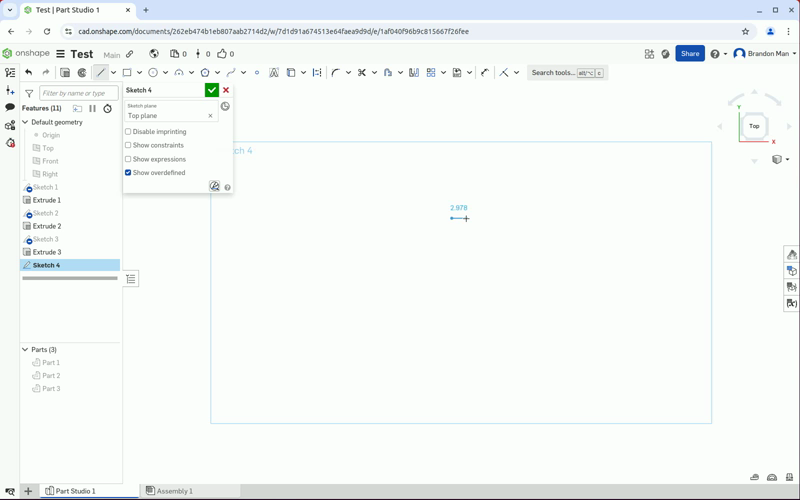
click(466, 218)
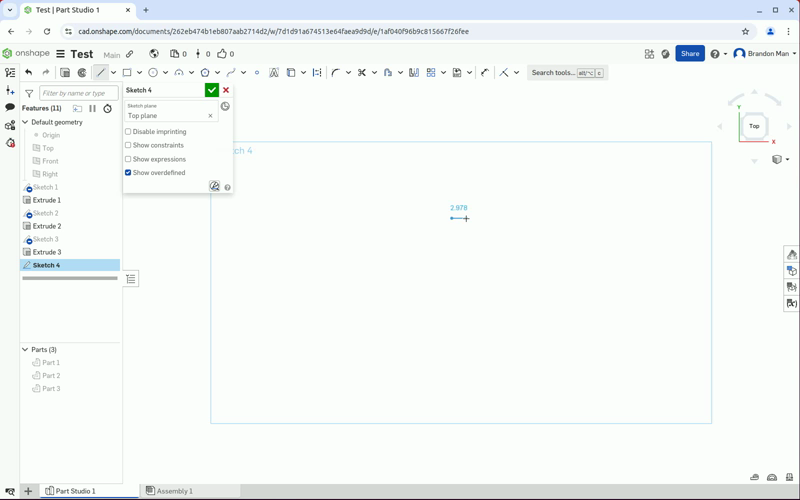
key_up(shift)
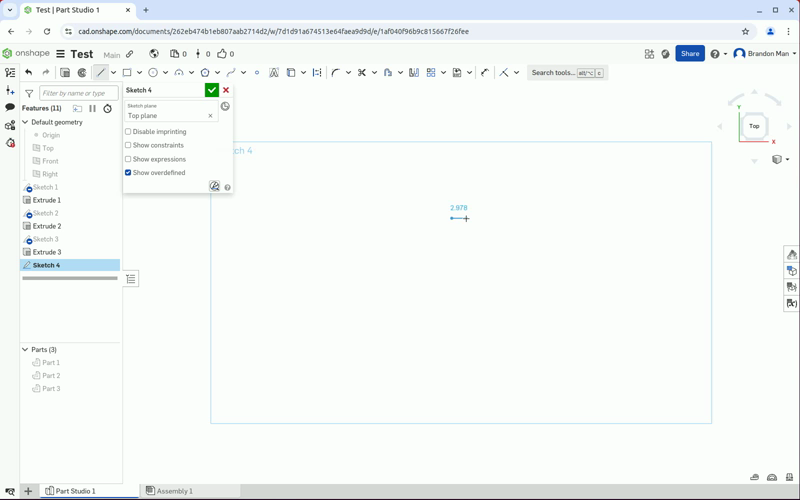
key_down(shift)
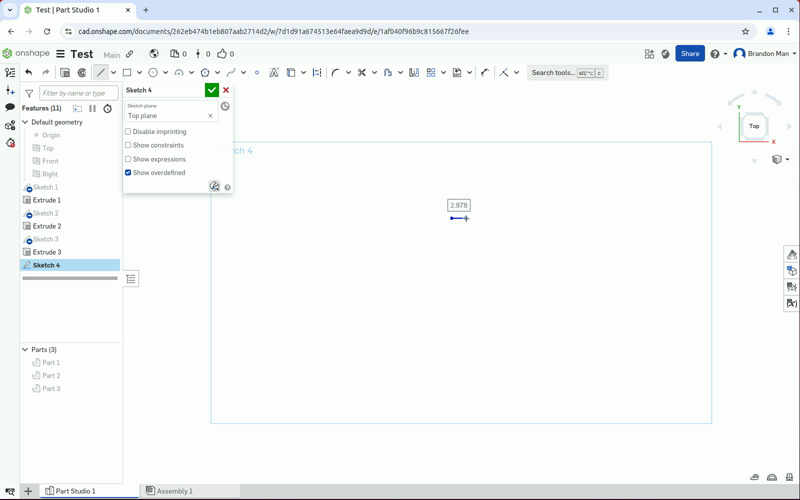
mouse_move(496, 218)
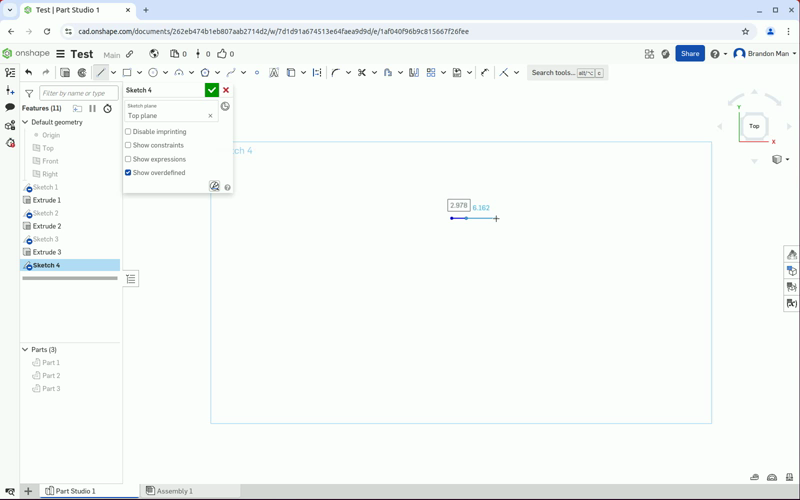
mouse_move(466, 195)
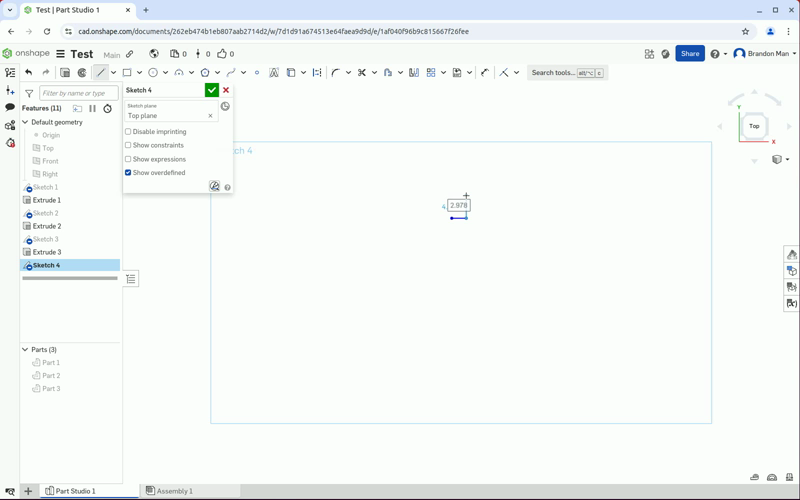
click(466, 195)
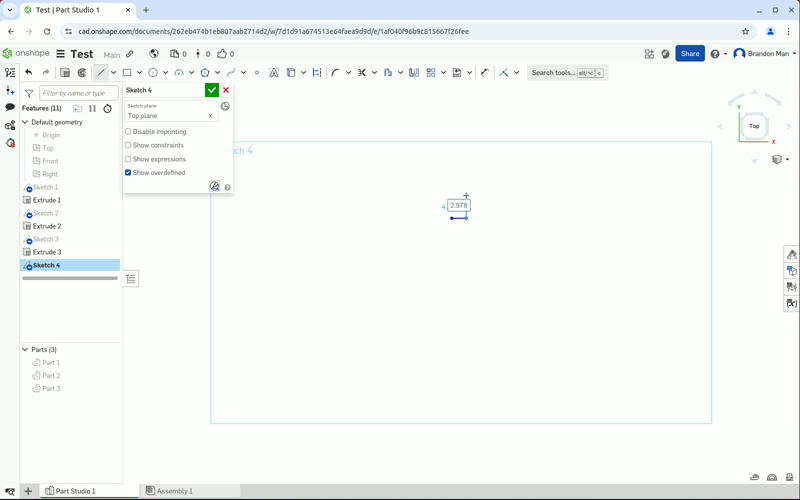
key_up(shift)
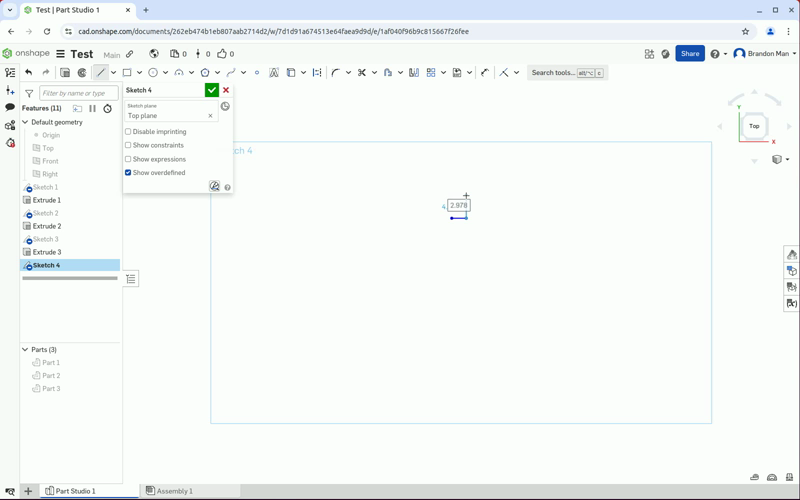
key_down(shift)
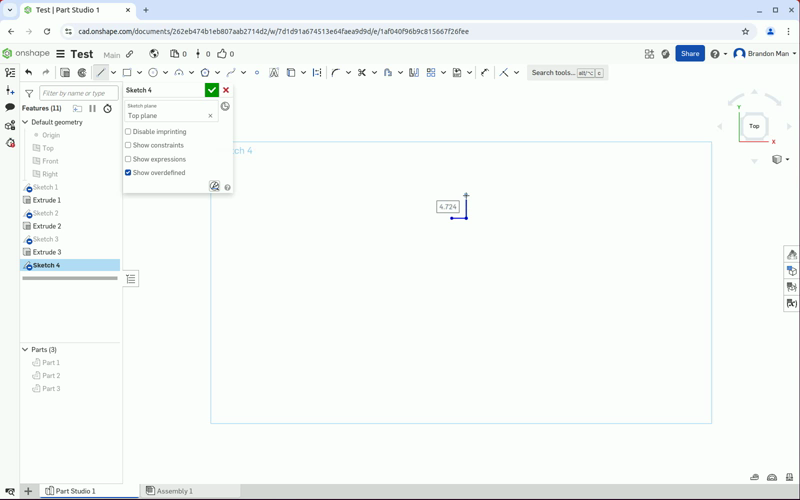
mouse_move(496, 195)
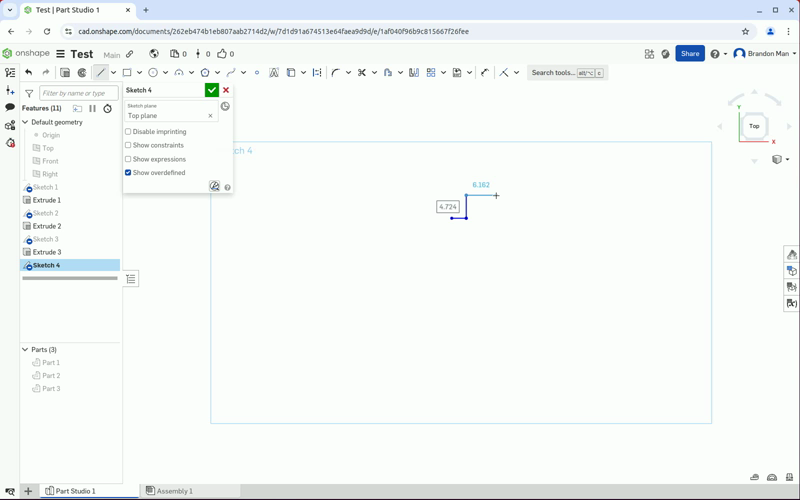
mouse_move(451, 195)
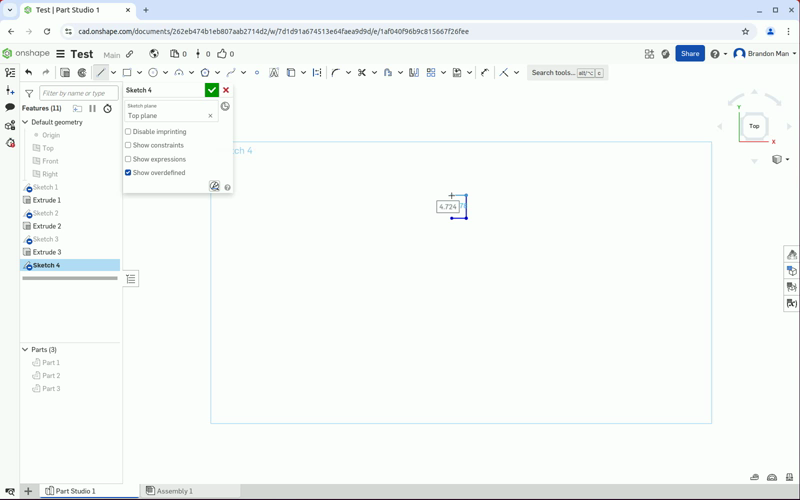
click(451, 195)
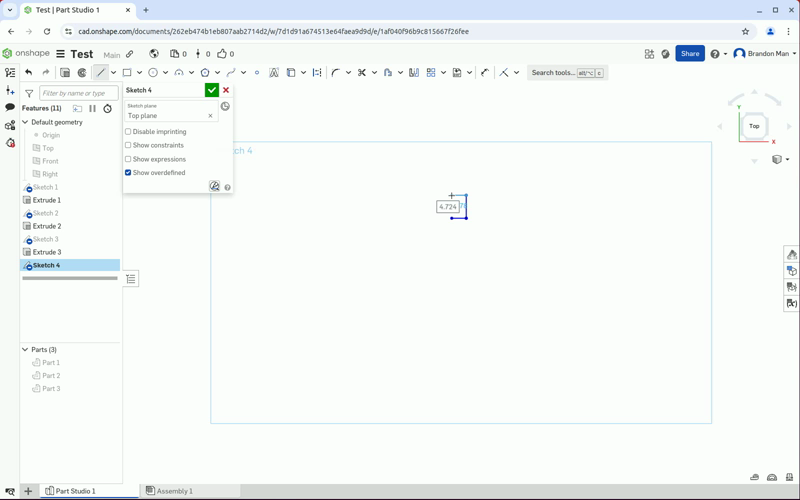
key_up(shift)
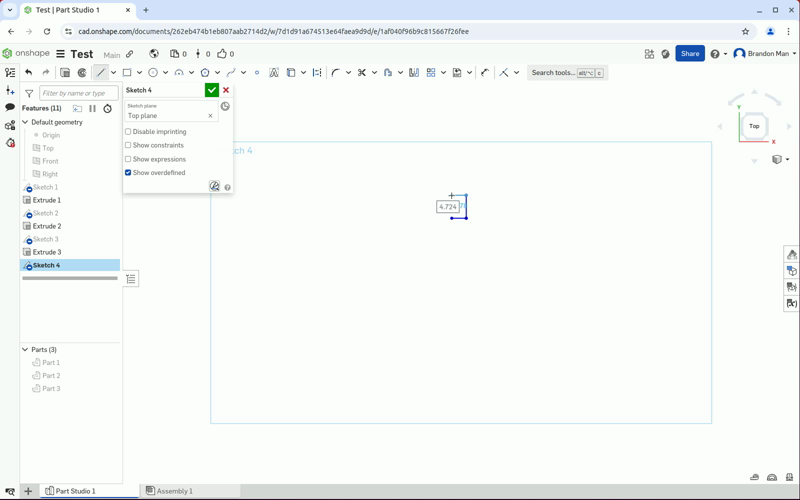
mouse_move(481, 195)
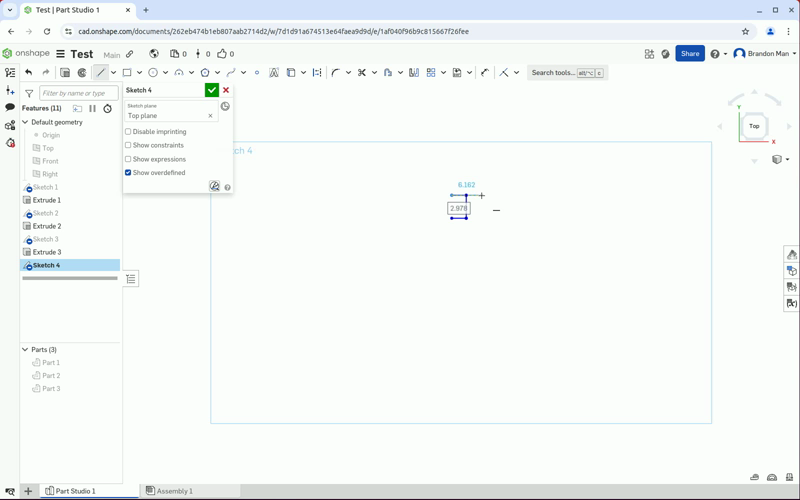
key_down(shift)
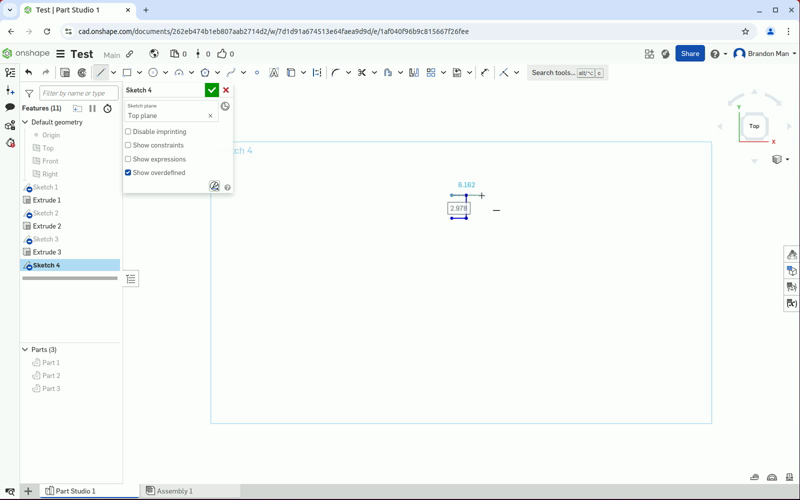
mouse_move(451, 218)
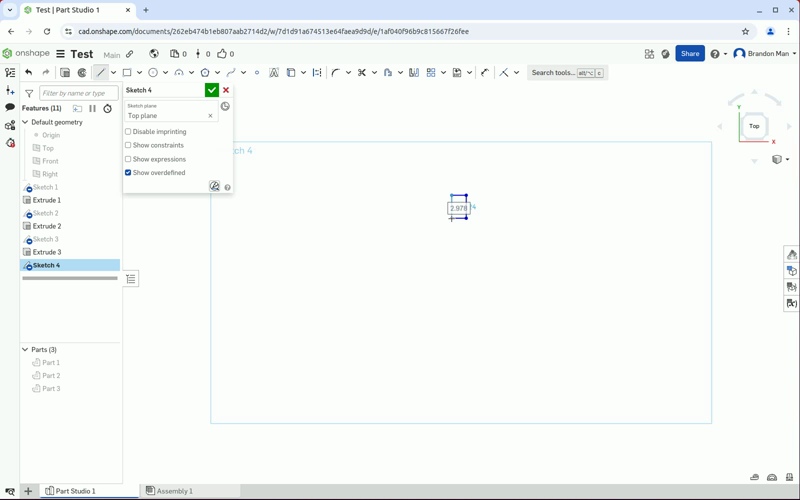
key_up(shift)
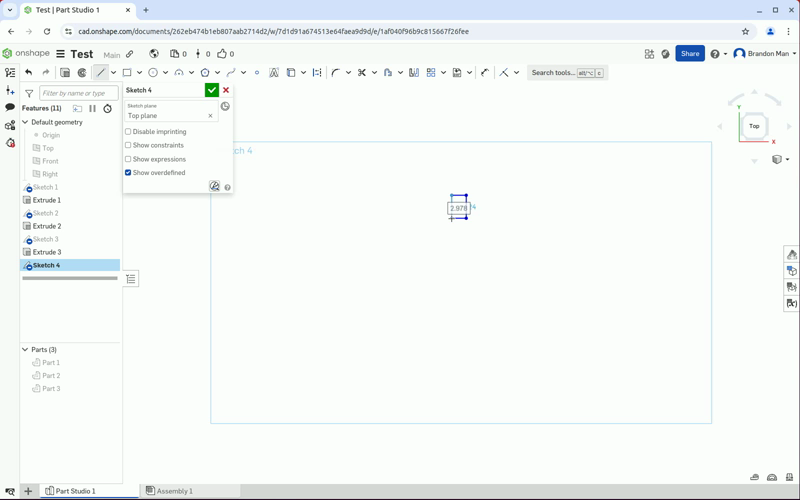
click(451, 218)
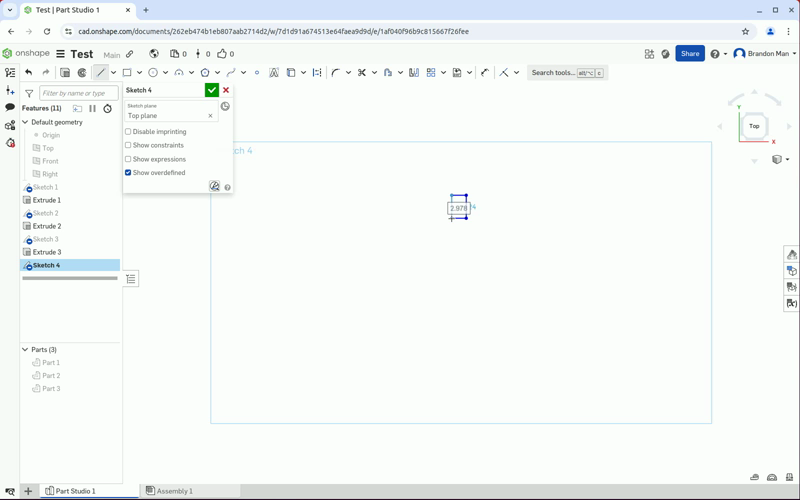
key(esc)
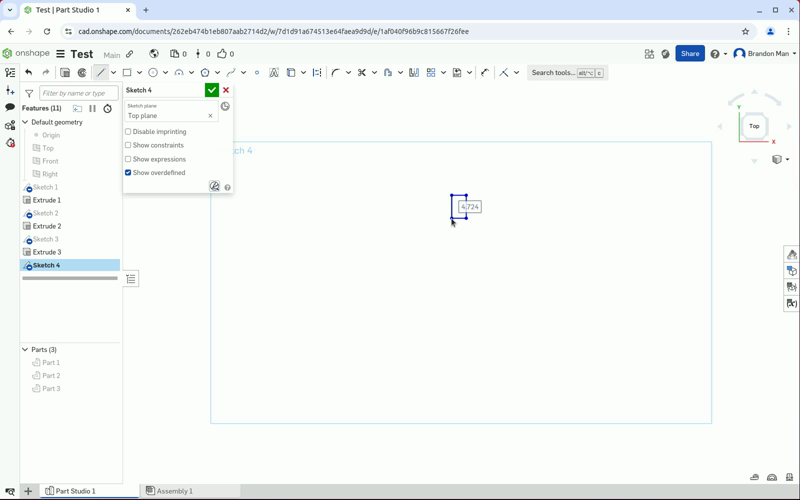
mouse_move(461, 215)
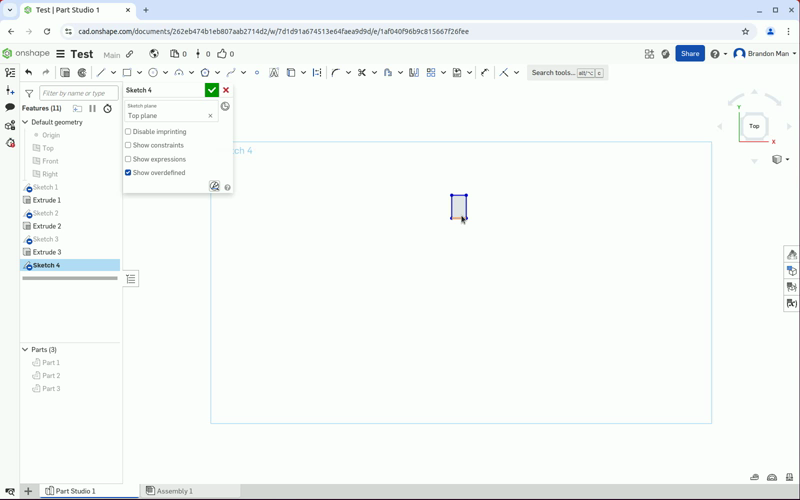
scroll(6)
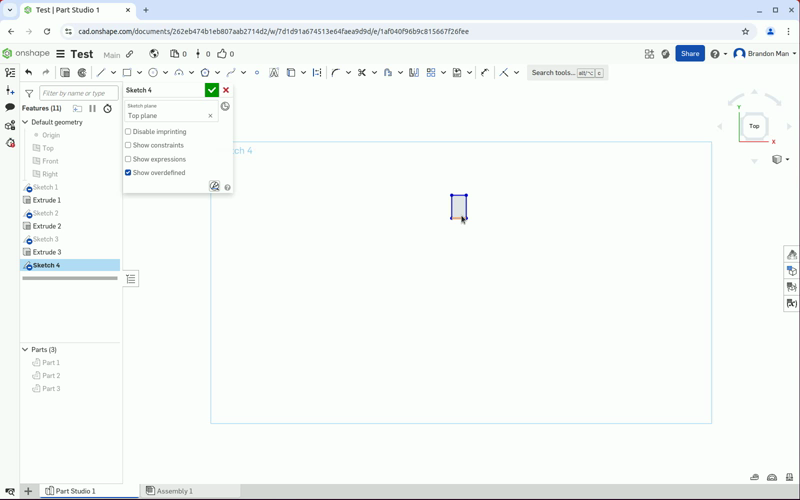
scroll(6)
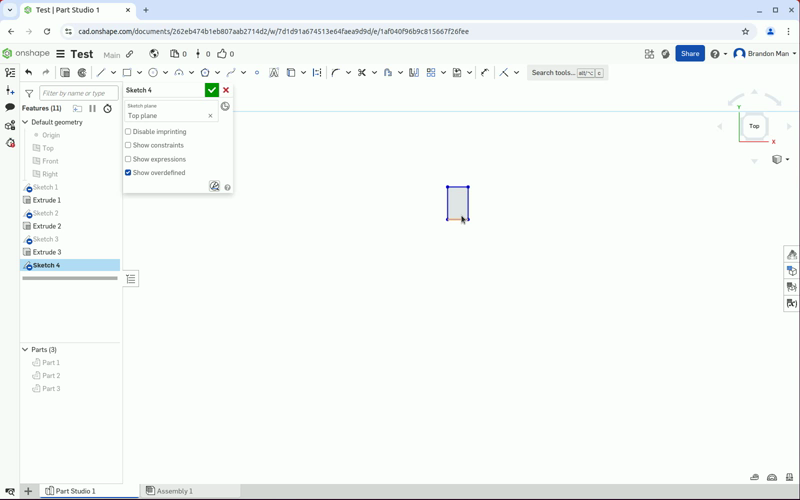
scroll(6)
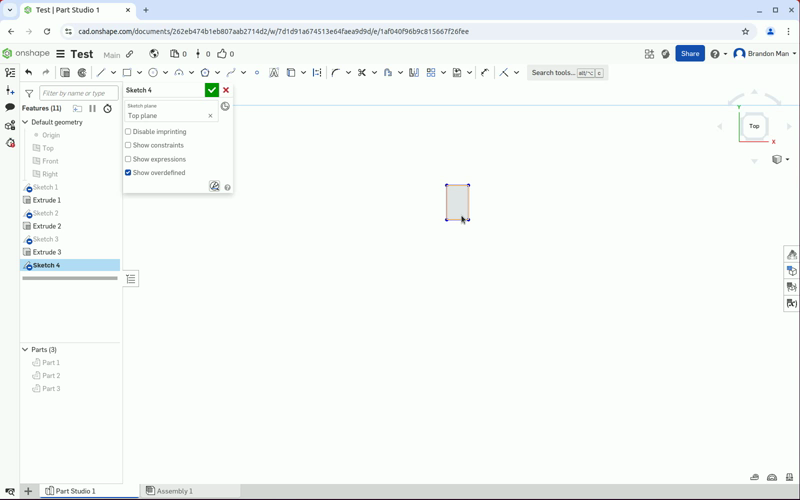
scroll(6)
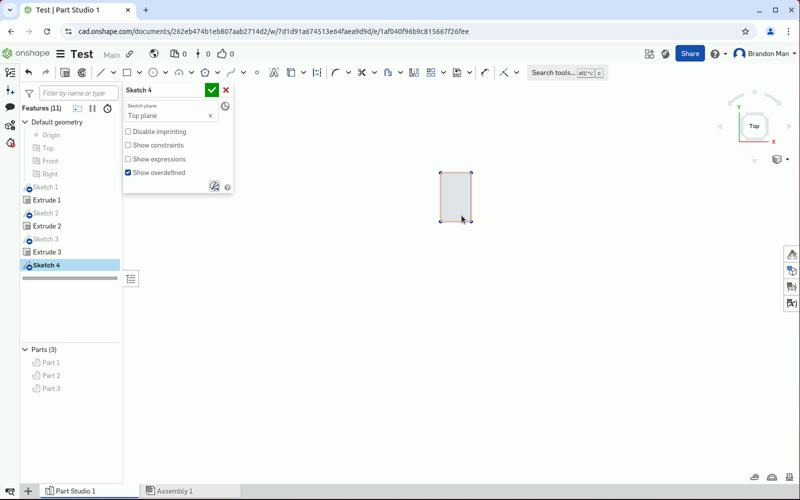
scroll(6)
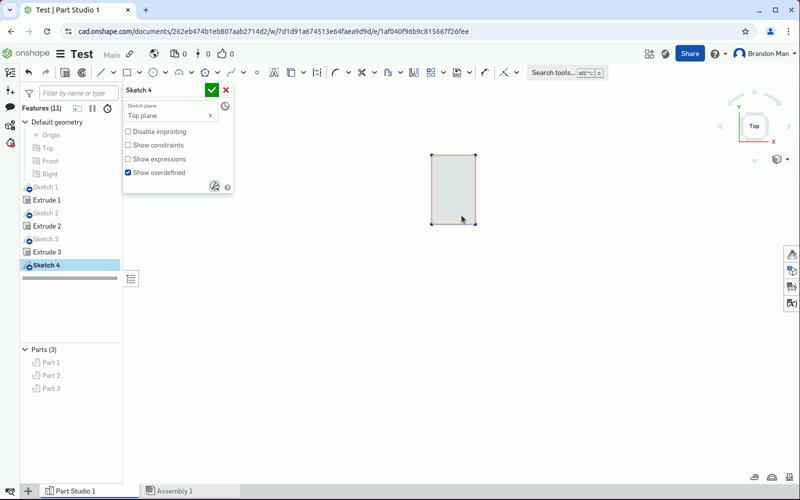
scroll(6)
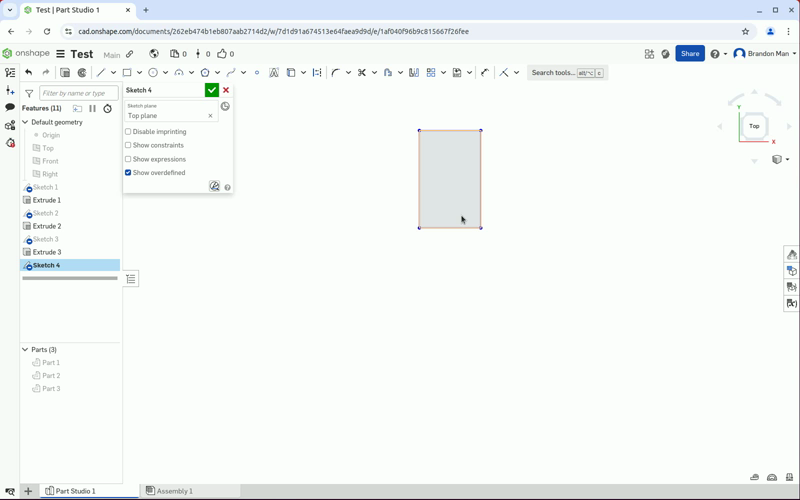
scroll(6)
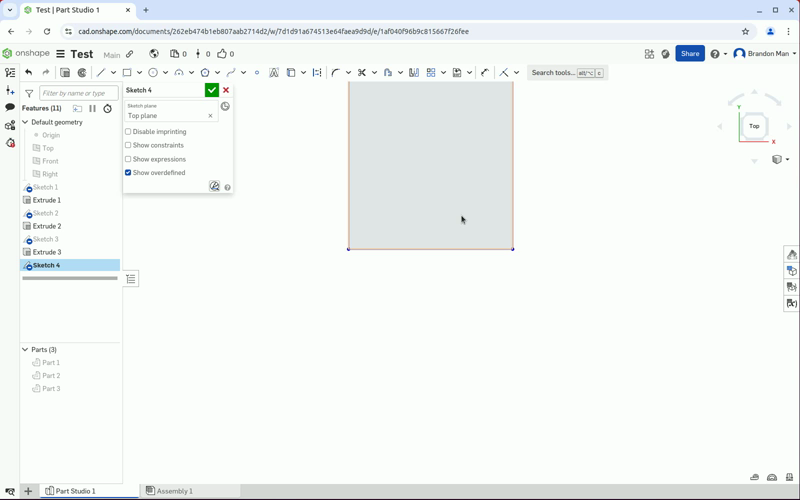
click(461, 215)
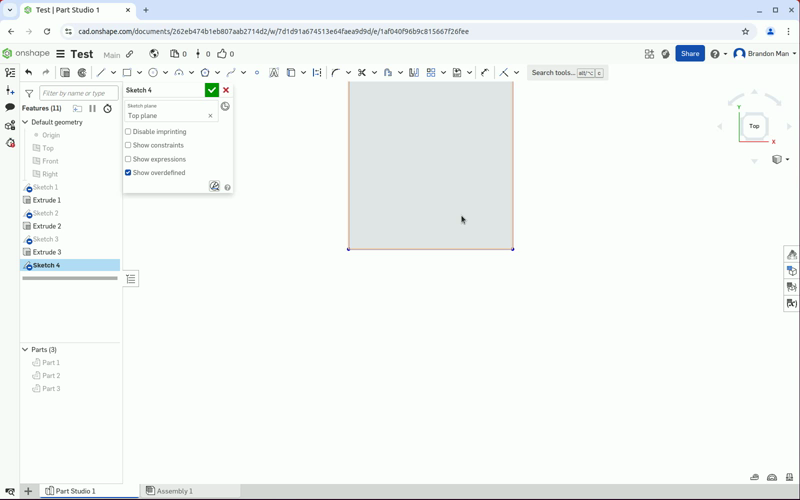
scroll(-6)
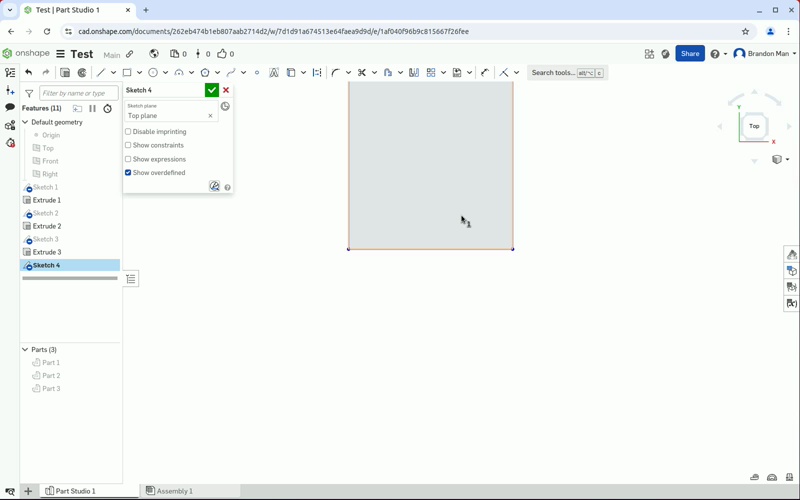
scroll(-6)
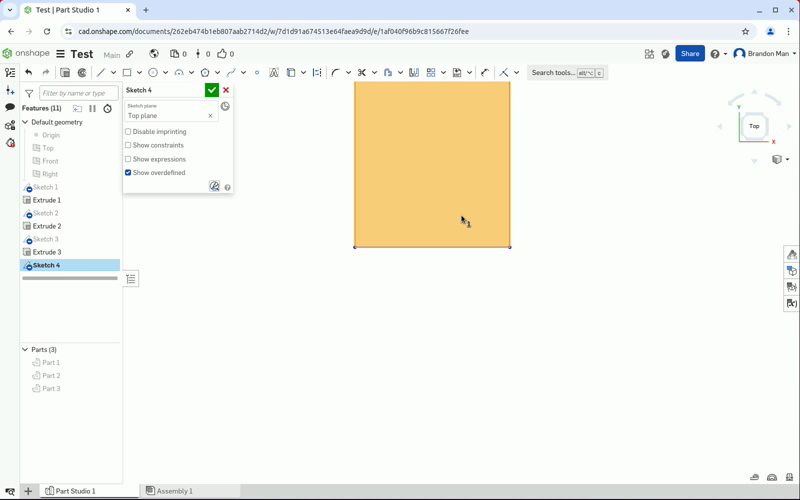
scroll(-6)
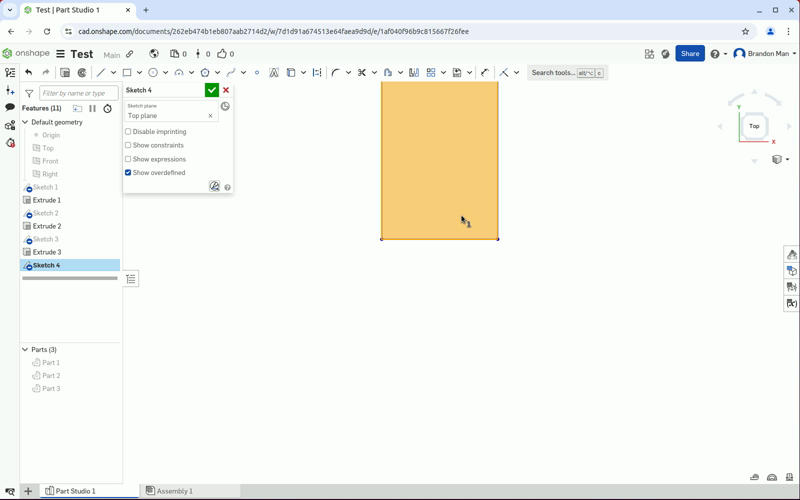
scroll(-6)
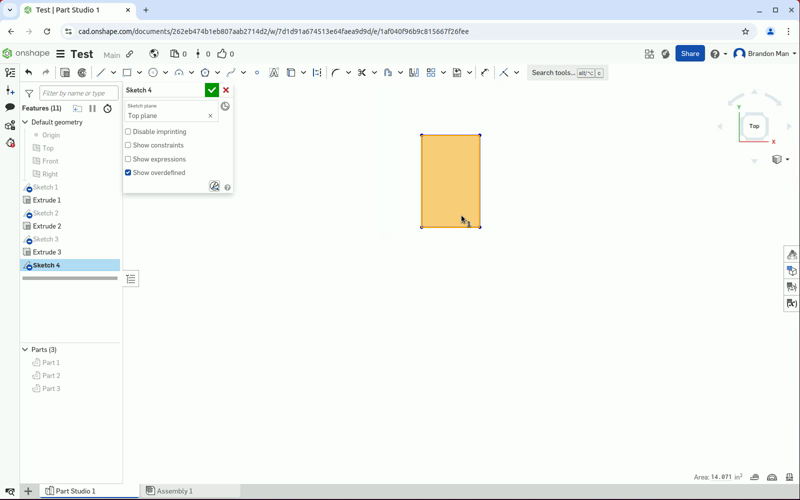
scroll(-6)
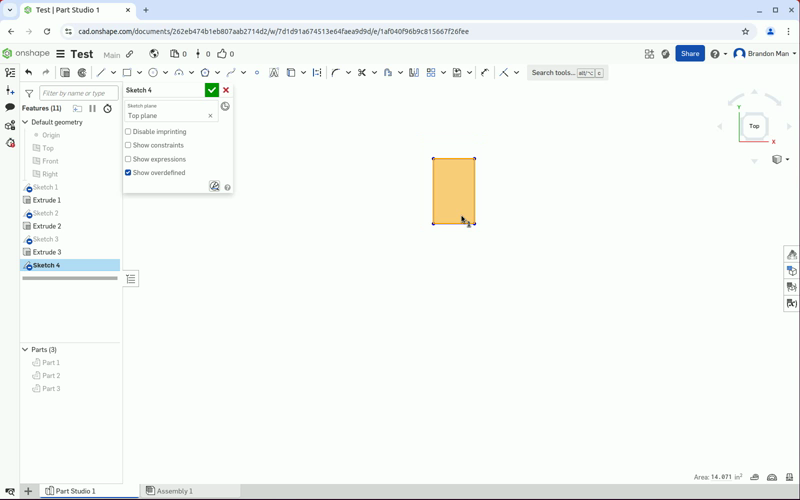
scroll(-6)
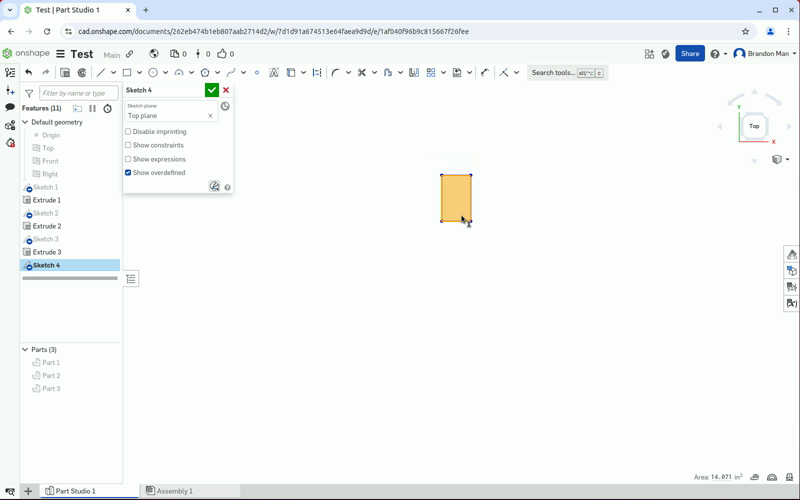
scroll(-6)
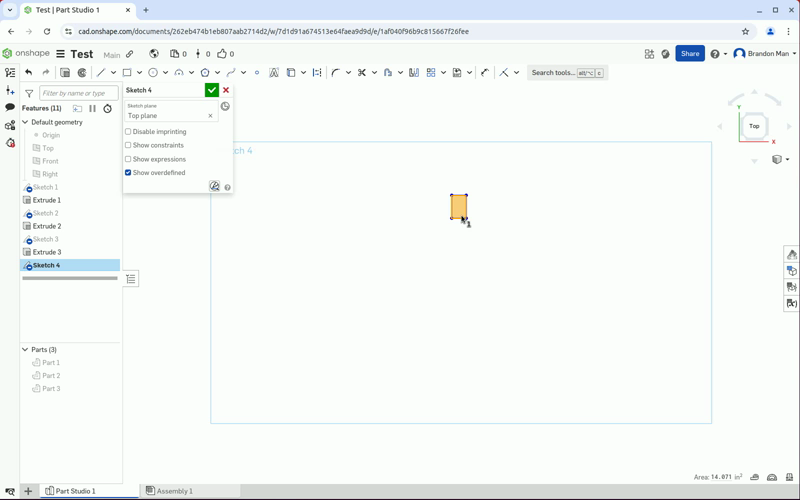
mouse_move(73, 352)
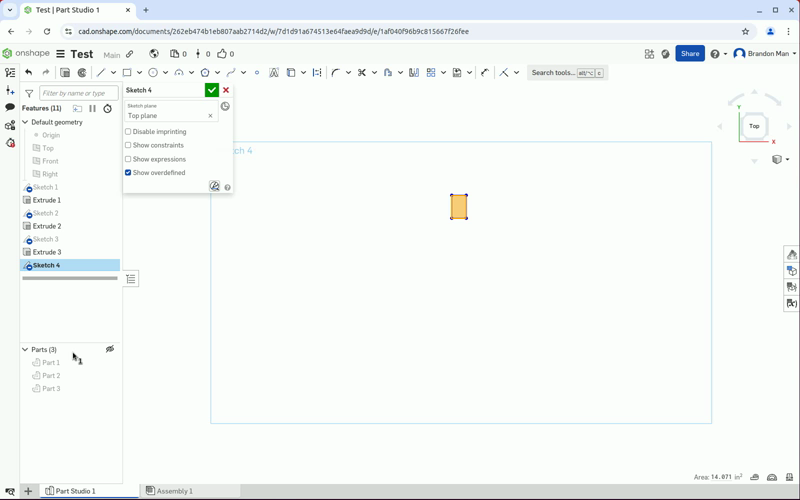
key(shift+y)
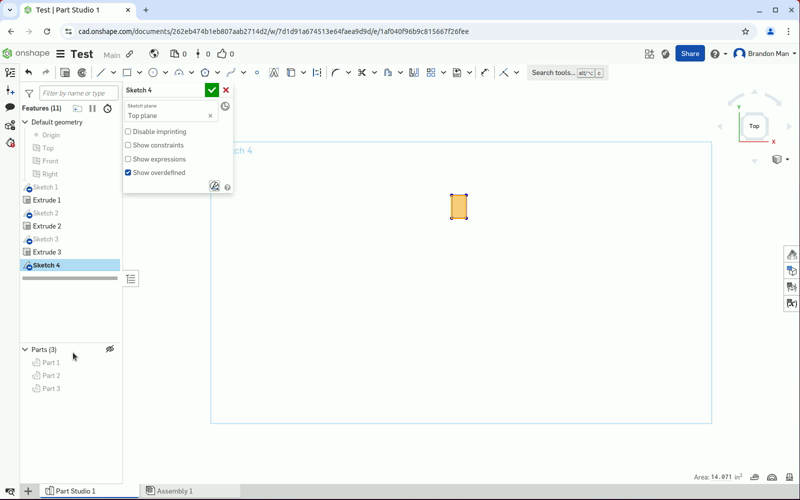
key(shift+e)
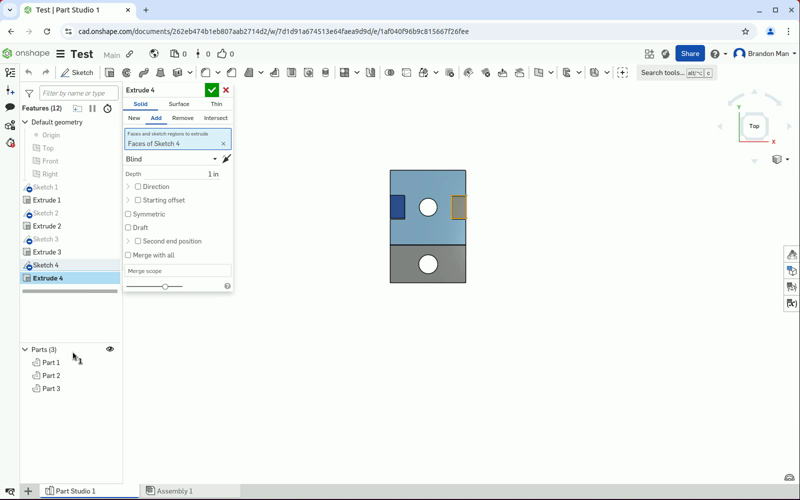
mouse_move(143, 106)
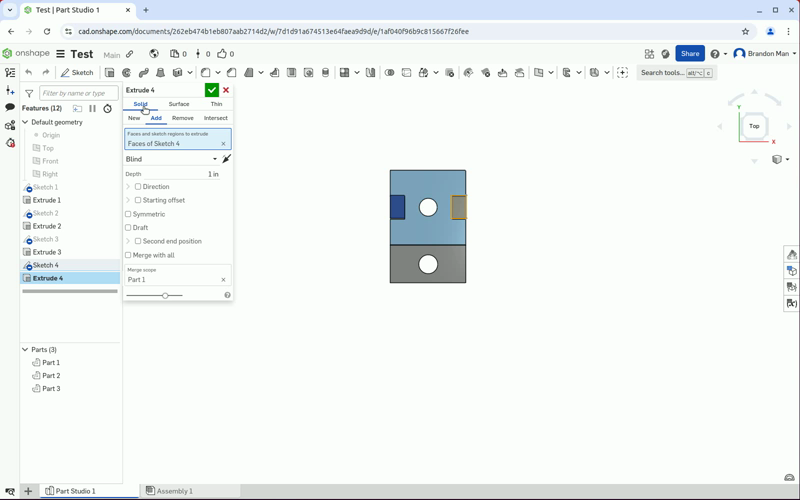
click(143, 106)
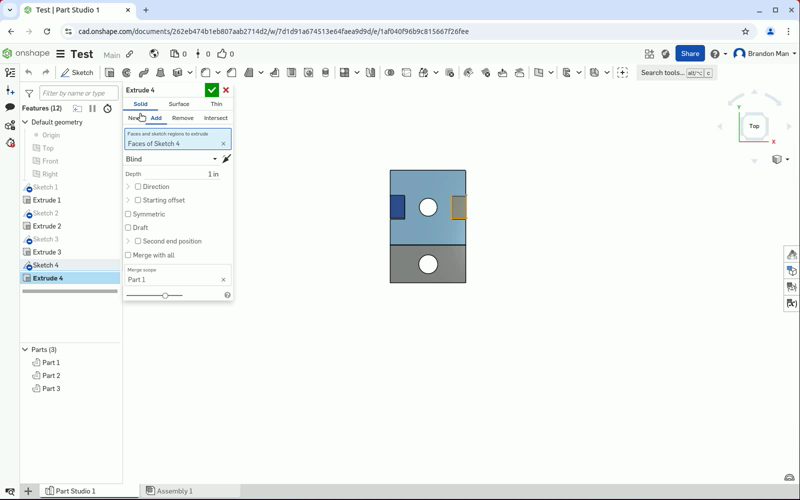
mouse_move(137, 120)
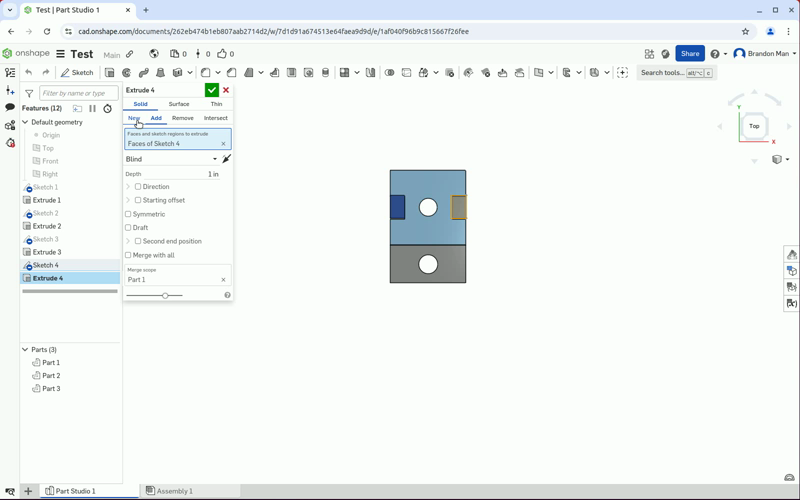
click(137, 120)
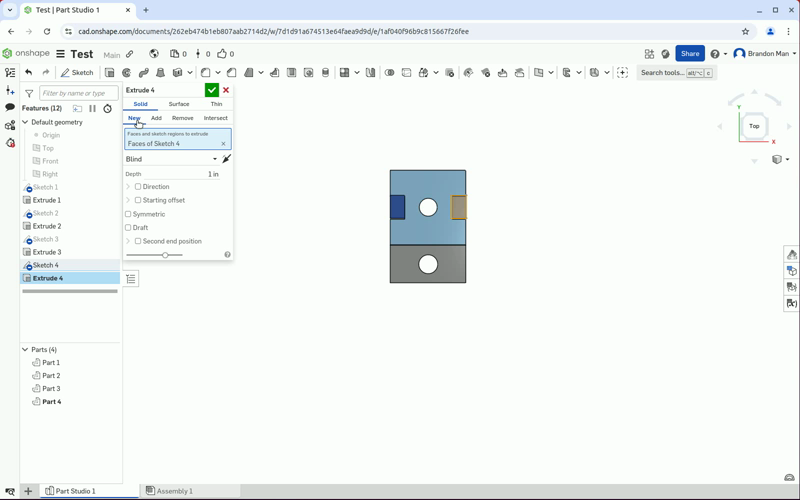
key(tab, 4)
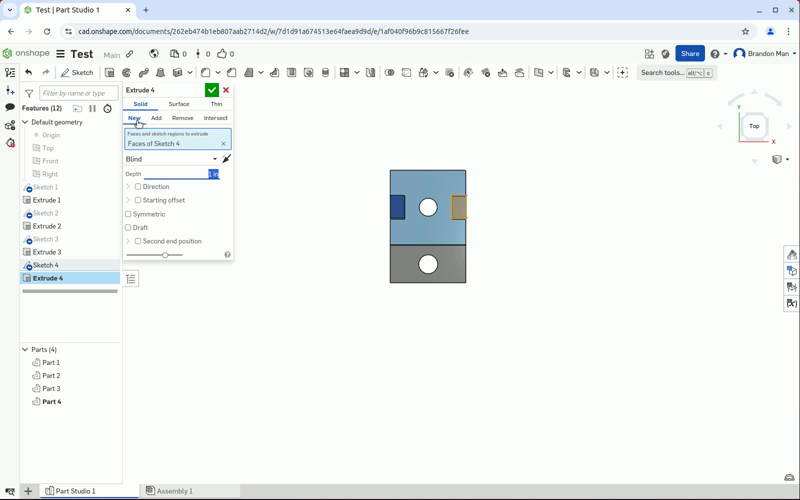
text(7.703)
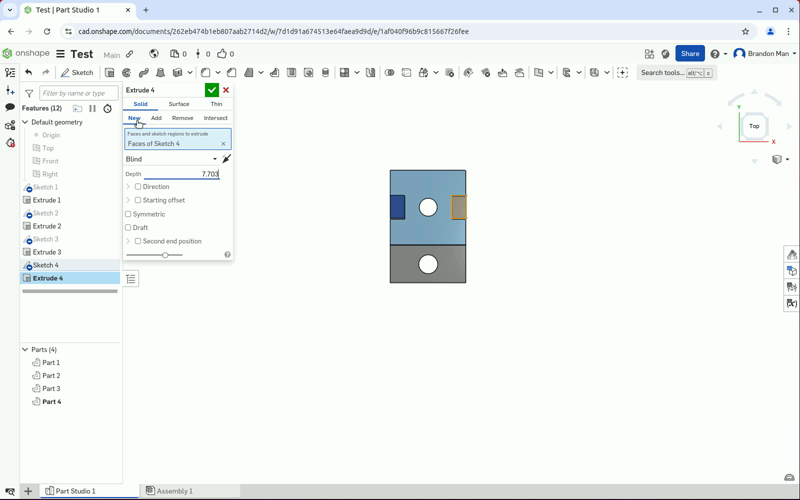
key(enter)
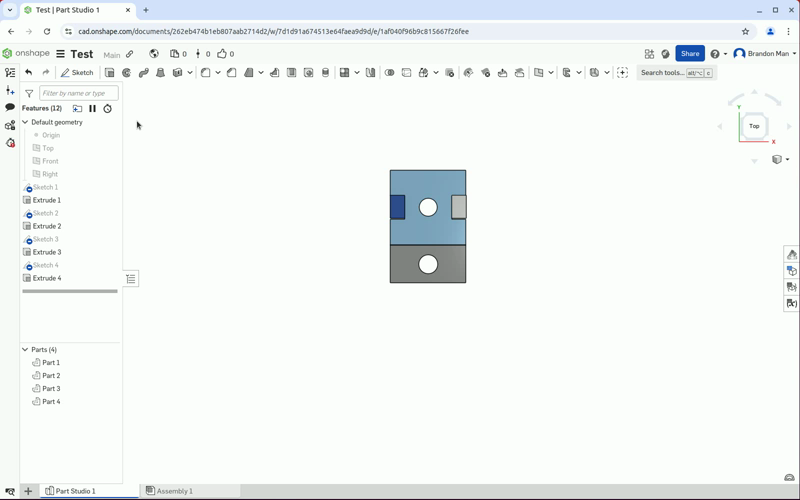
key(shift+h)
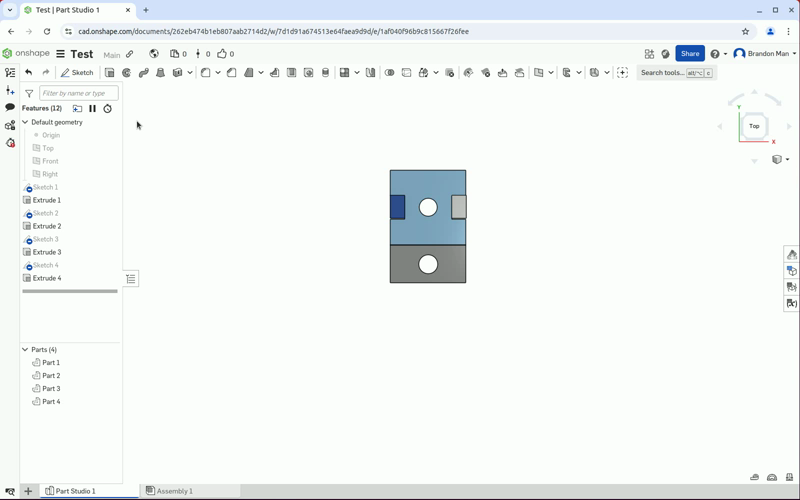
key(shift+h)
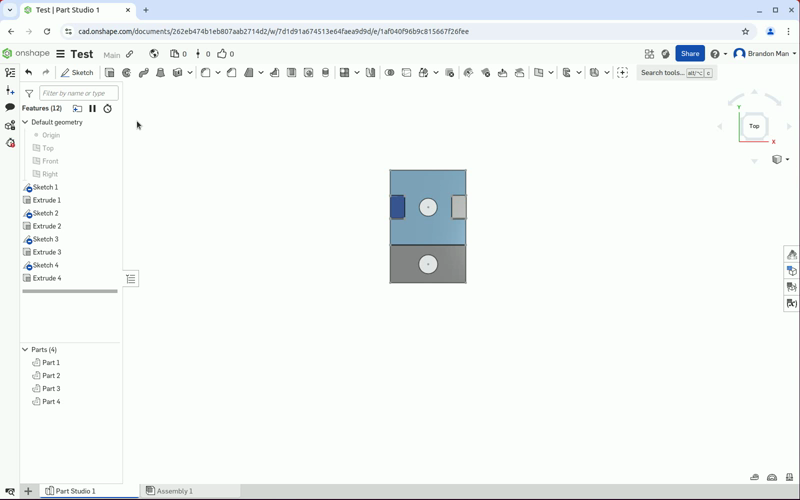
key(shift+7)
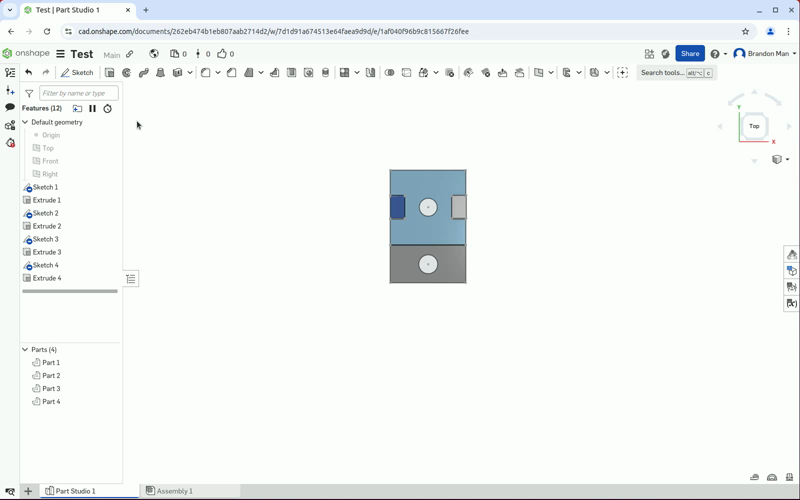
key(up, 3)
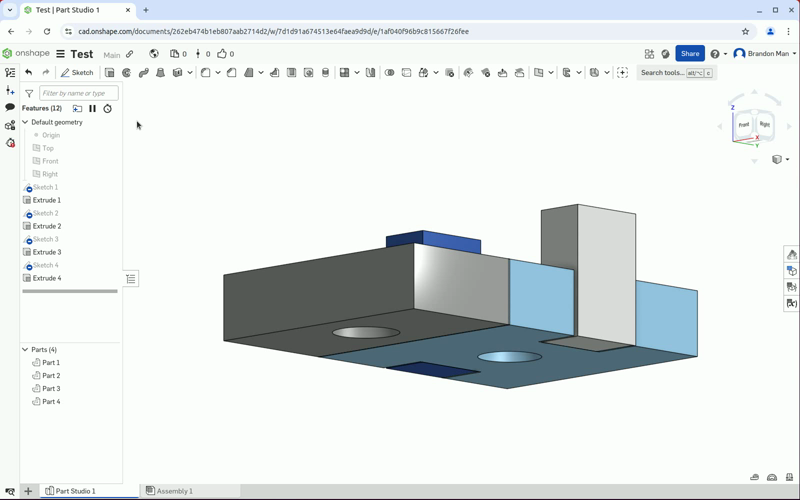
key(left, 3)
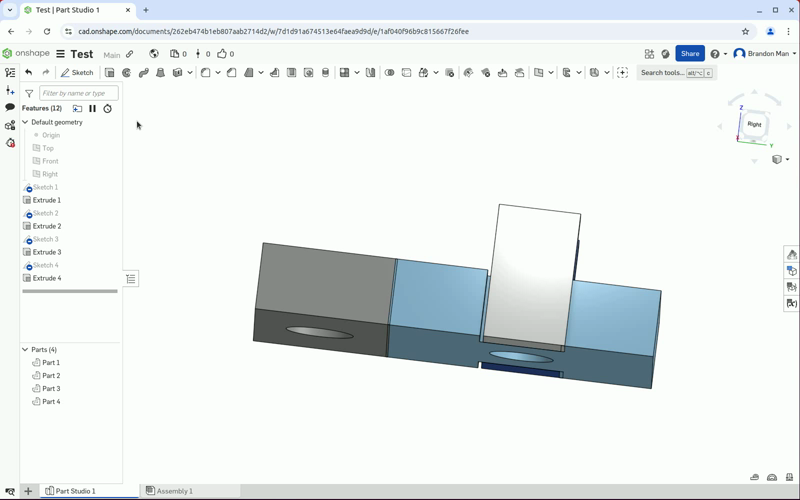
key(right, 3)
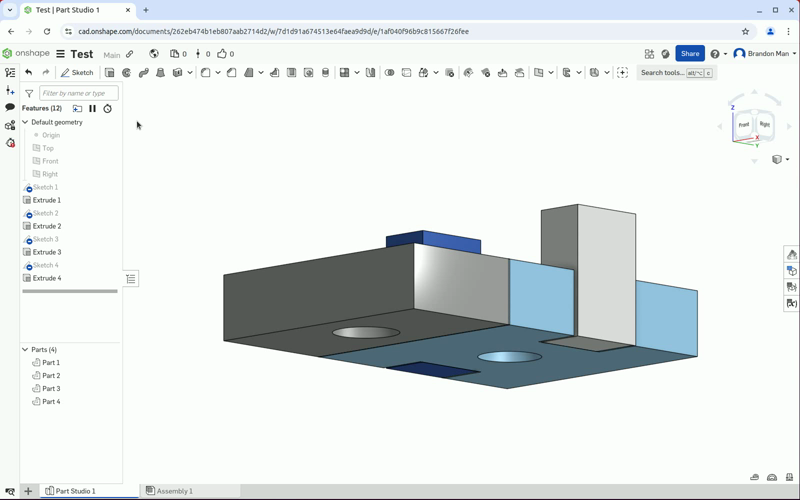
key(down, 3)
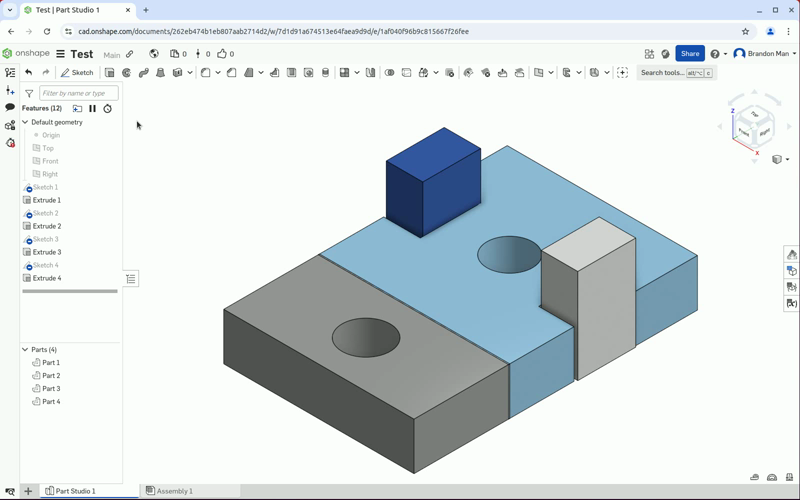
mouse_move(73, 189)
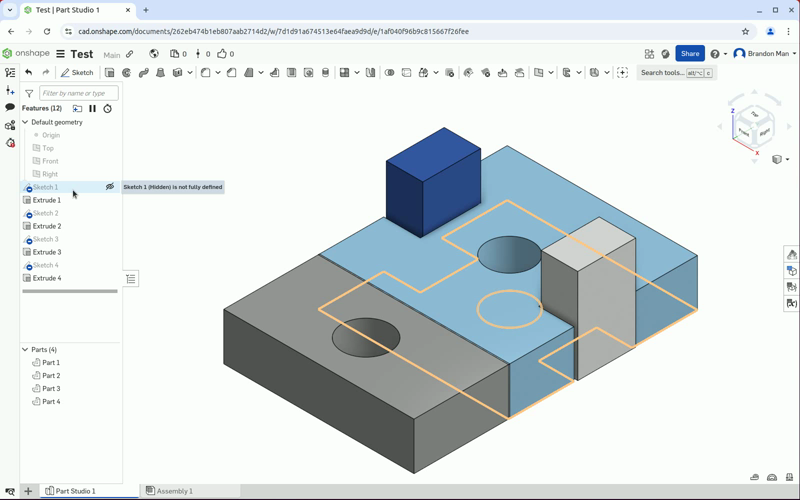
click(73, 189)